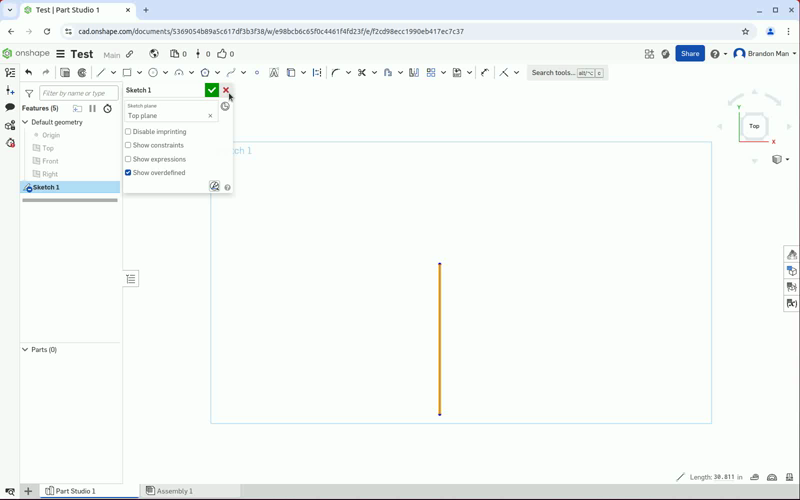
key(shift+h)
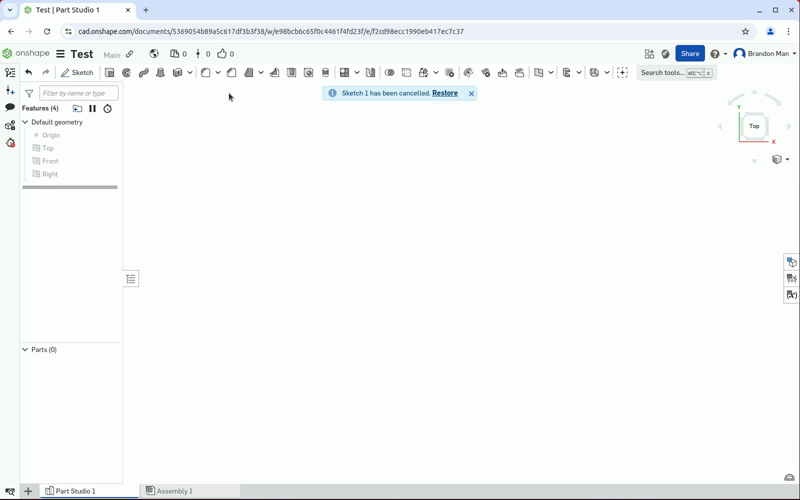
mouse_move(73, 352)
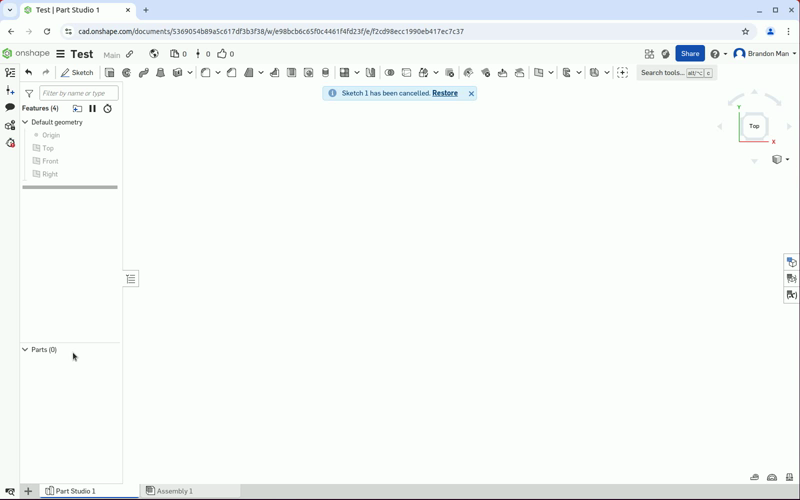
key(y)
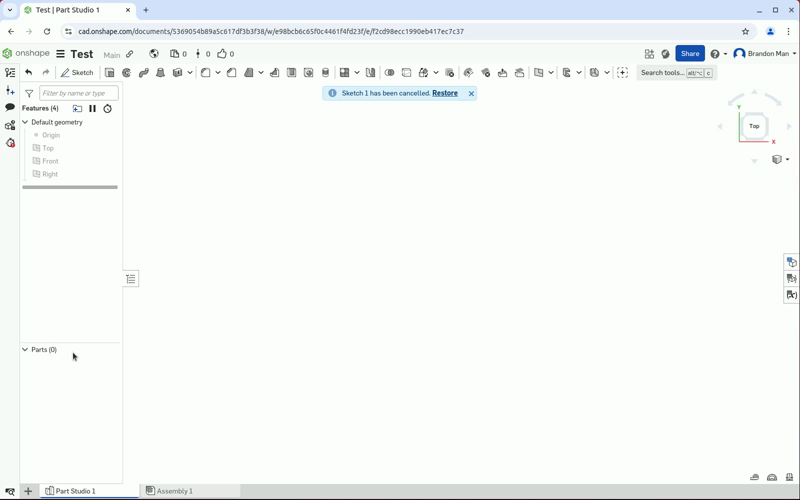
key(shift+p)
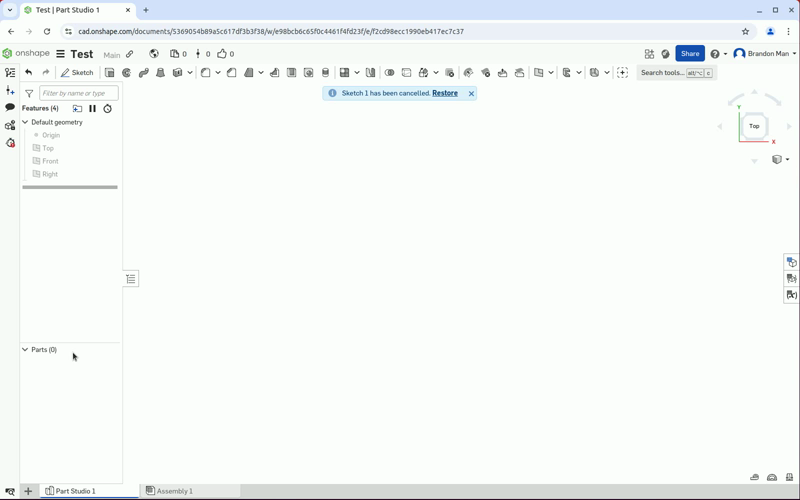
key(space)
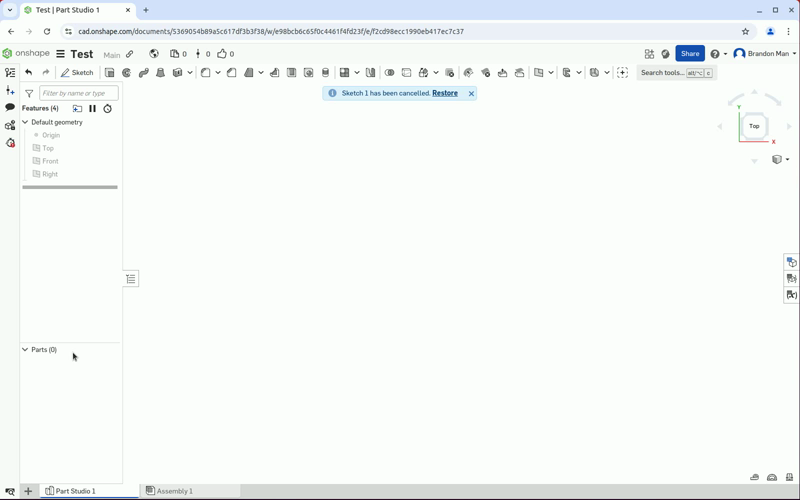
key_down(shift)
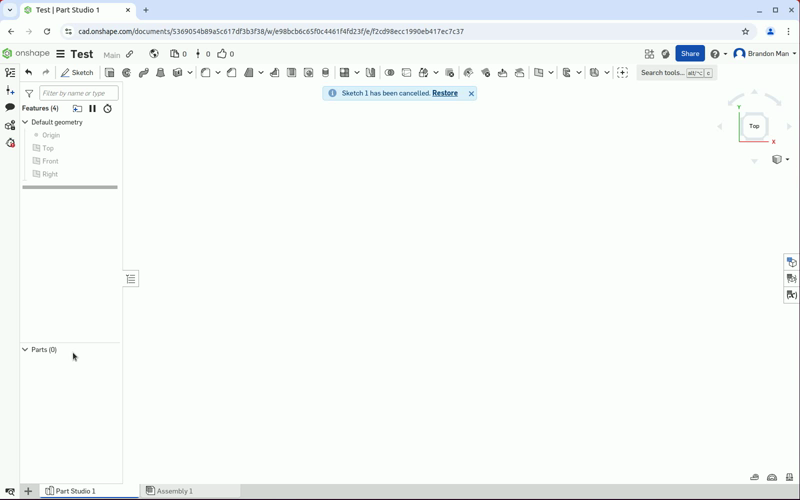
key(up)
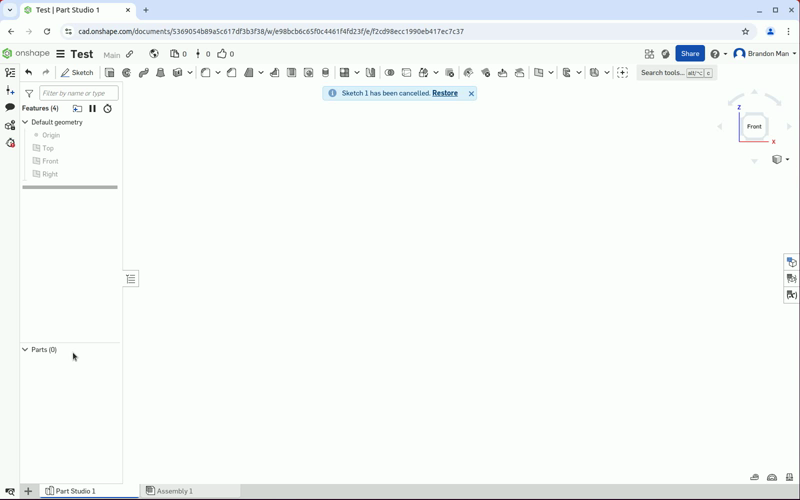
key_up(shift)
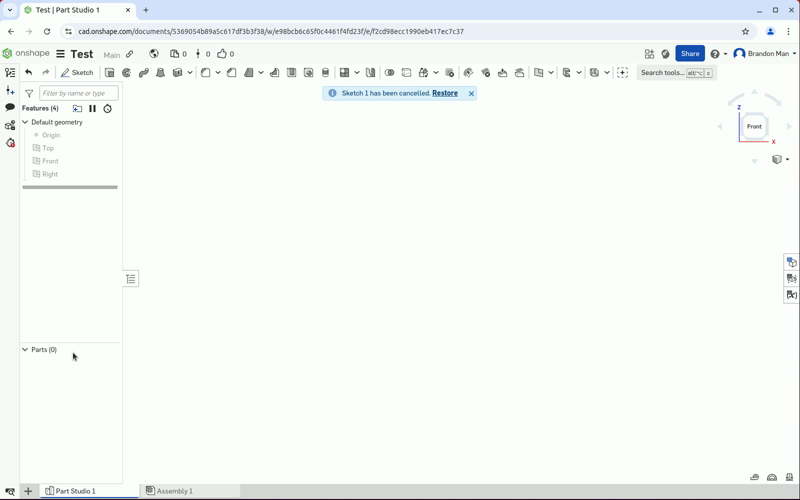
mouse_move(73, 352)
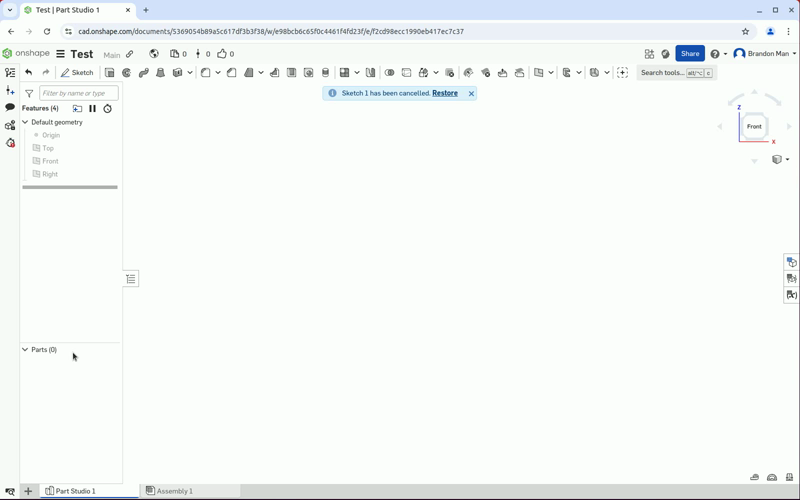
key(shift+y)
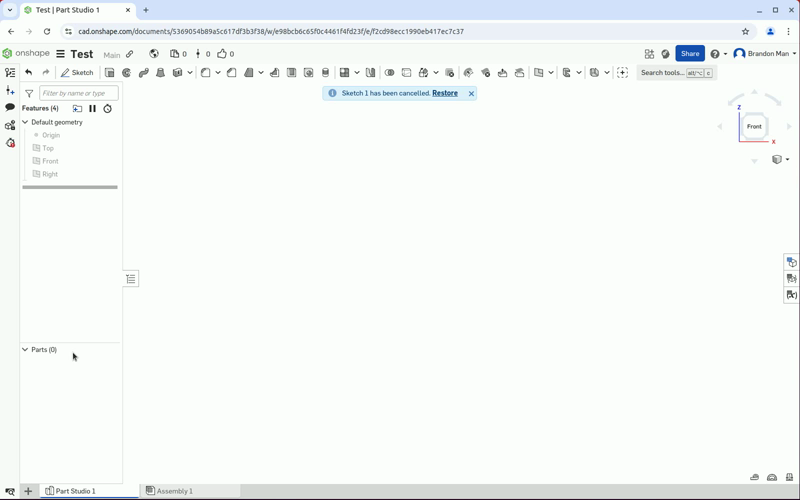
key(shift+s)
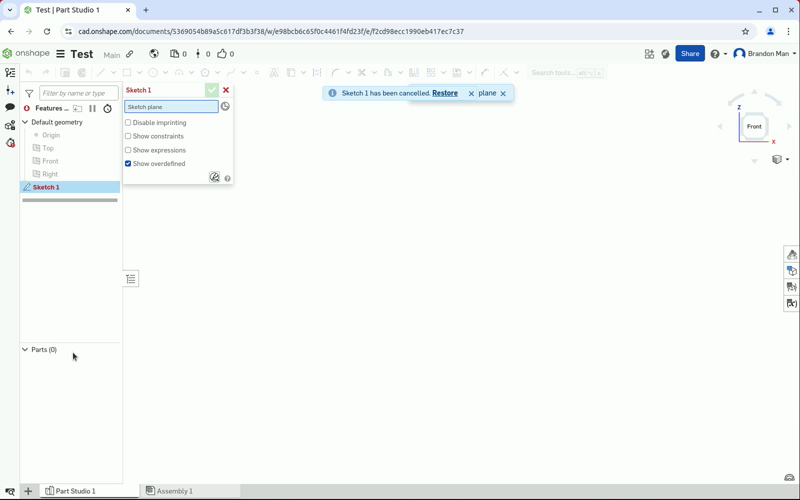
mouse_move(73, 163)
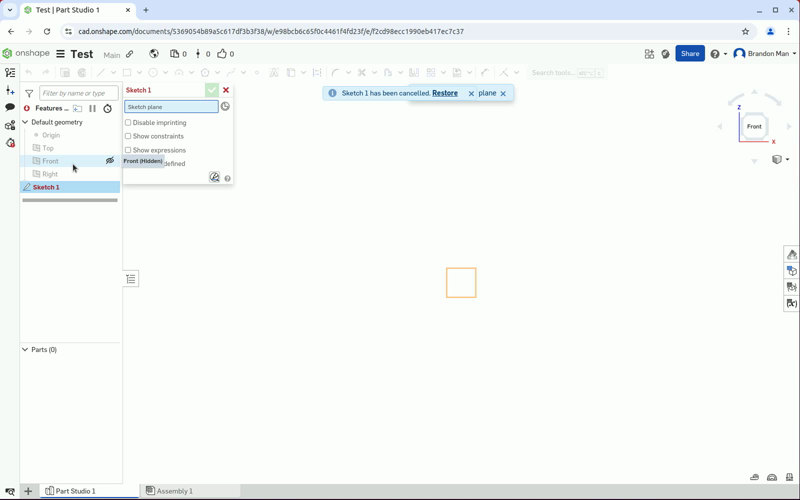
click(73, 163)
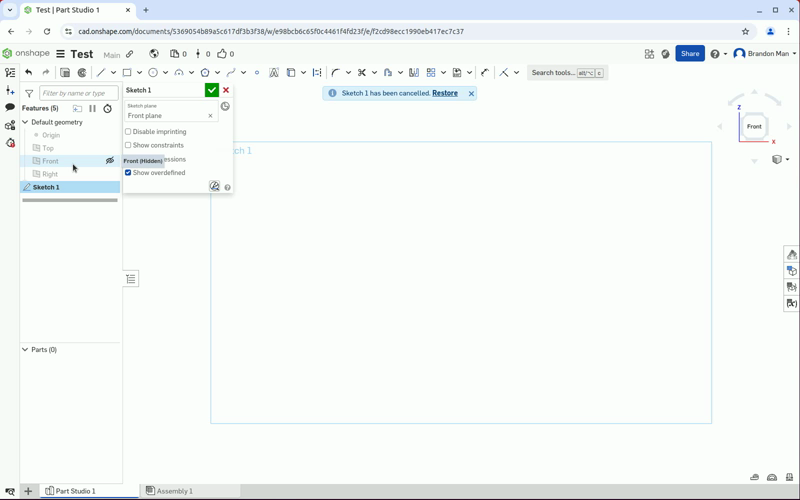
mouse_move(73, 352)
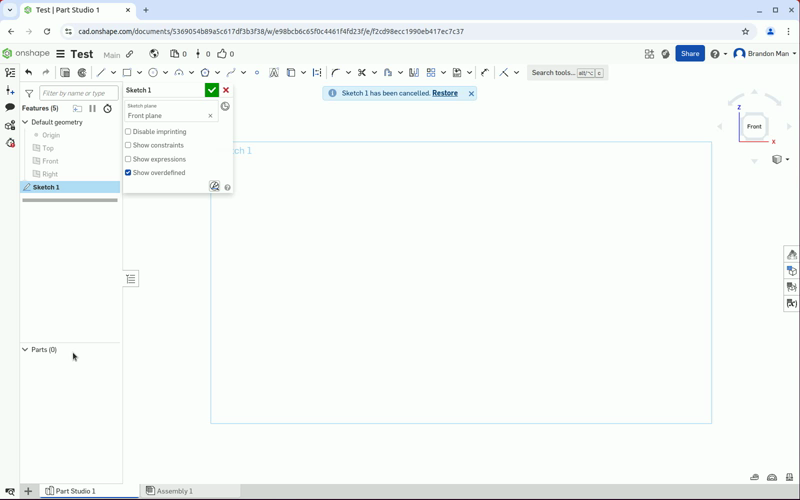
key(y)
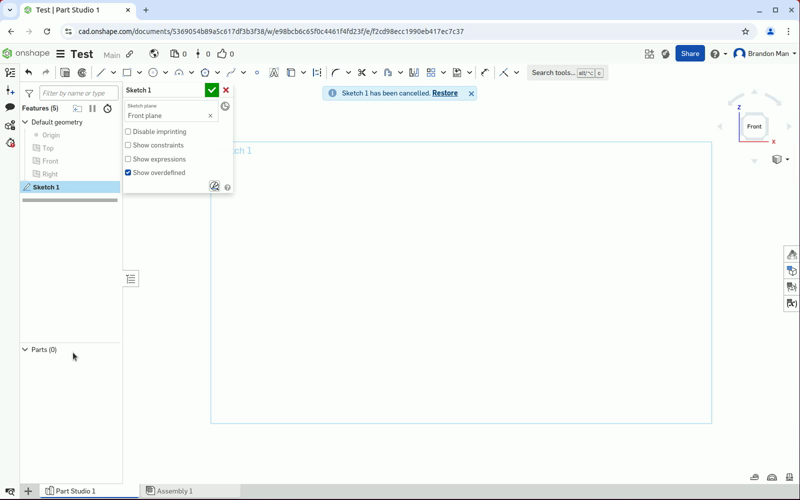
key(l)
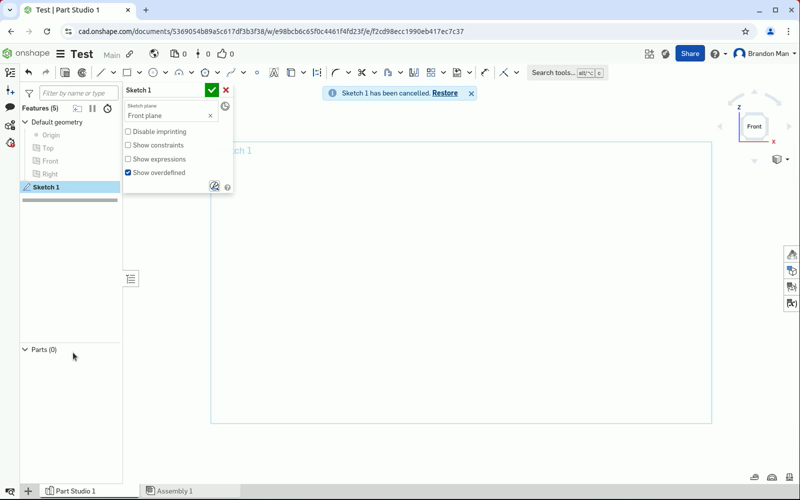
key_down(shift)
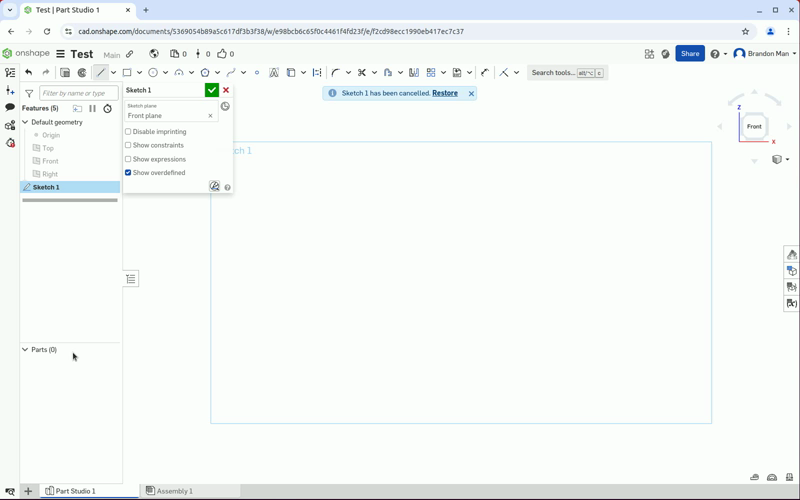
mouse_move(351, 341)
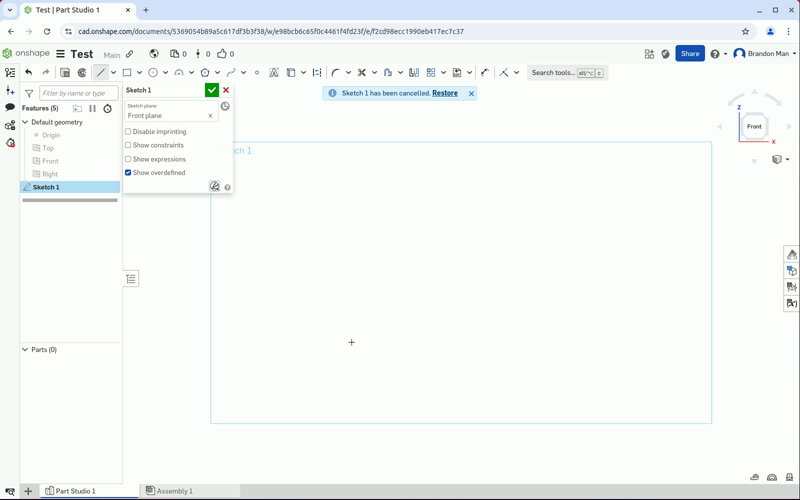
click(351, 341)
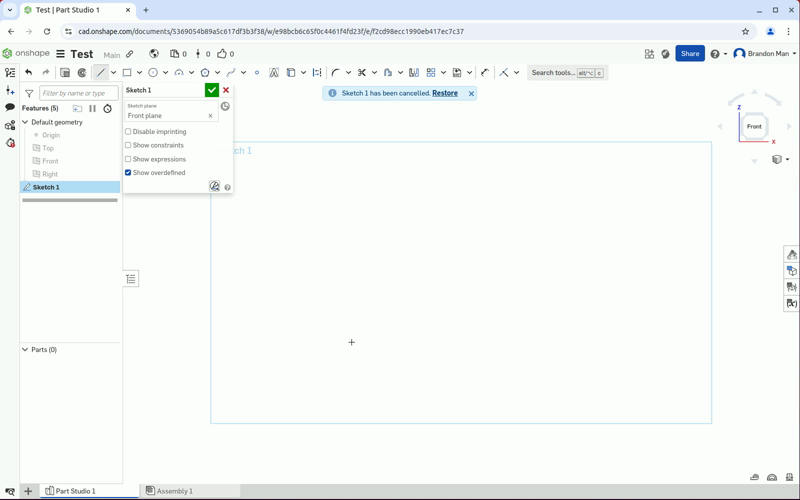
key_up(shift)
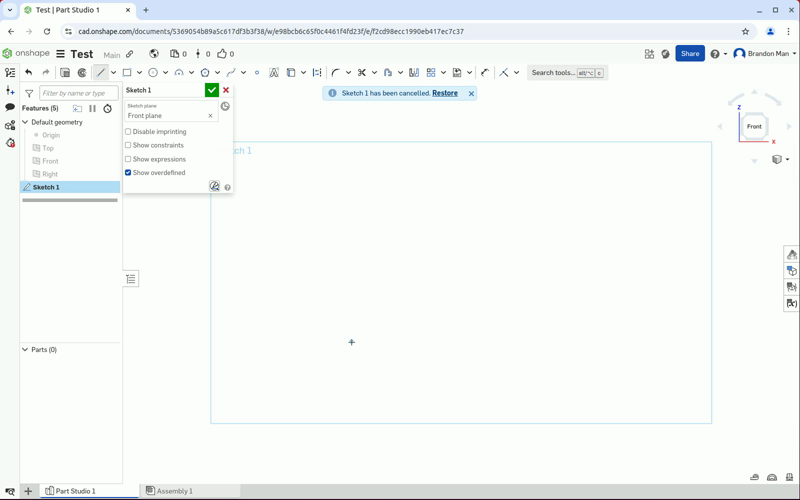
key_down(shift)
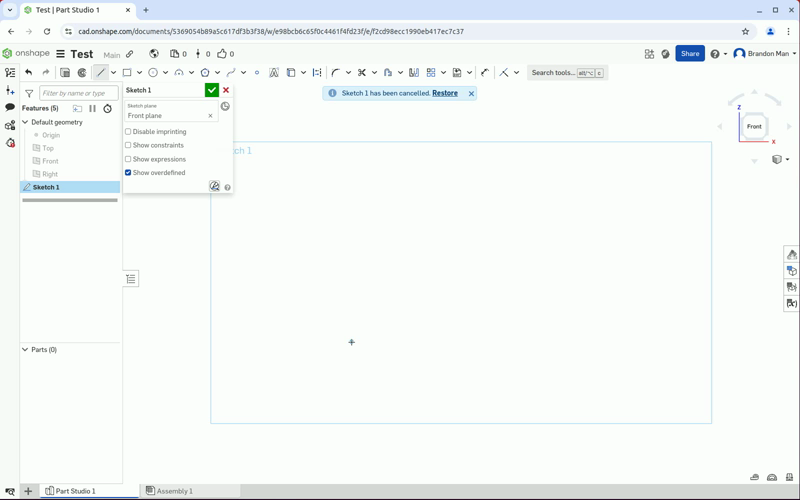
mouse_move(568, 341)
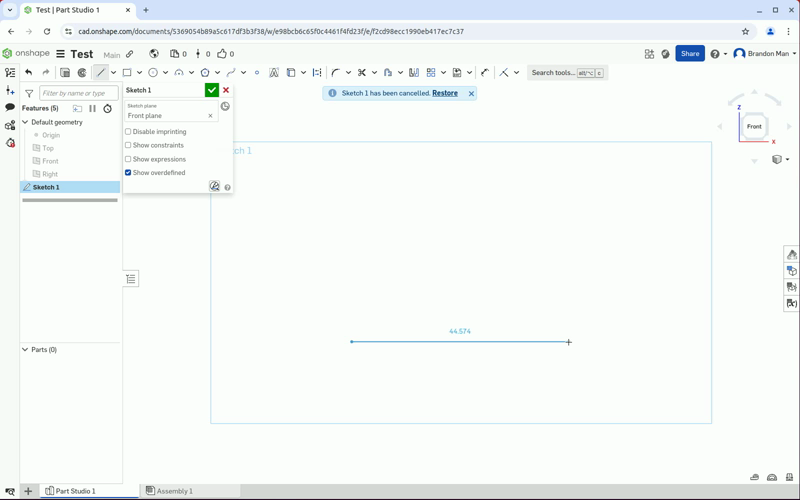
click(568, 341)
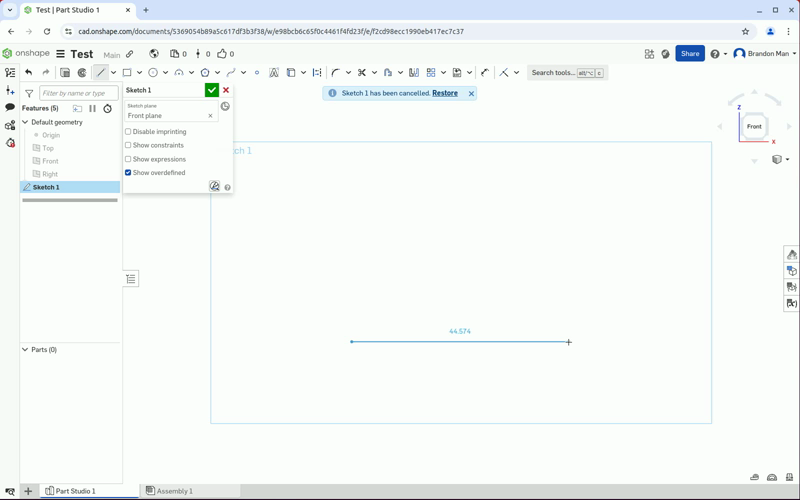
key_up(shift)
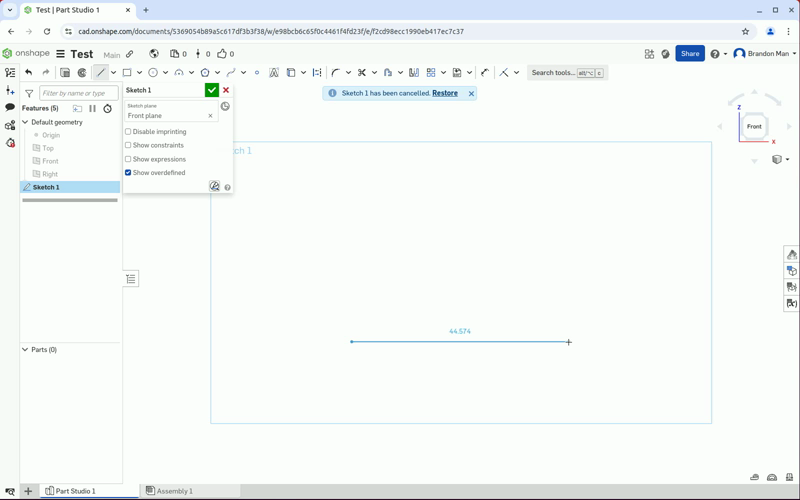
key_down(shift)
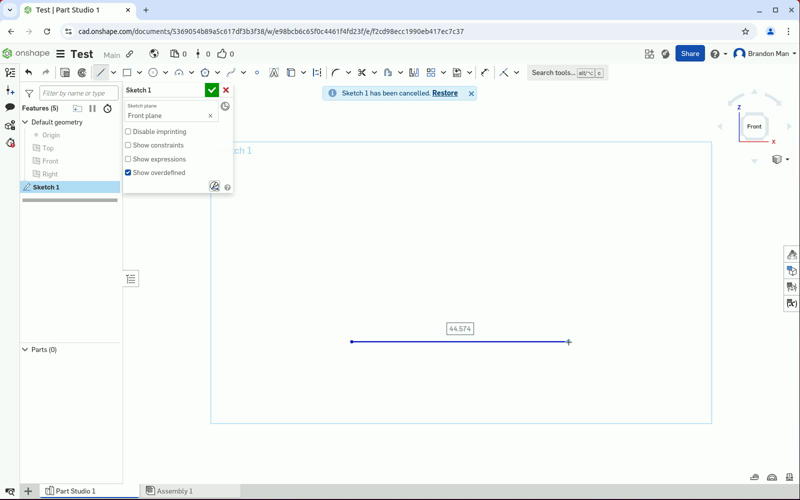
mouse_move(568, 225)
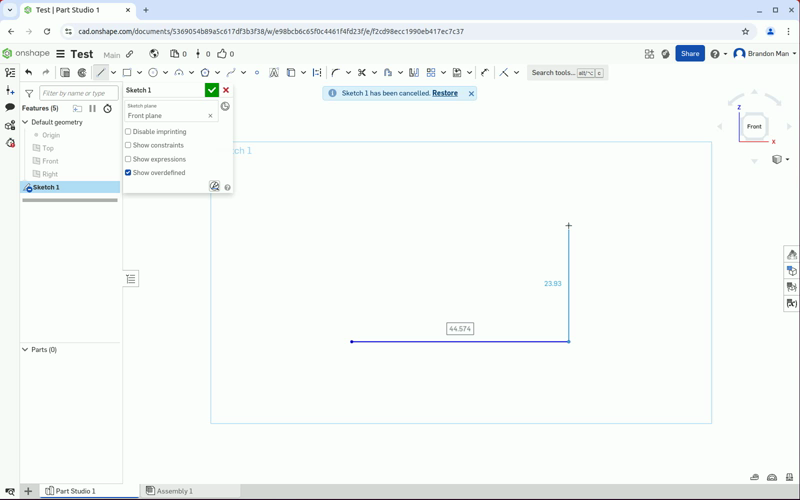
click(568, 225)
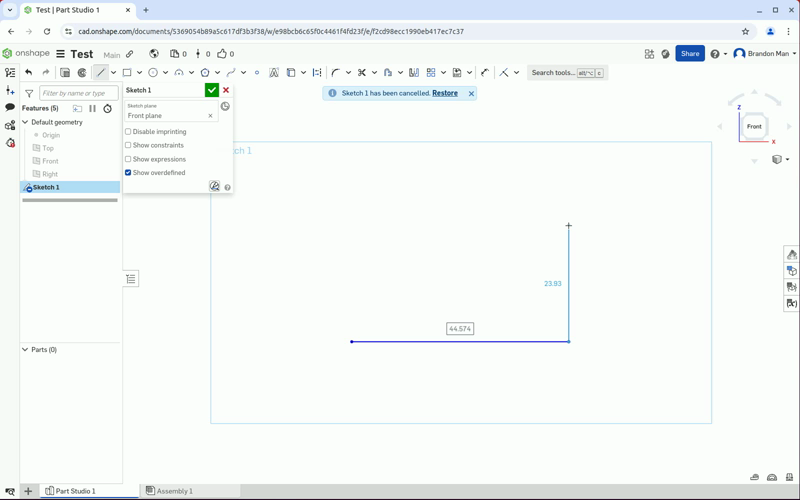
key_up(shift)
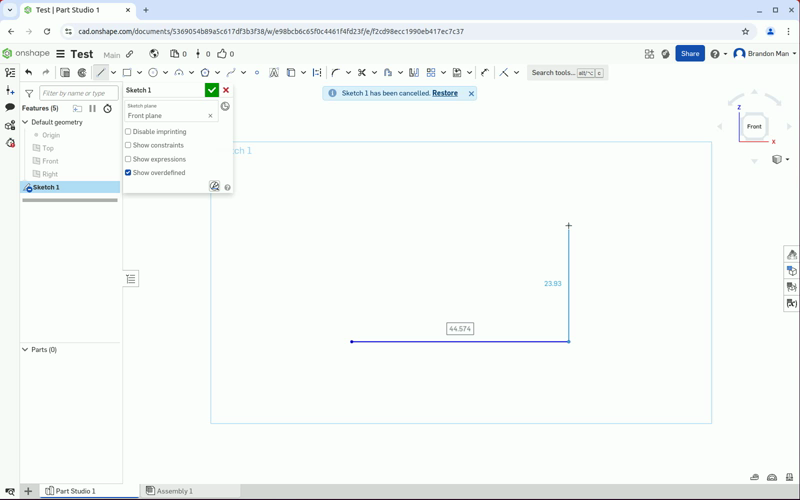
key_down(shift)
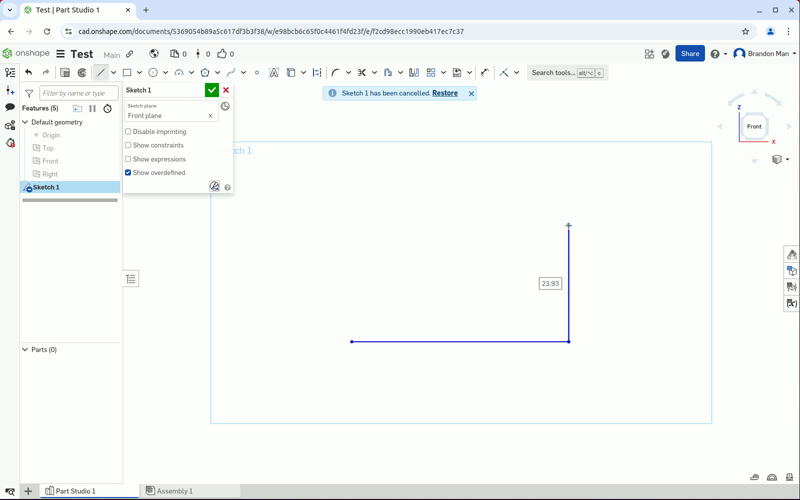
mouse_move(351, 225)
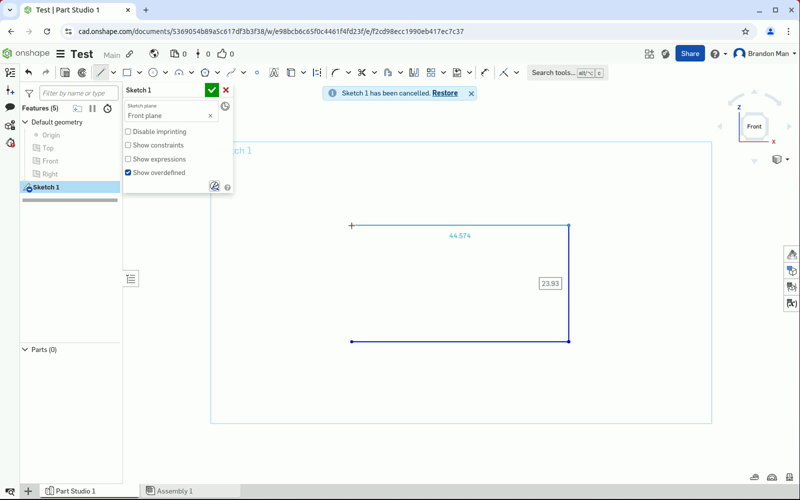
click(351, 225)
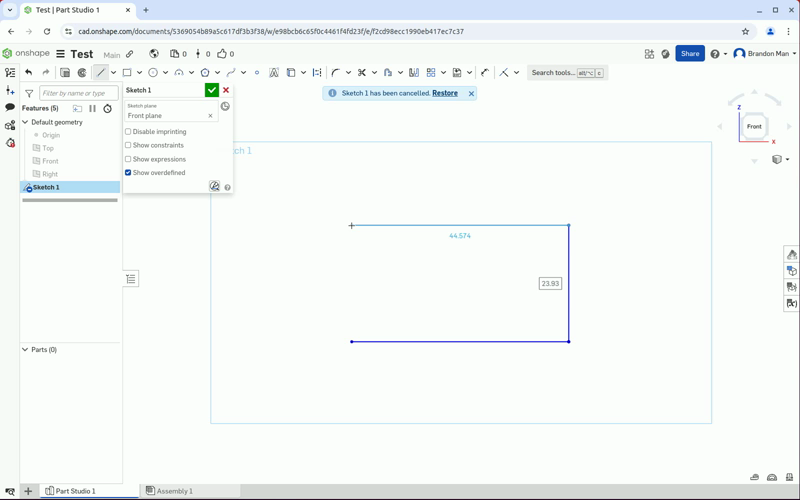
key_up(shift)
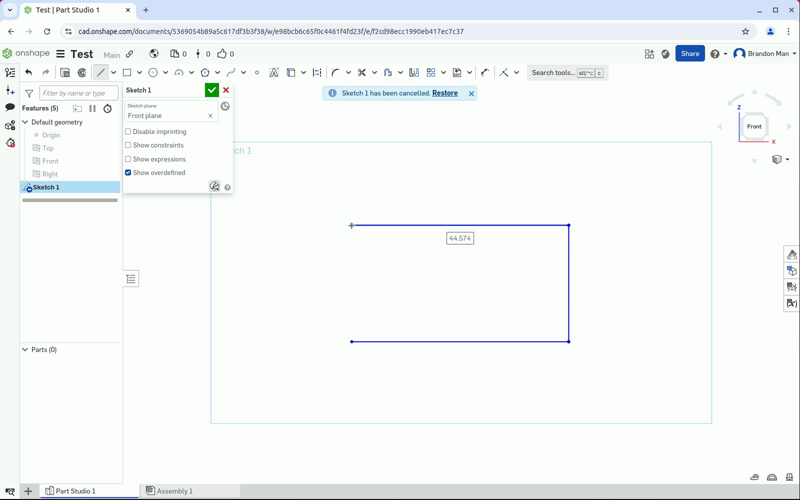
key_down(shift)
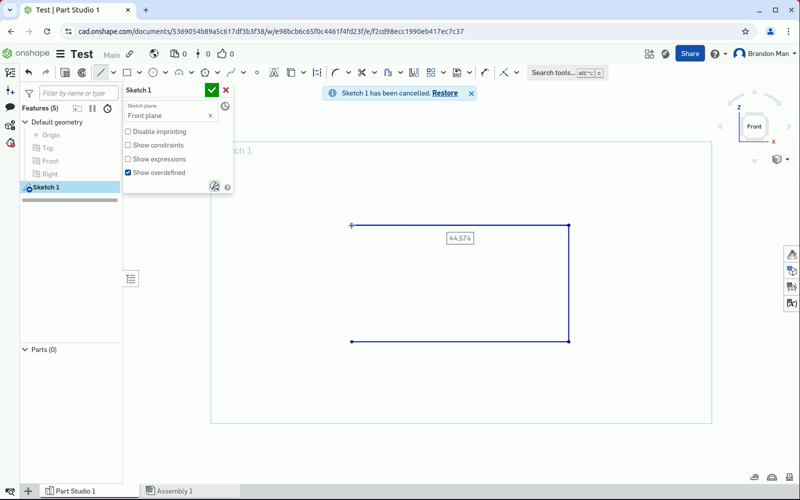
mouse_move(351, 341)
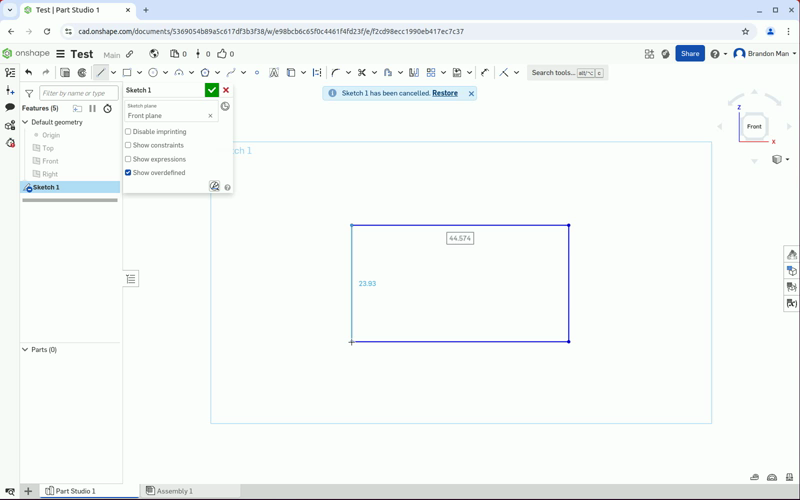
key_up(shift)
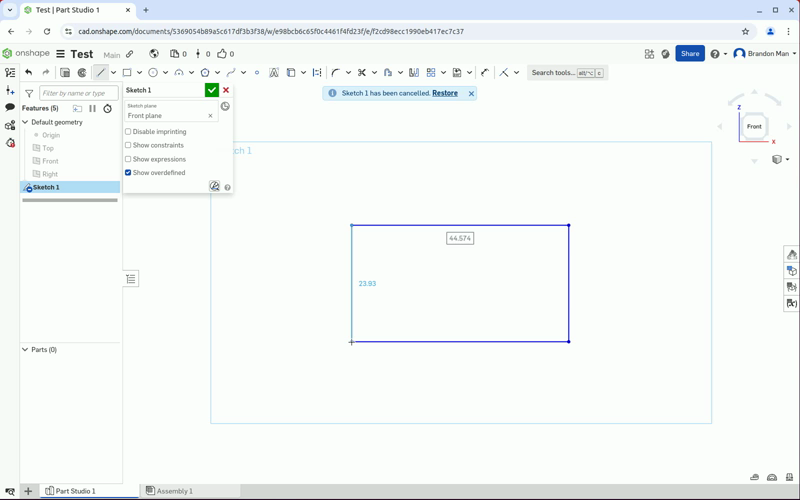
click(351, 341)
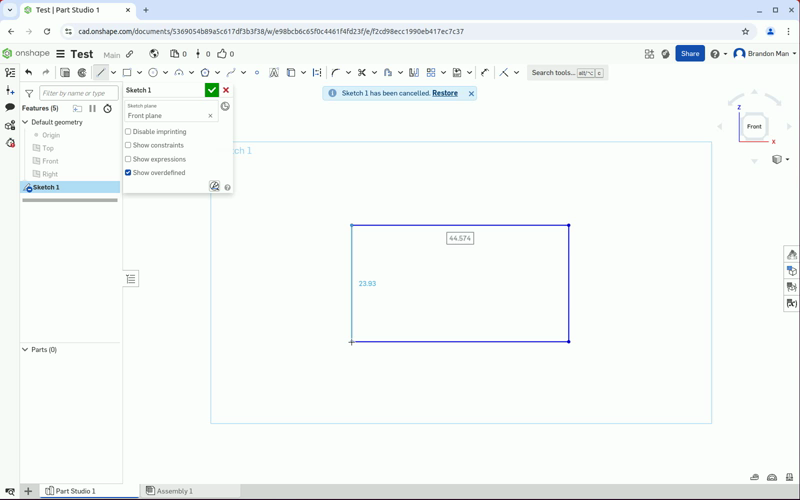
key(esc)
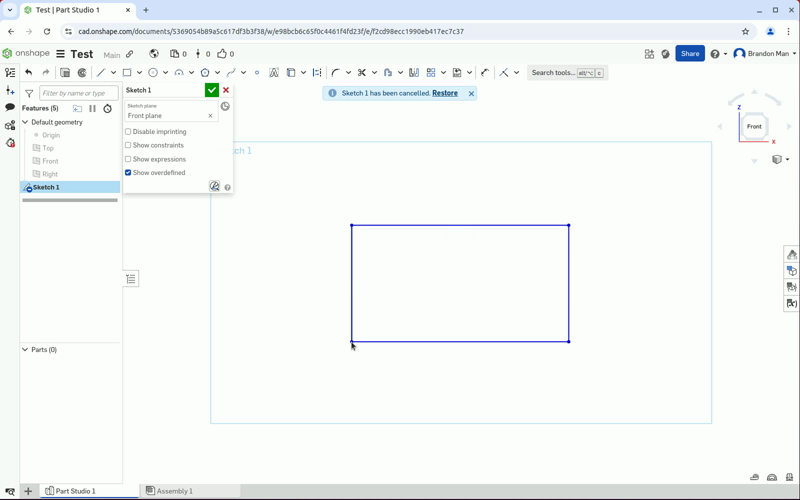
mouse_move(504, 307)
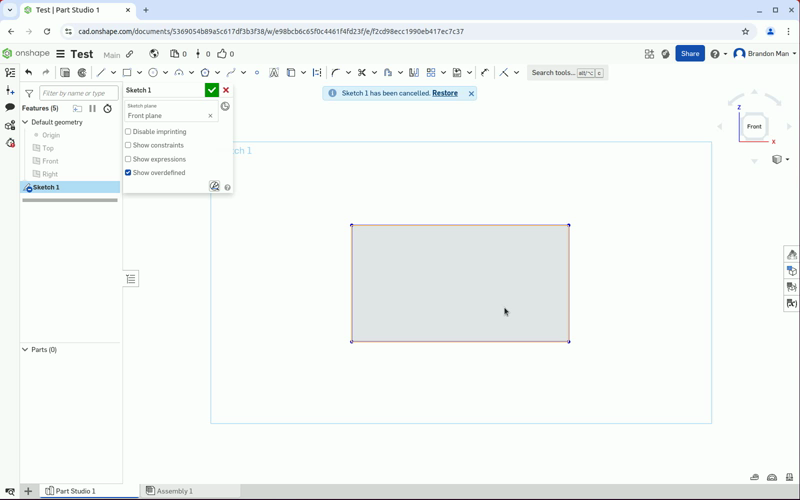
click(504, 307)
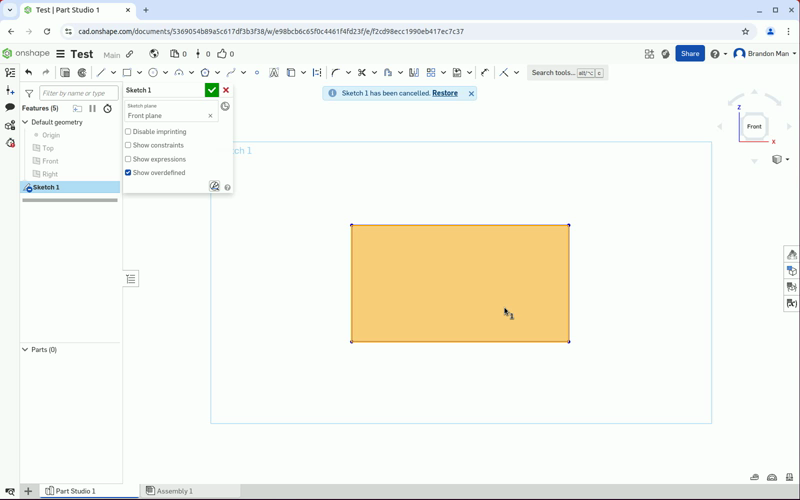
mouse_move(73, 352)
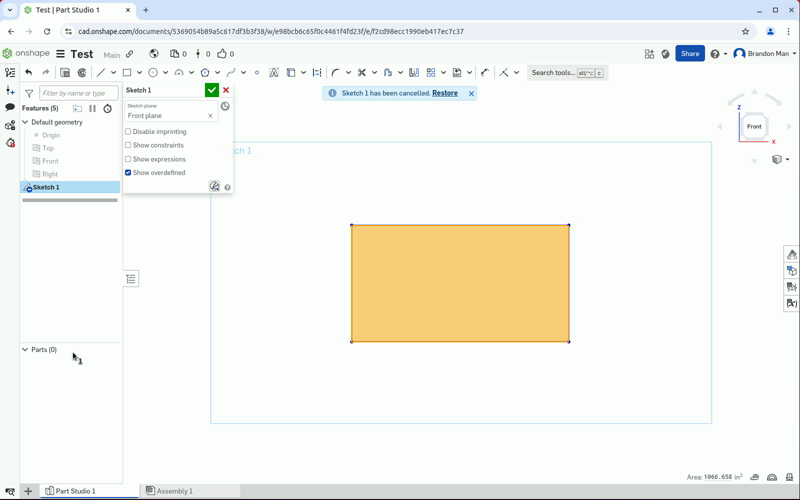
key(shift+y)
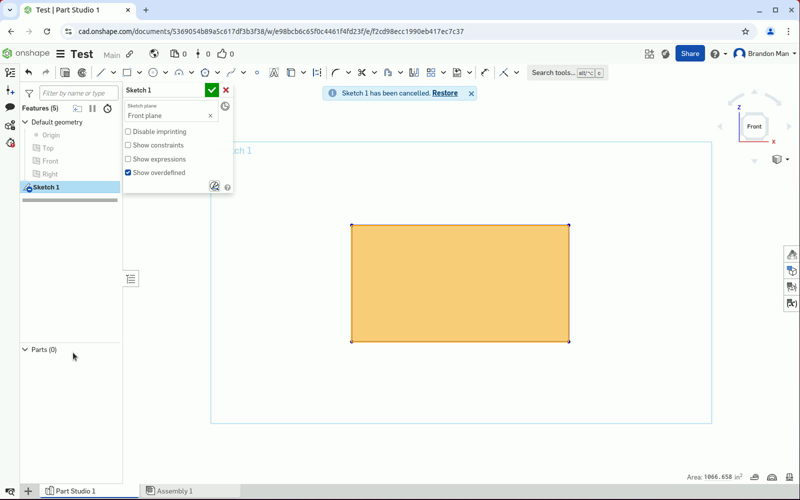
key(shift+e)
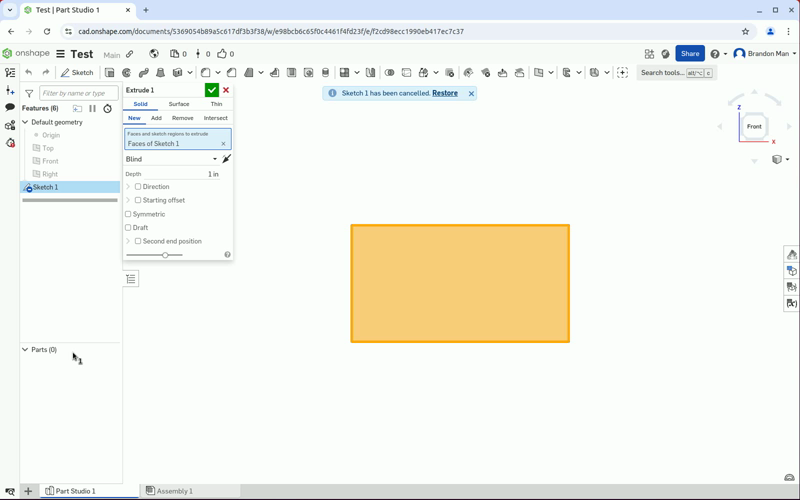
mouse_move(143, 106)
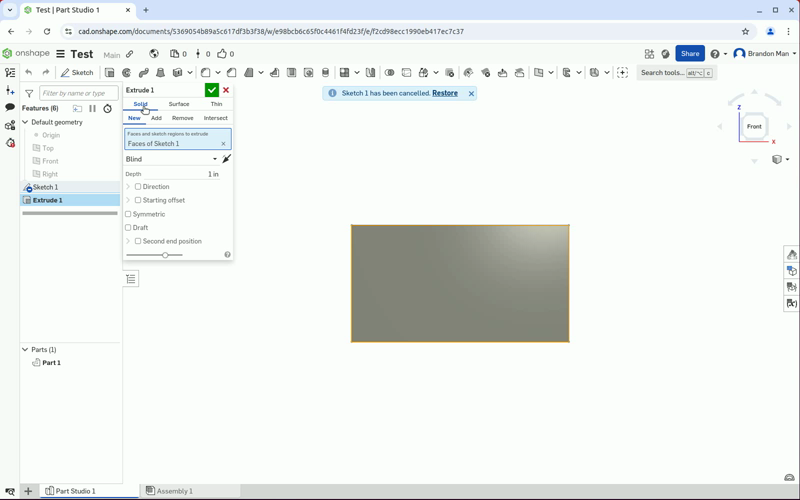
click(143, 106)
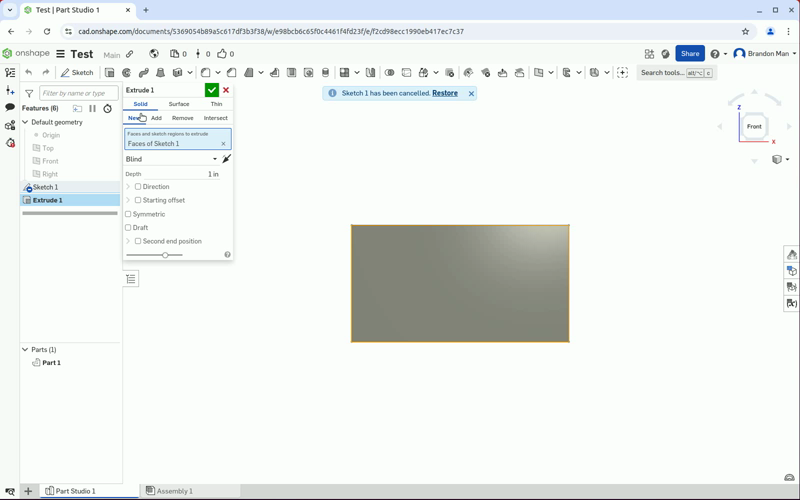
mouse_move(137, 120)
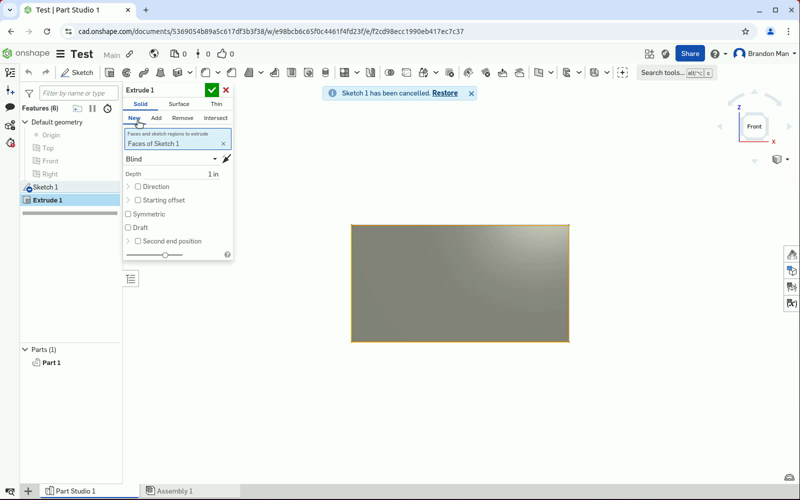
click(137, 120)
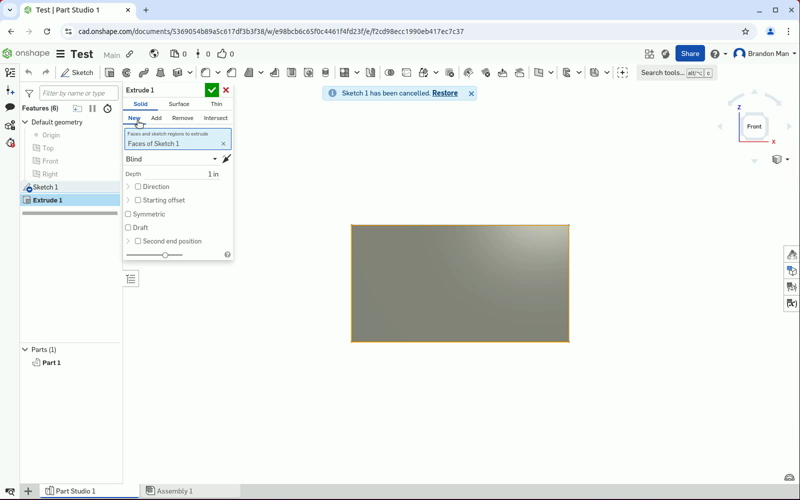
key(tab, 4)
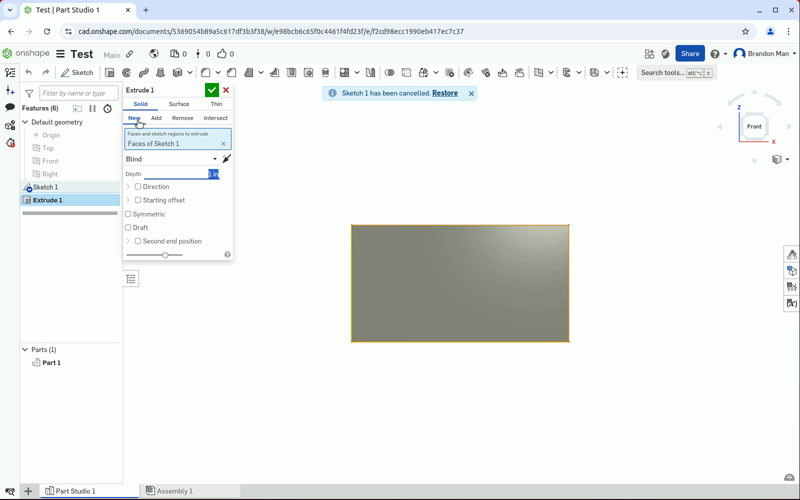
text(-0.241)
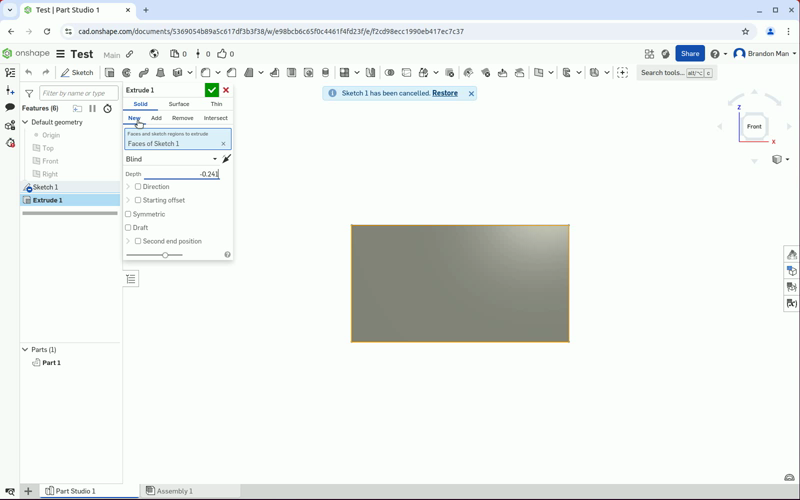
key(enter)
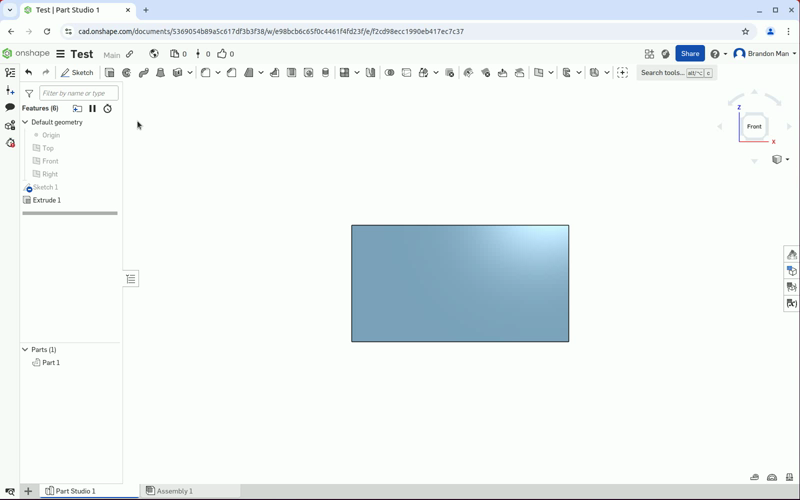
key(shift+h)
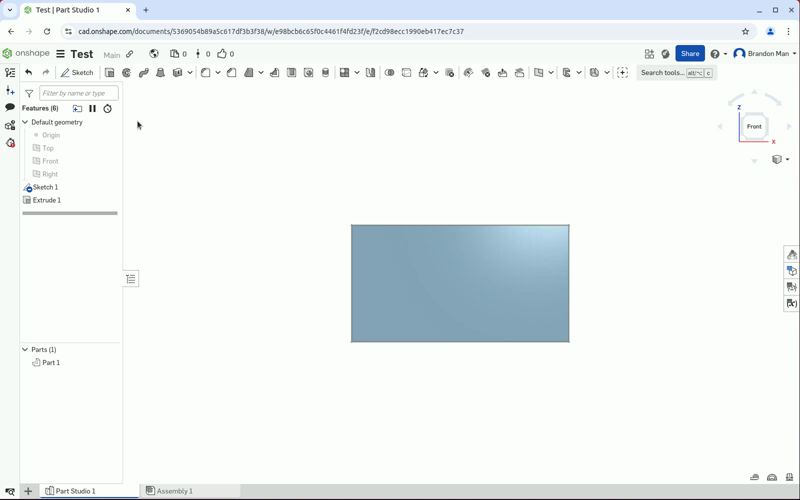
key(shift+h)
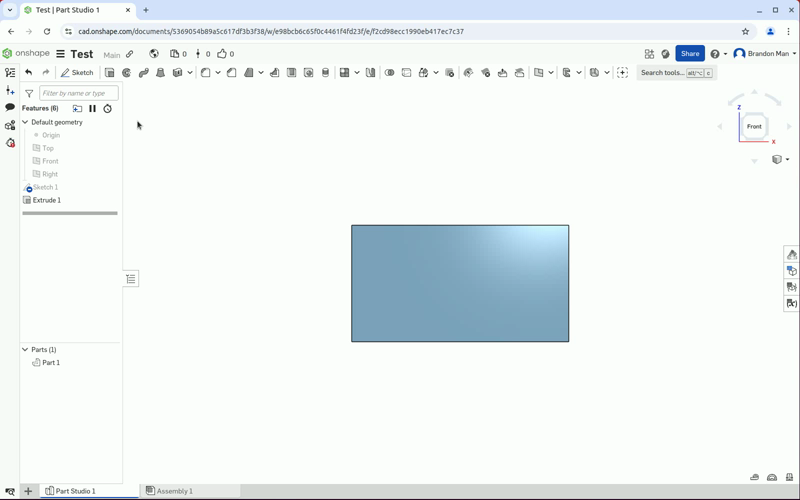
mouse_move(73, 189)
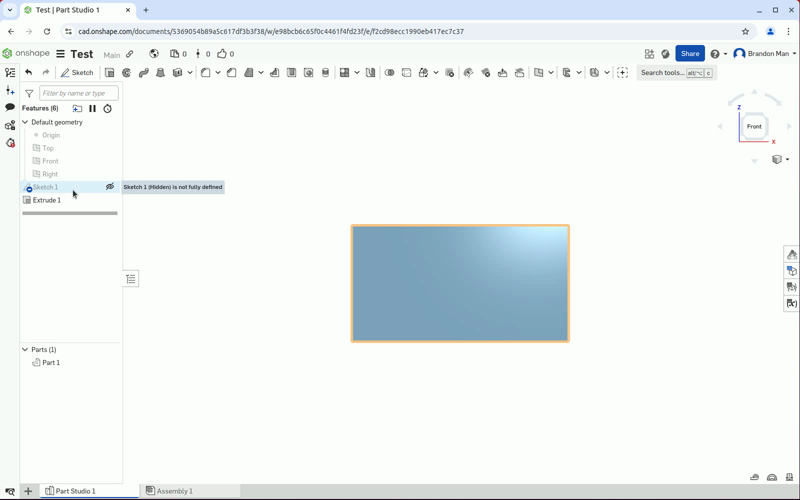
click(73, 189)
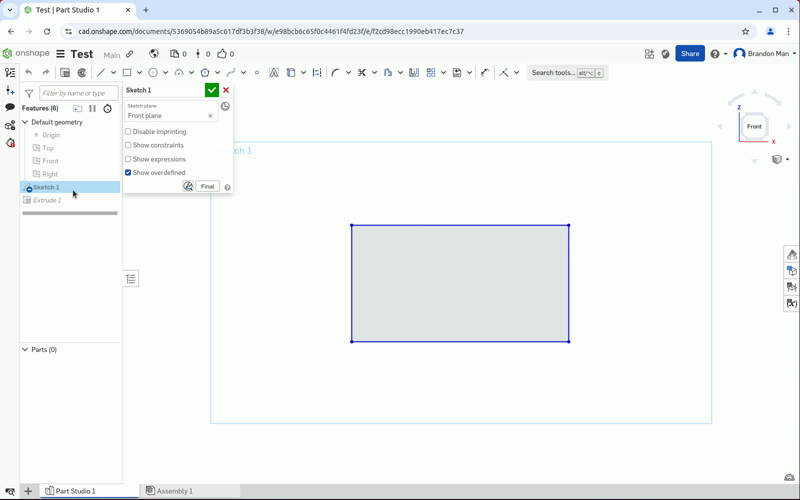
mouse_move(229, 92)
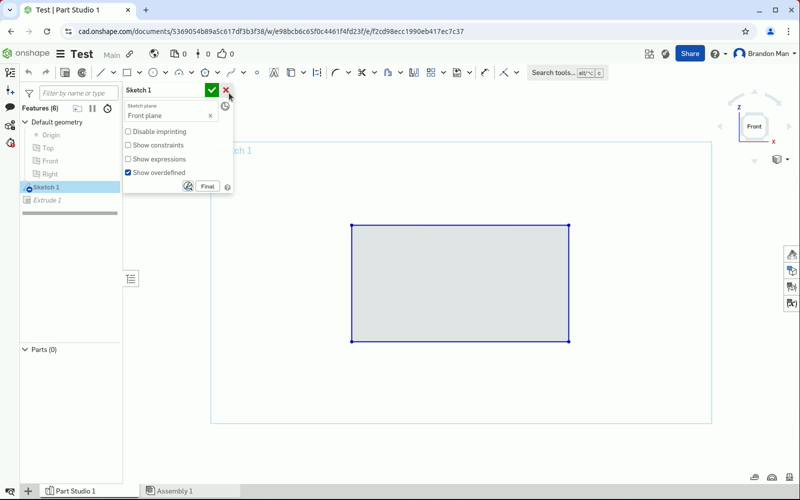
click(229, 92)
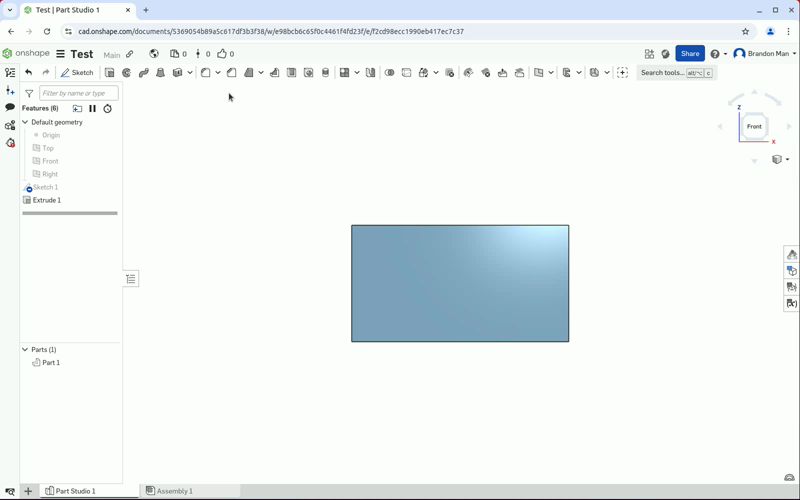
mouse_move(73, 352)
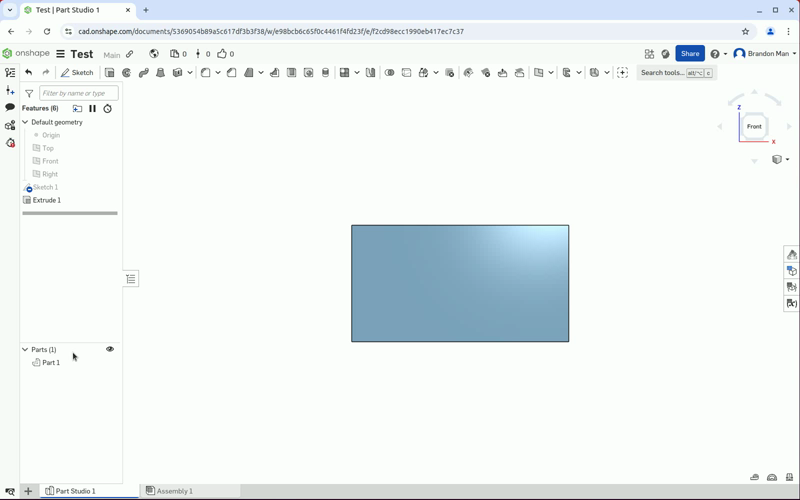
key(y)
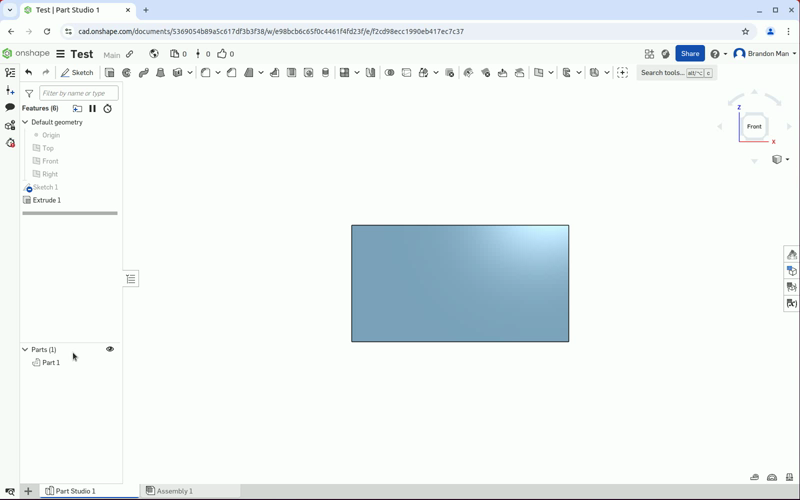
key(shift+p)
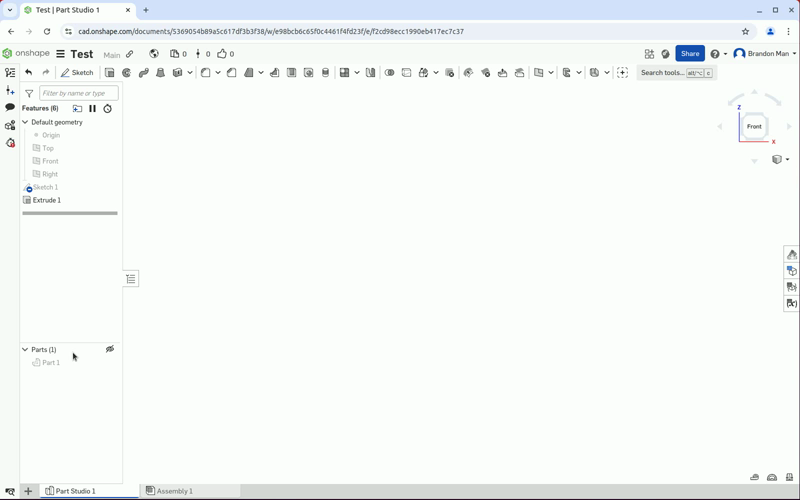
key(space)
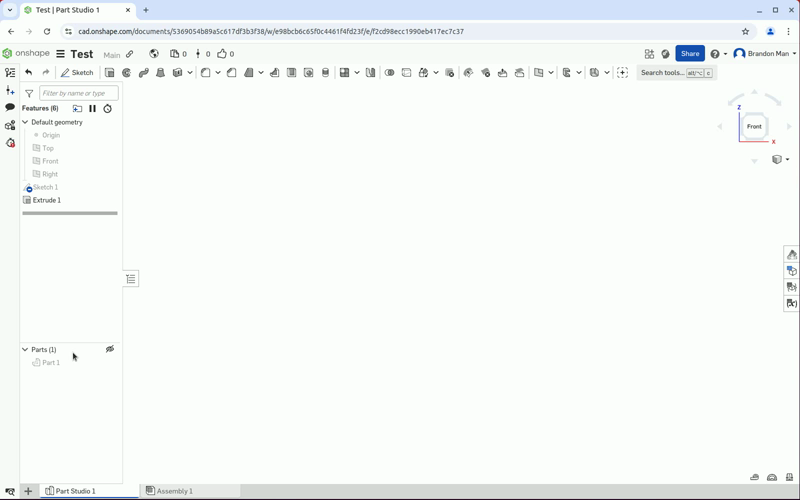
key_down(shift)
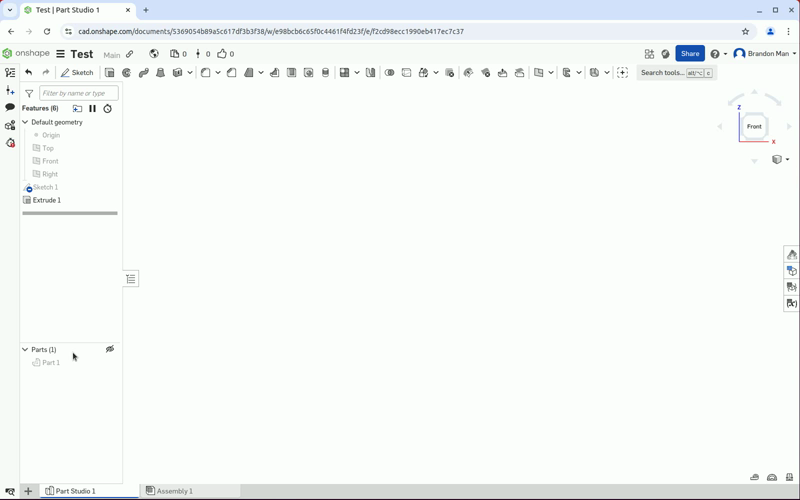
key(left)
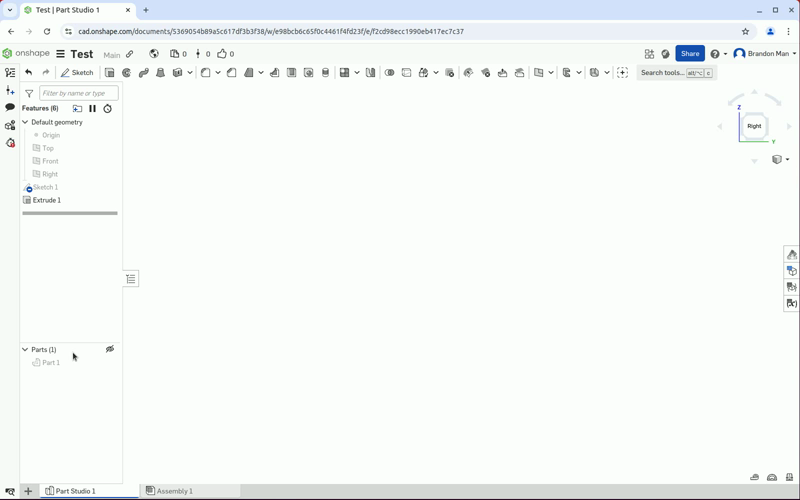
key_up(shift)
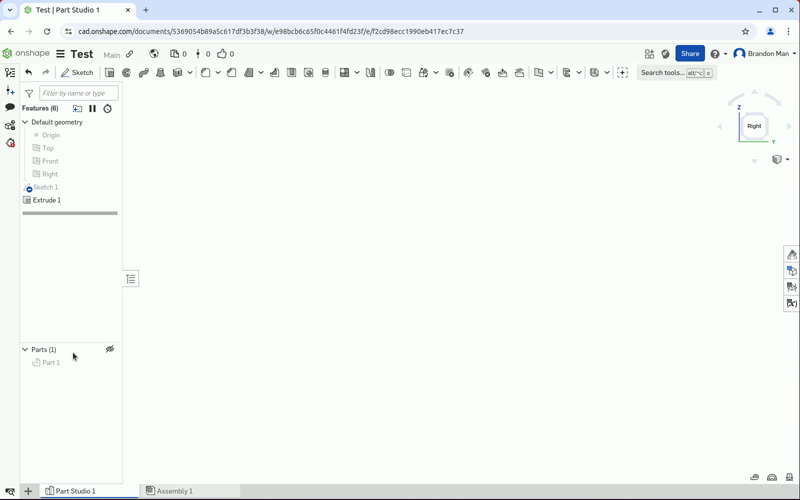
mouse_move(73, 352)
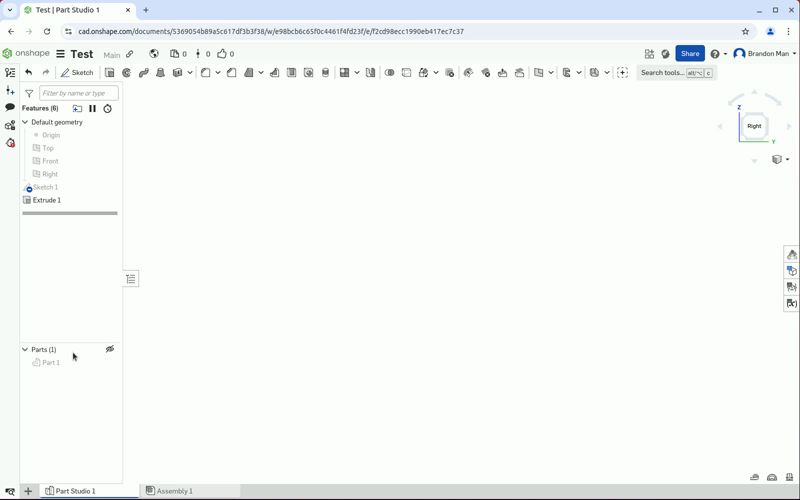
key(shift+y)
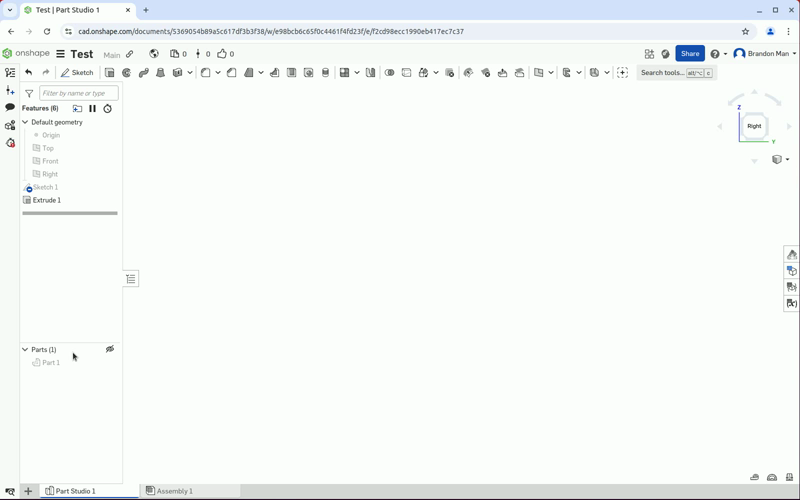
key(shift+s)
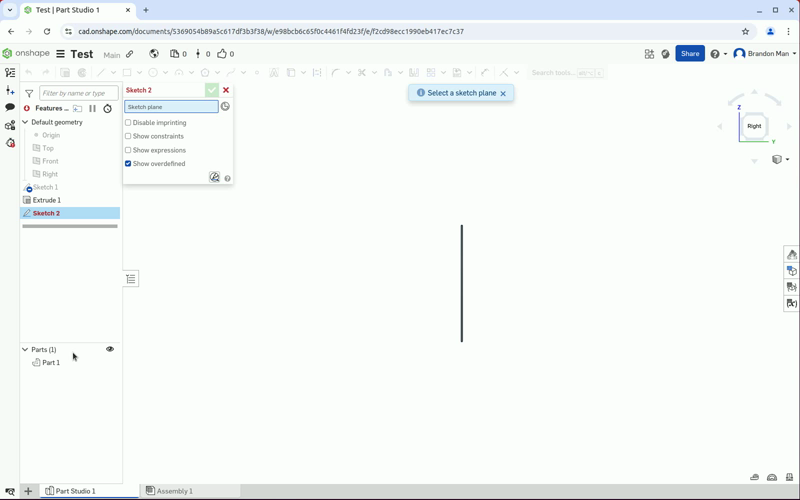
mouse_move(73, 176)
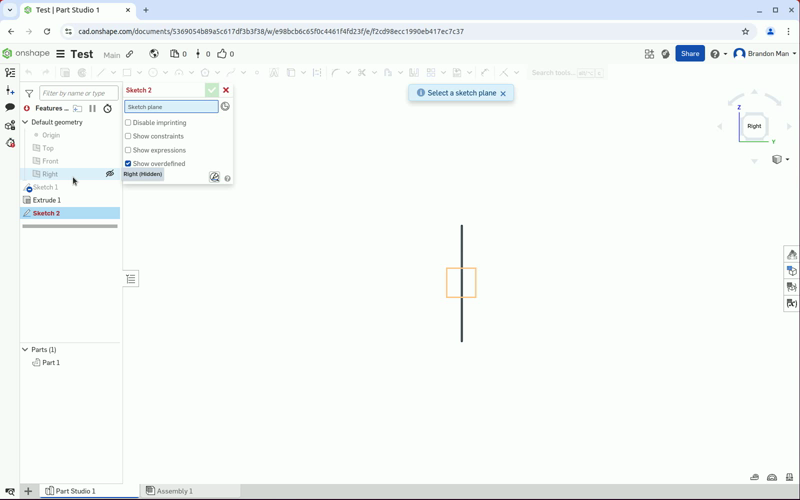
click(73, 176)
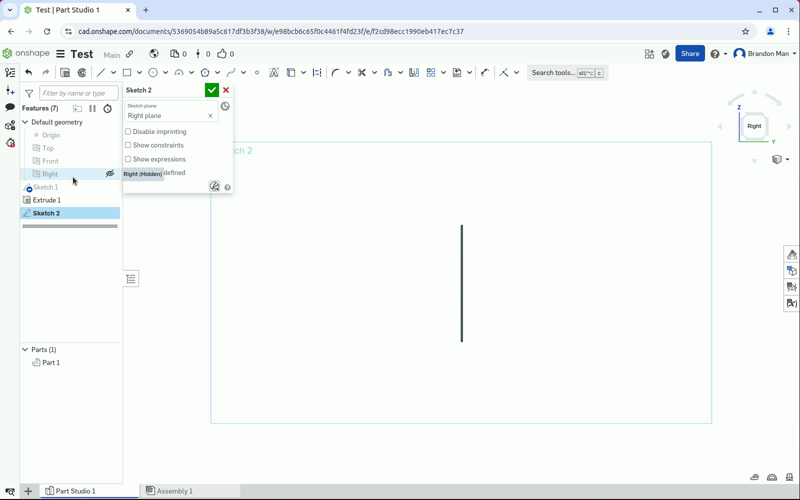
mouse_move(73, 352)
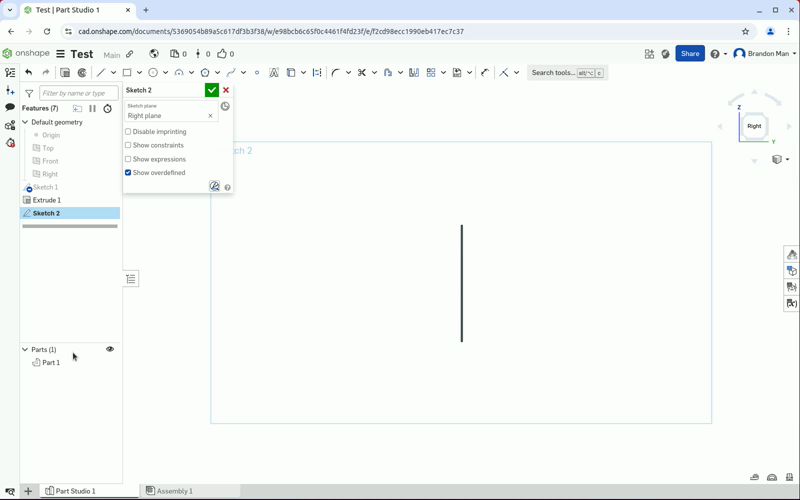
key(y)
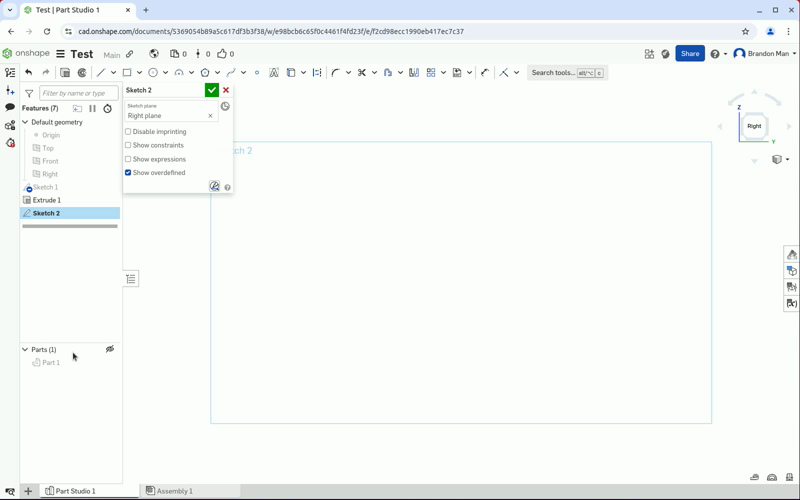
key(c)
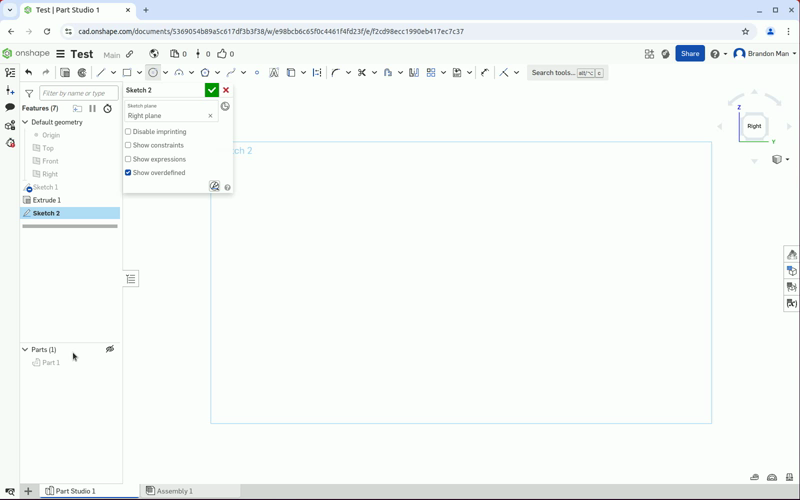
key_down(shift)
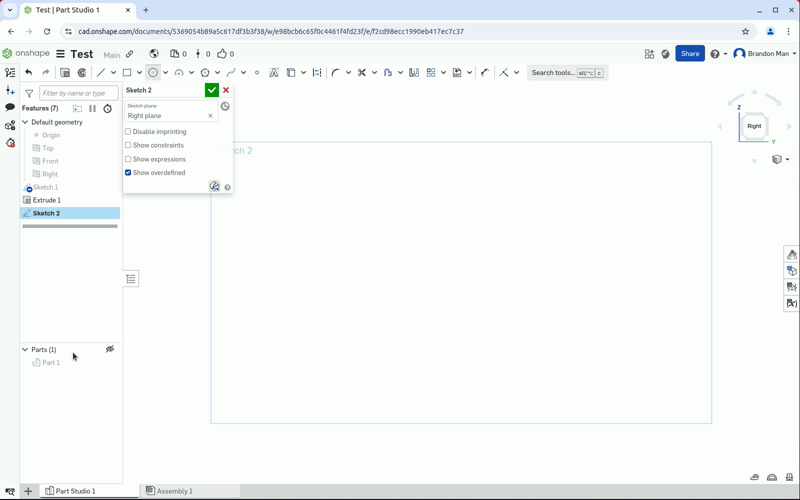
mouse_move(460, 222)
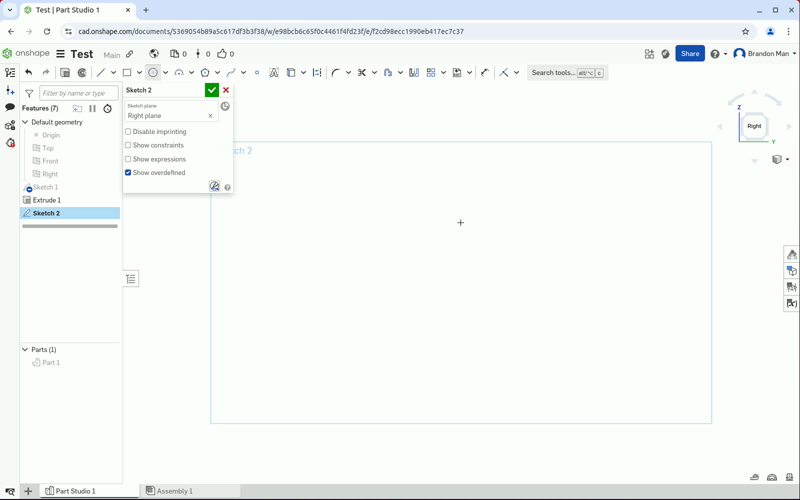
click(460, 222)
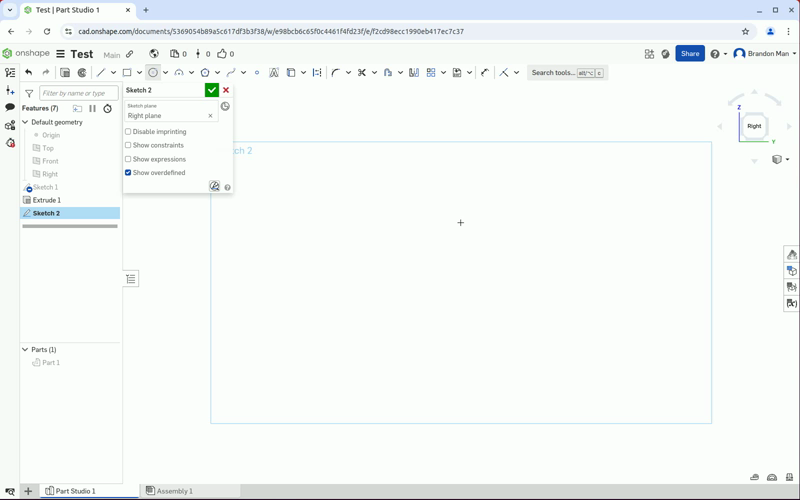
key_up(shift)
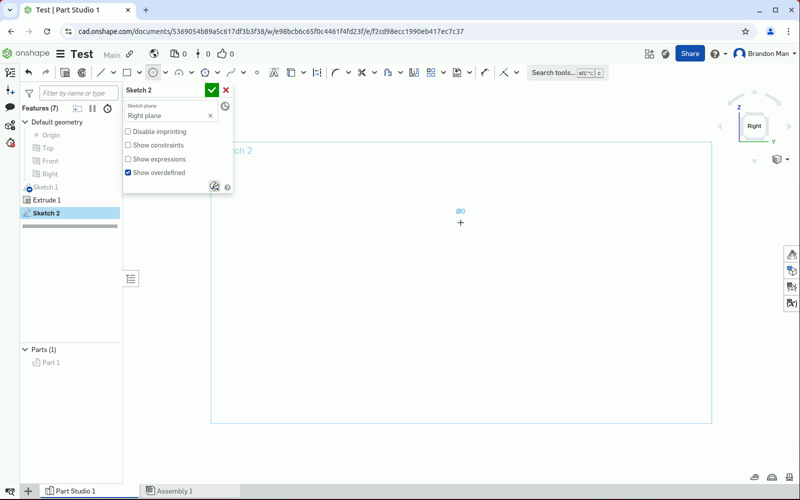
mouse_move(463, 222)
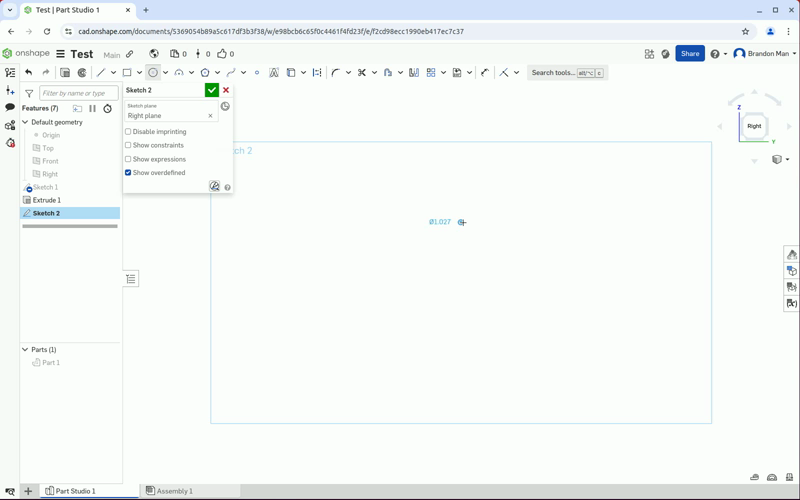
scroll(6)
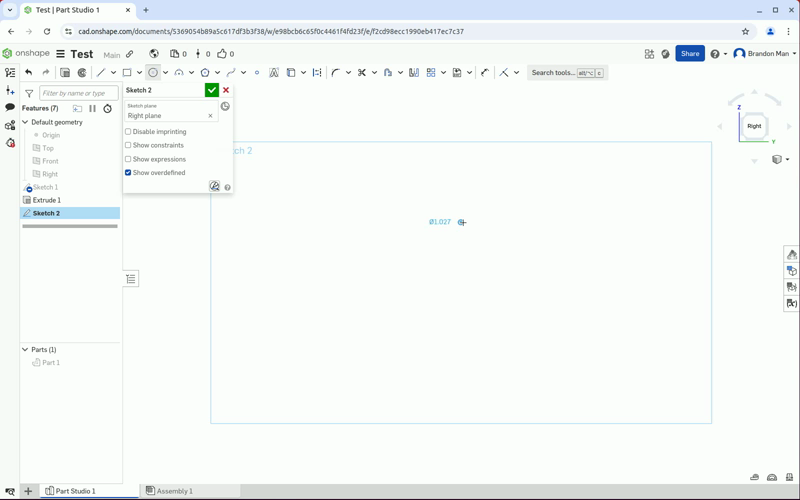
scroll(6)
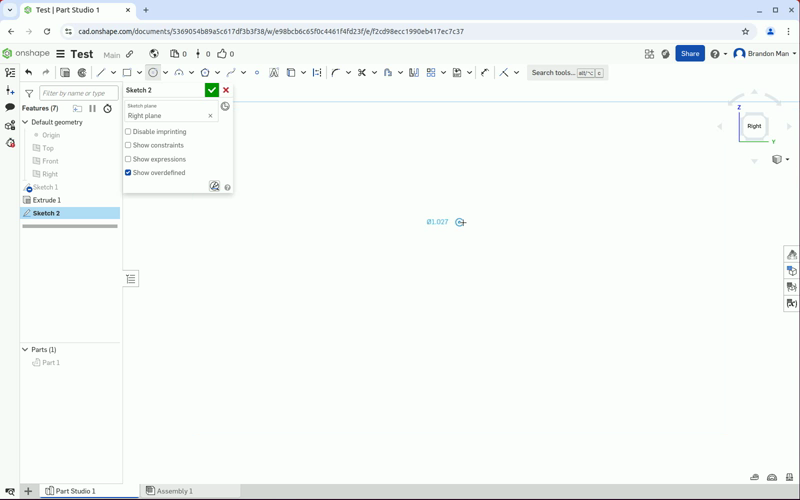
scroll(6)
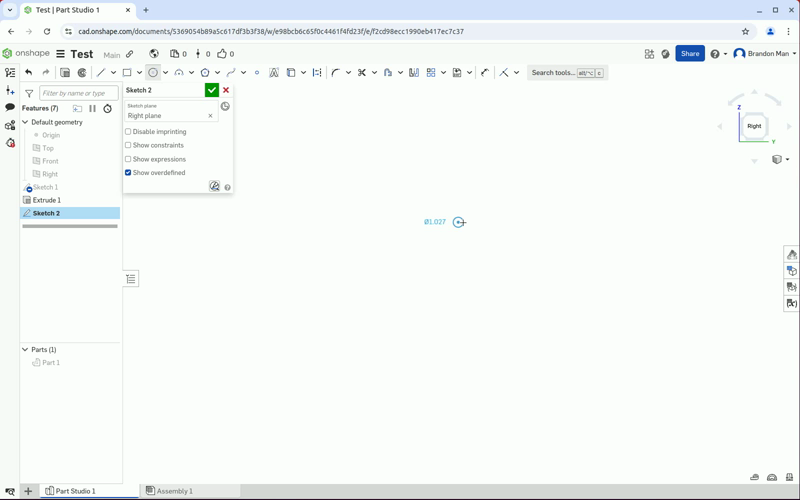
scroll(6)
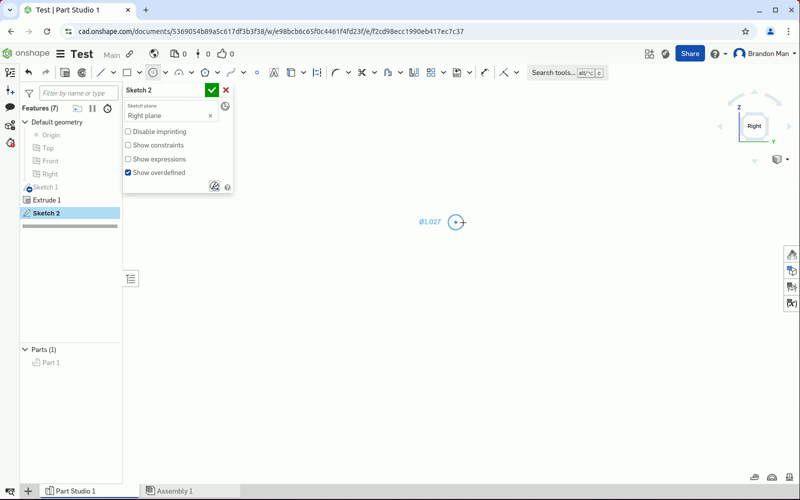
scroll(6)
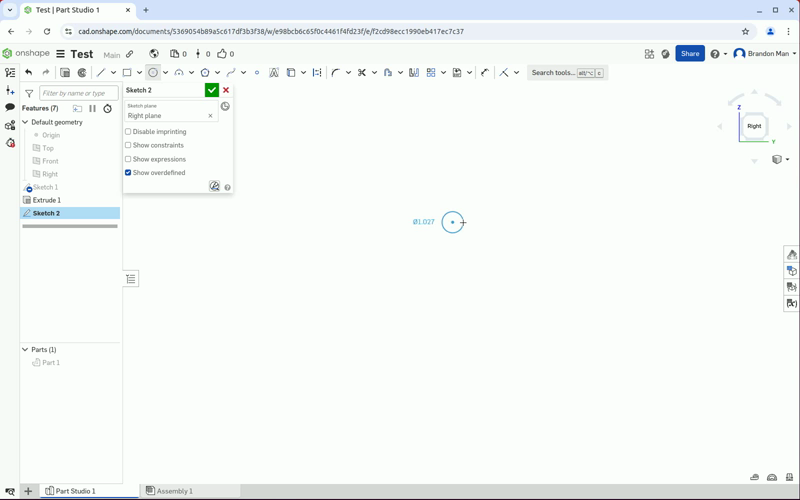
scroll(6)
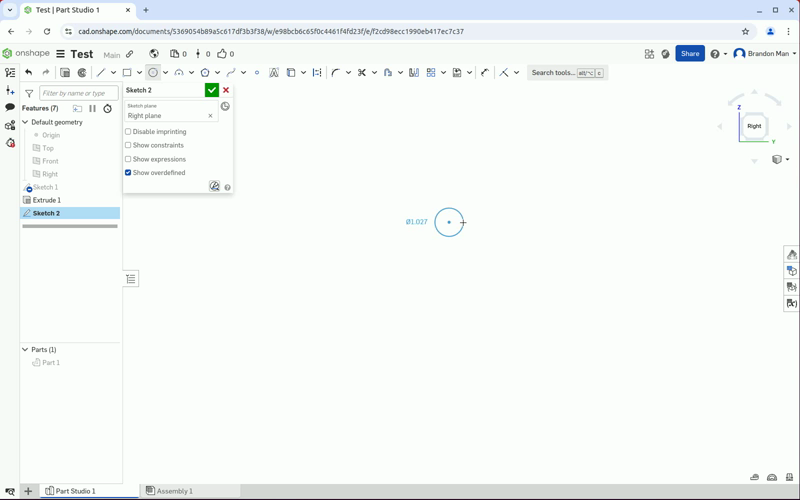
scroll(6)
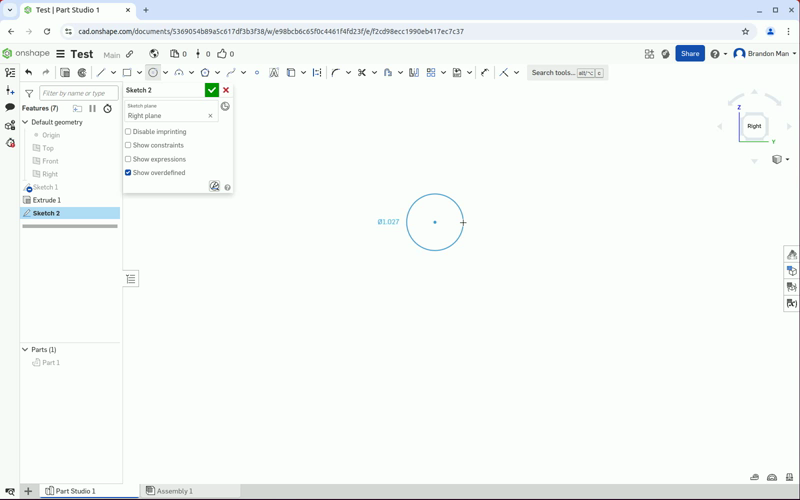
click(463, 222)
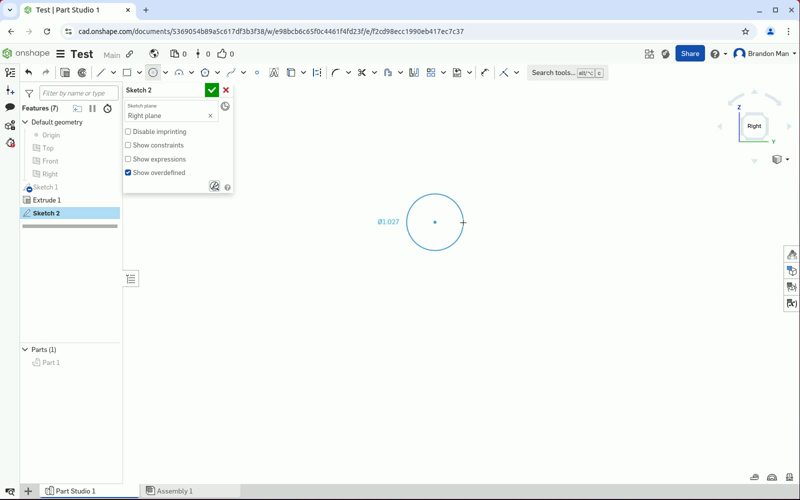
scroll(-6)
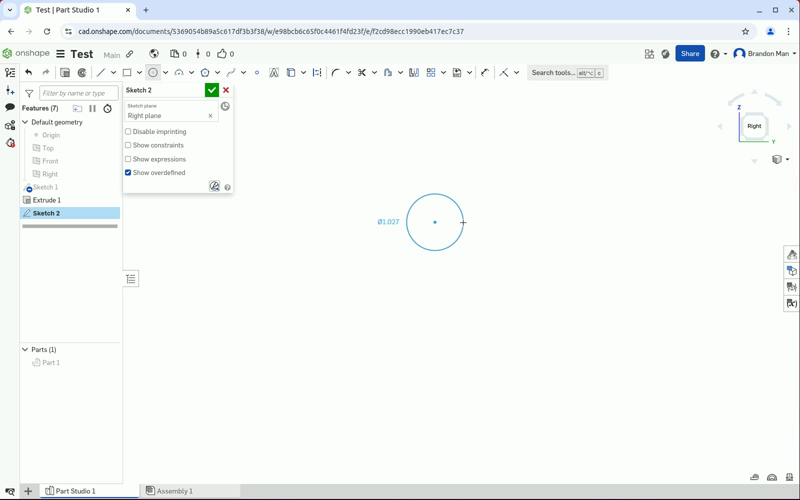
scroll(-6)
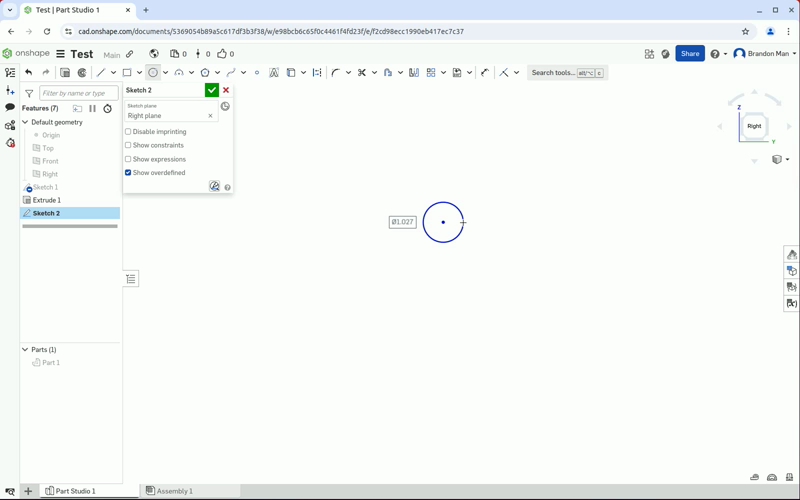
scroll(-6)
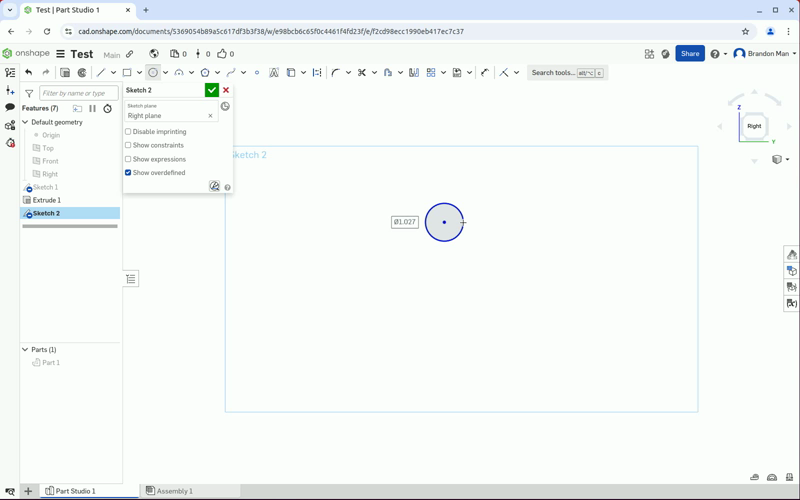
scroll(-6)
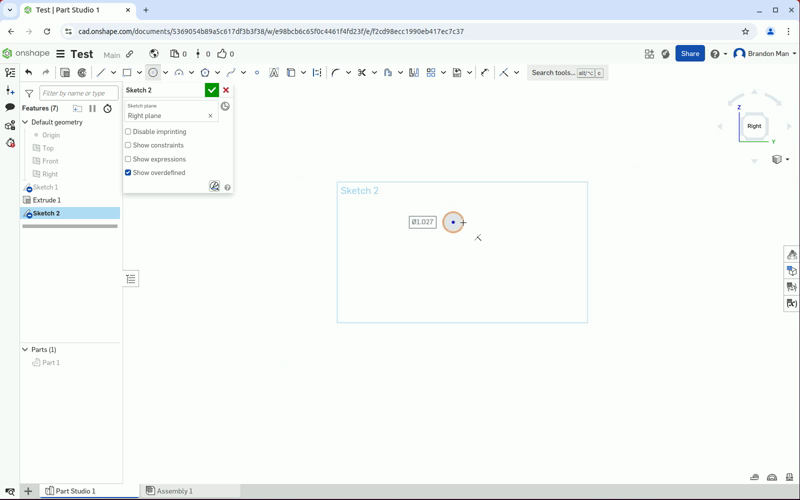
scroll(-6)
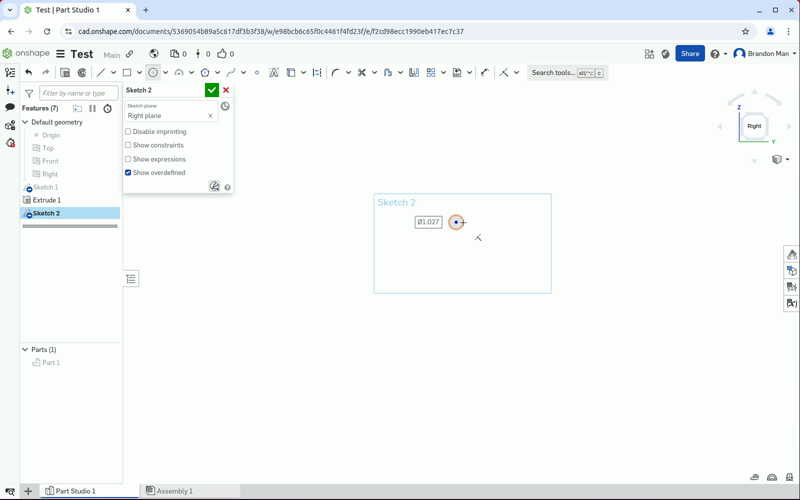
scroll(-6)
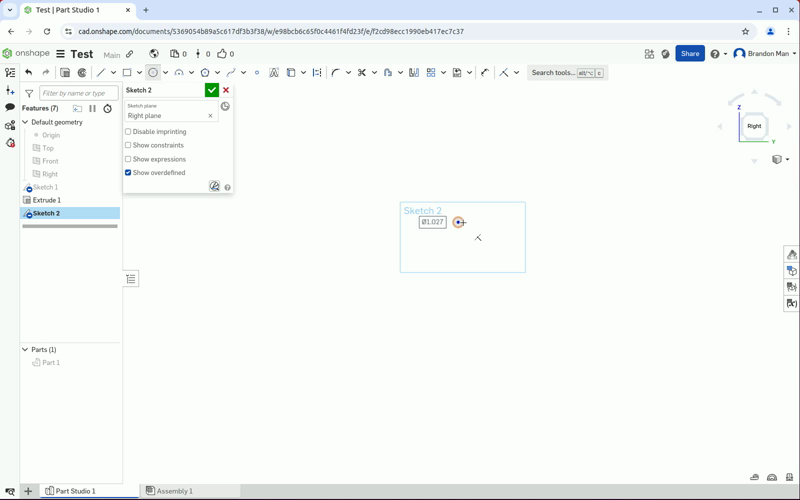
scroll(-6)
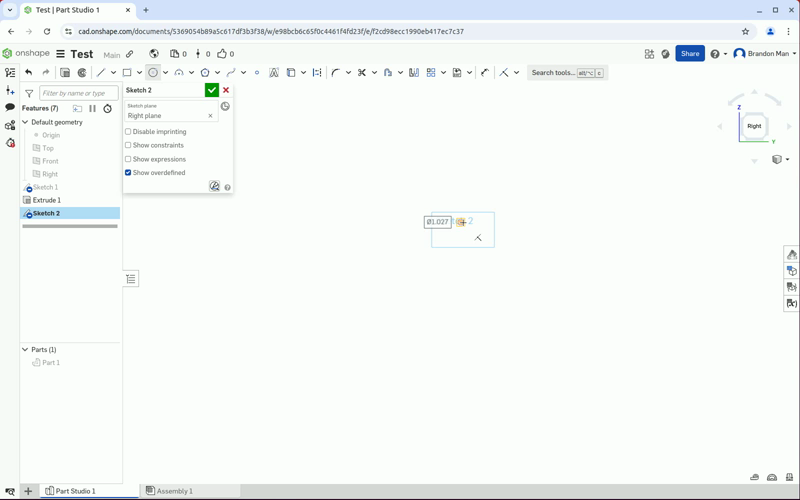
key(esc)
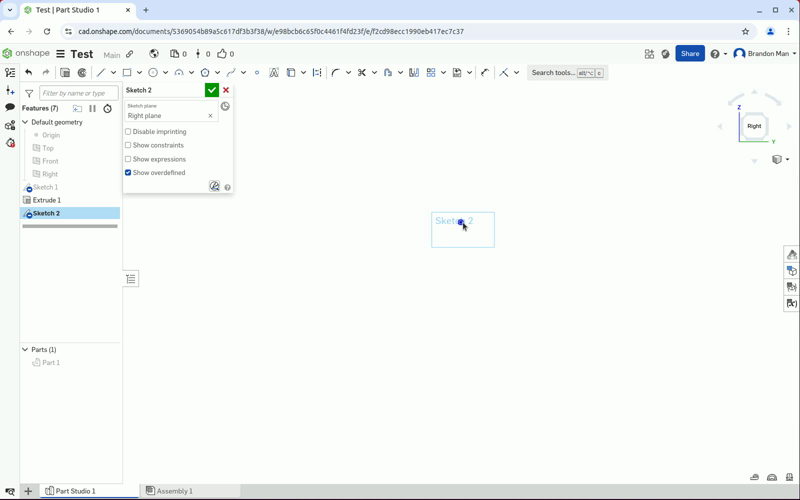
mouse_move(462, 221)
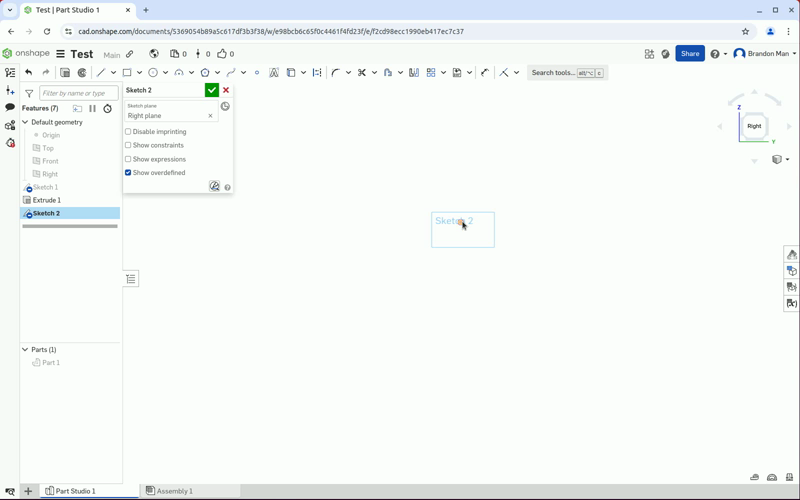
scroll(6)
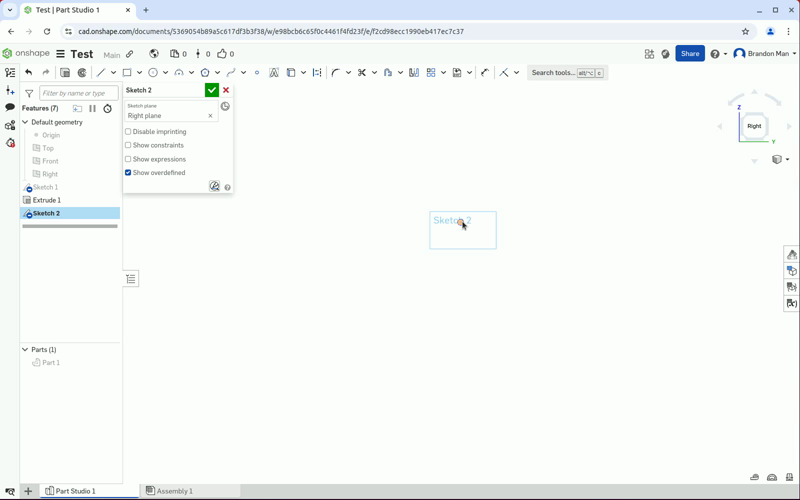
scroll(6)
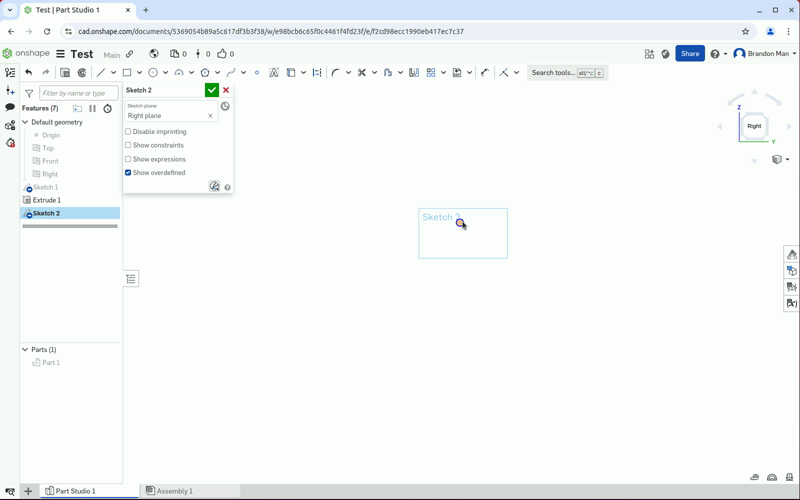
scroll(6)
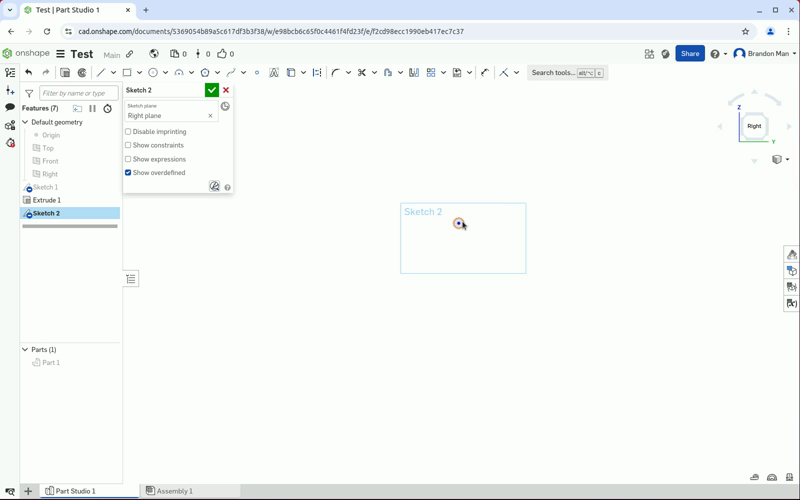
scroll(6)
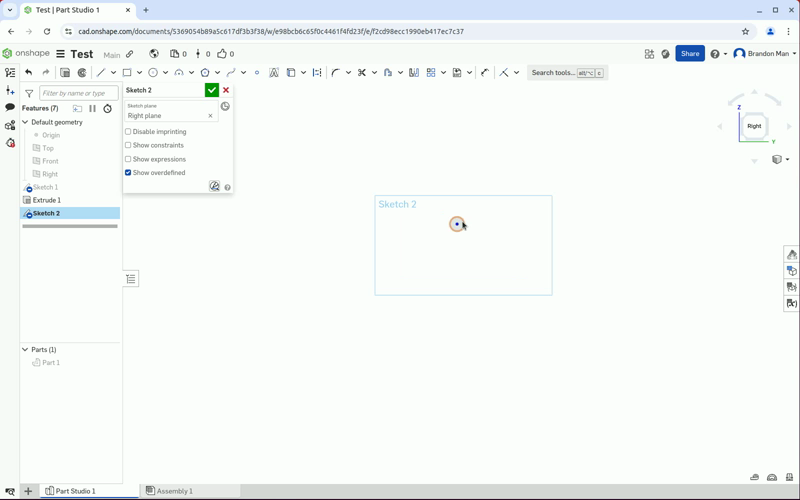
scroll(6)
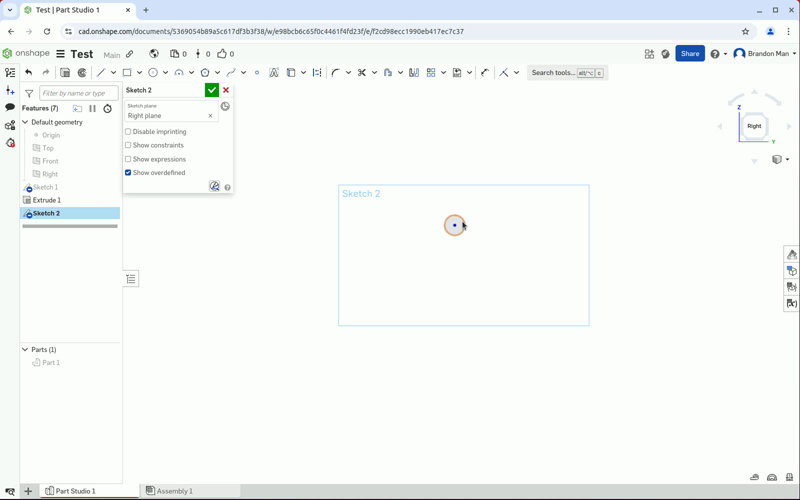
scroll(6)
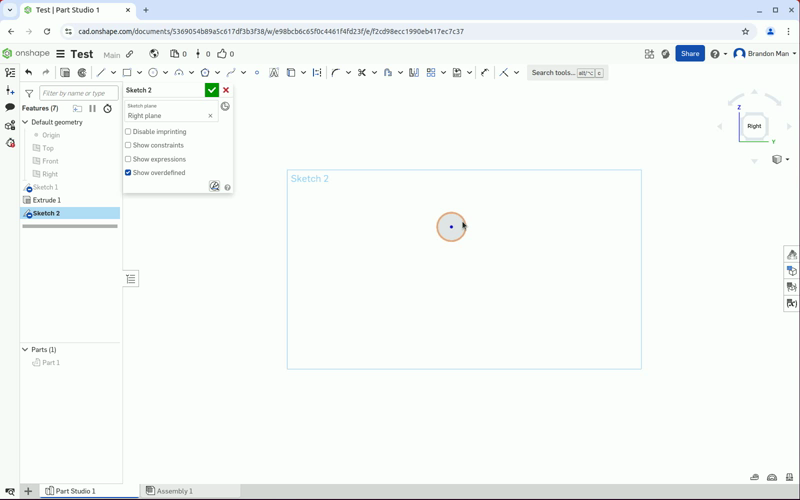
scroll(6)
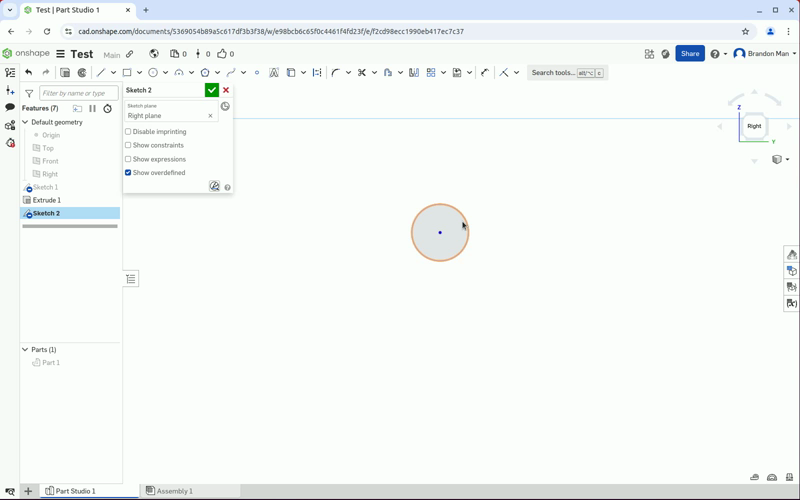
click(462, 221)
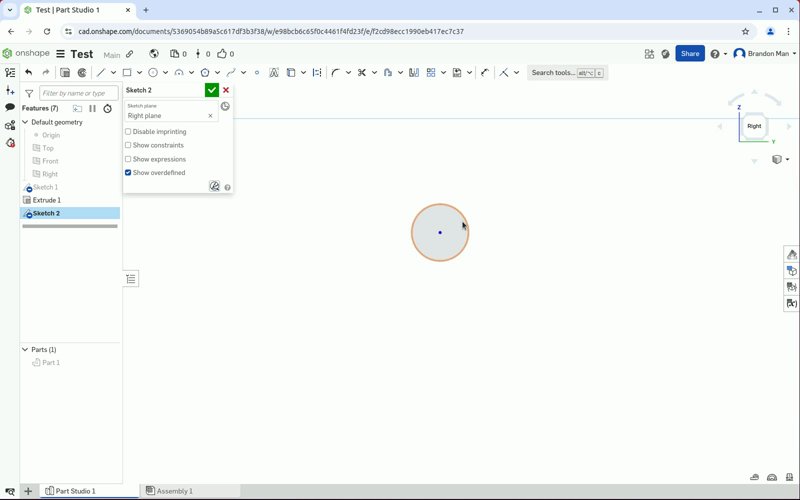
scroll(-6)
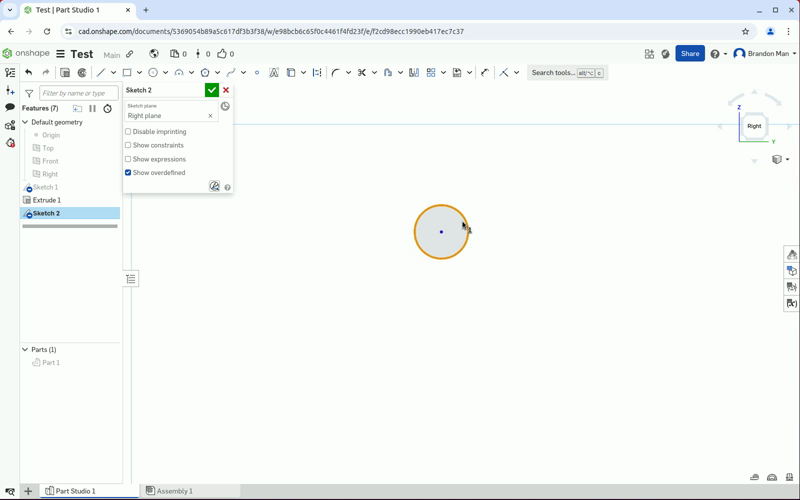
scroll(-6)
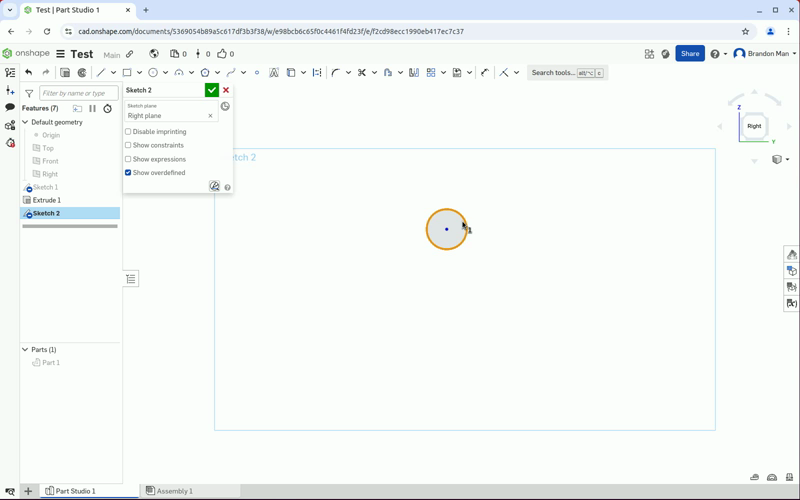
scroll(-6)
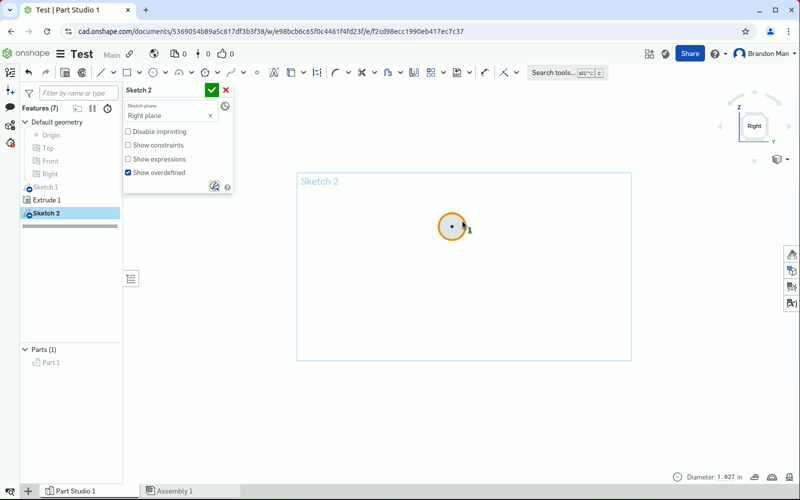
scroll(-6)
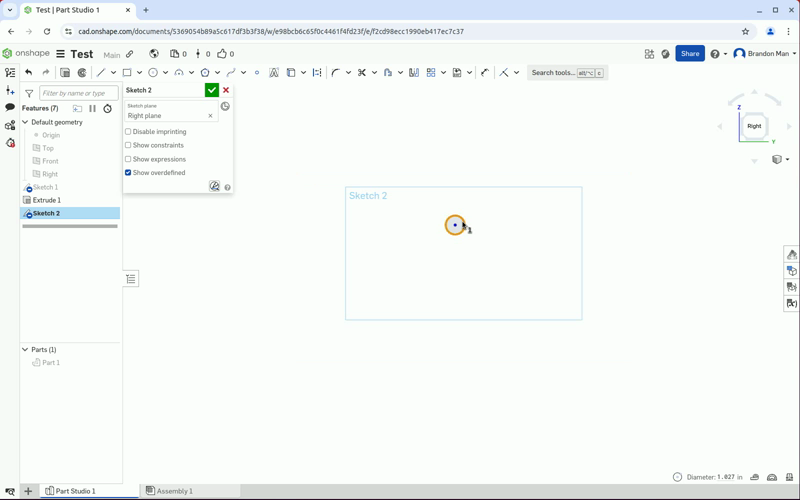
scroll(-6)
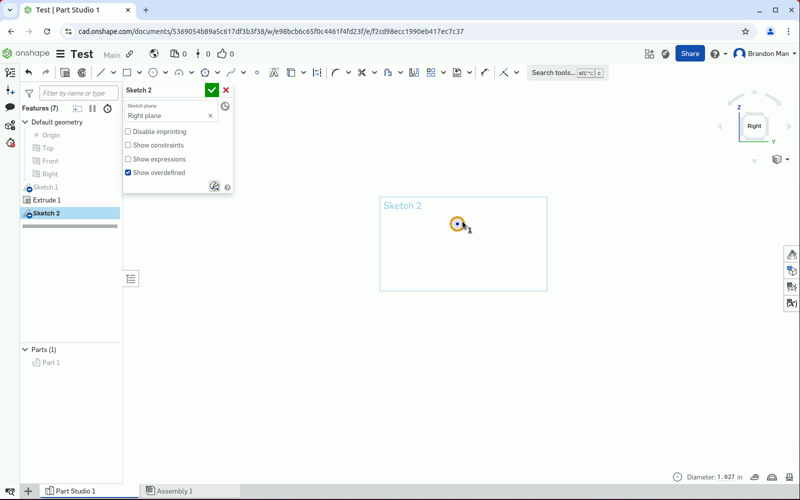
scroll(-6)
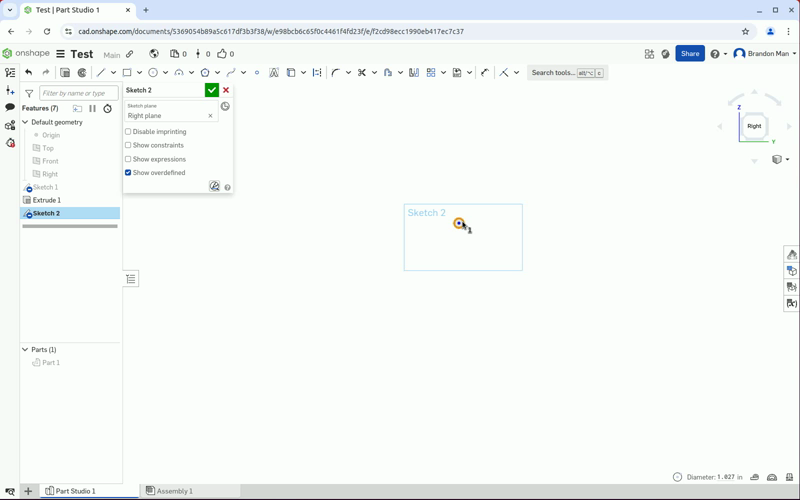
scroll(-6)
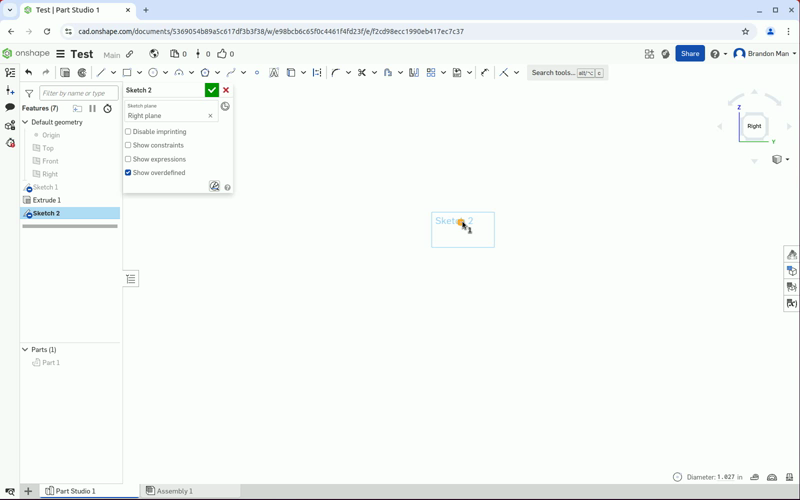
mouse_move(73, 352)
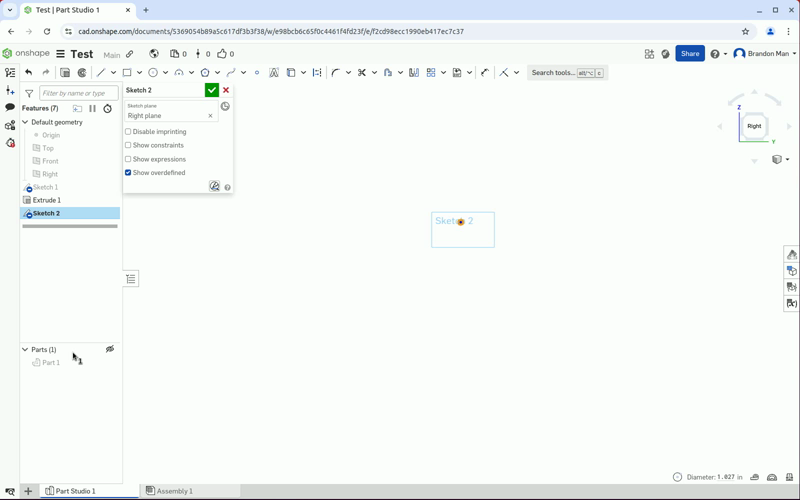
key(shift+y)
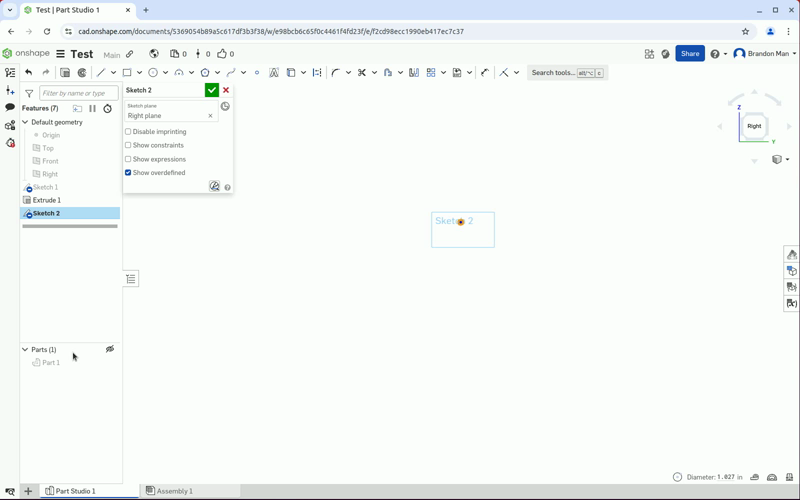
key(shift+e)
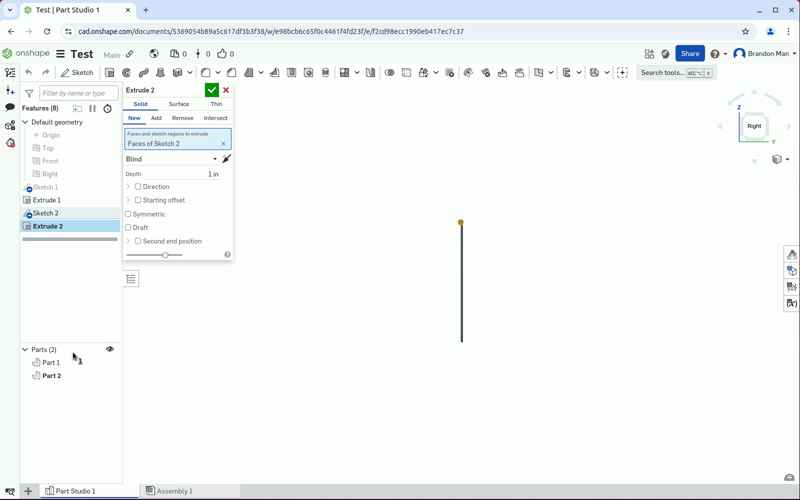
mouse_move(143, 106)
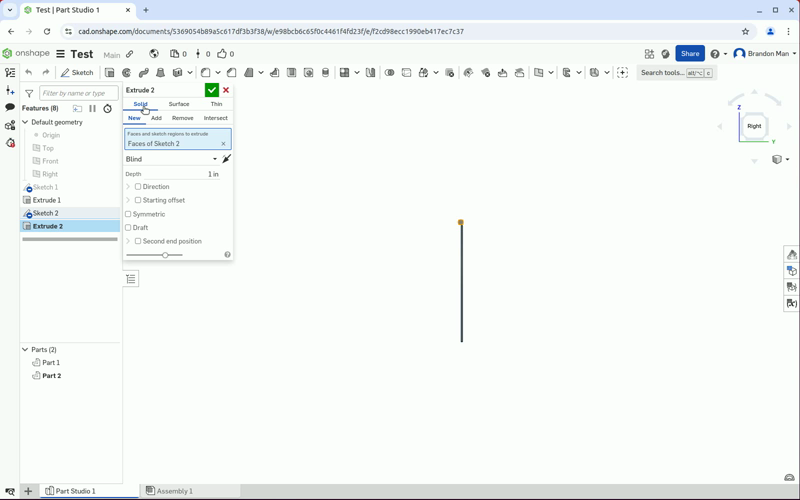
click(143, 106)
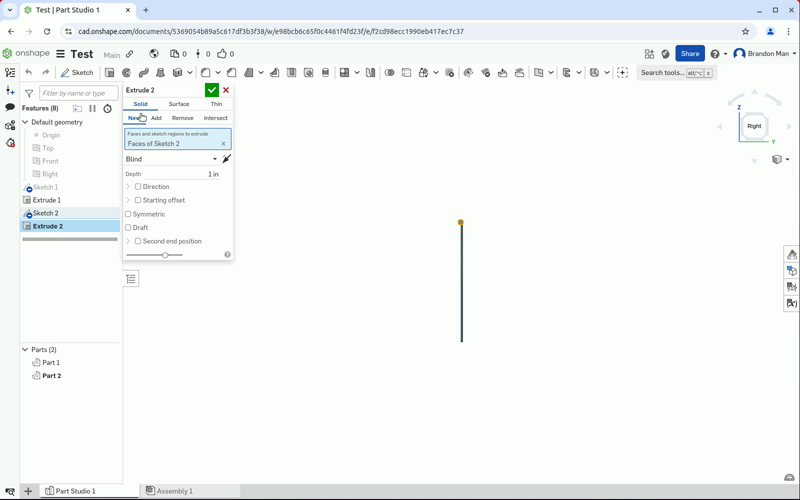
mouse_move(137, 120)
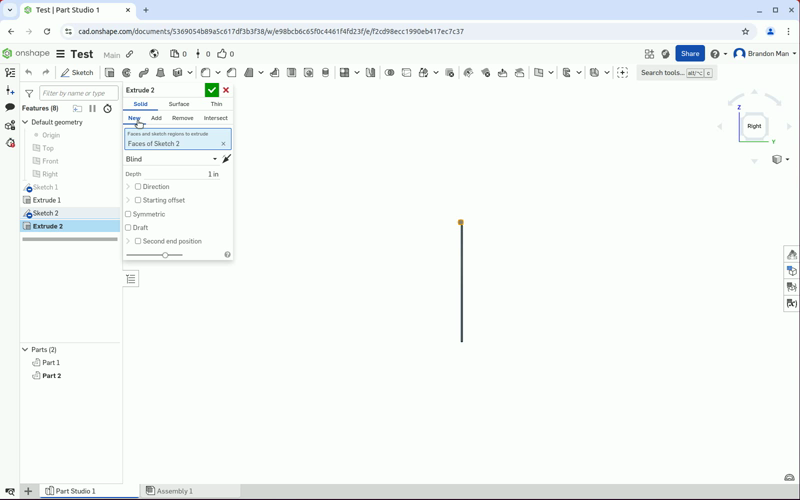
click(137, 120)
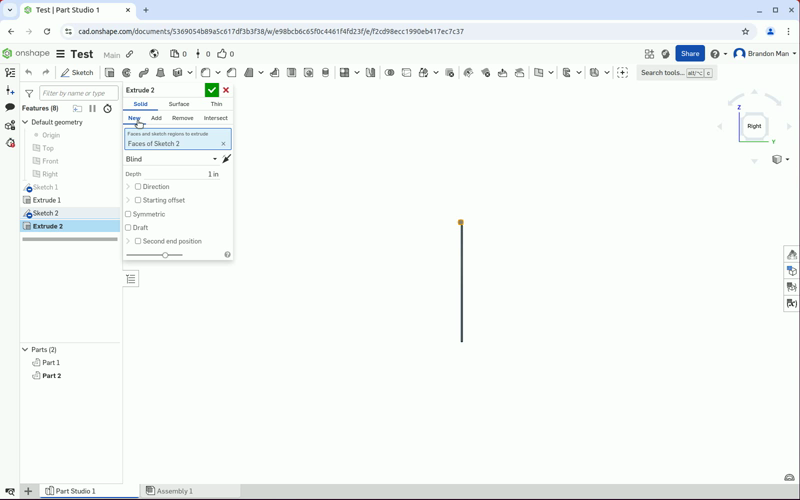
key(tab, 4)
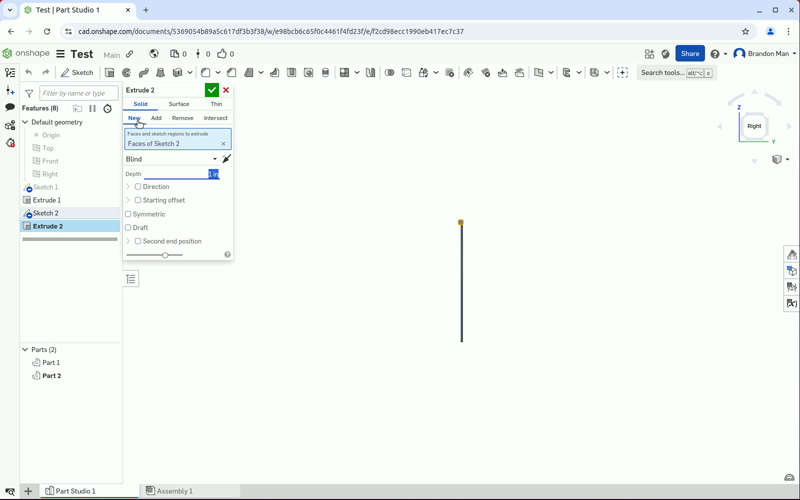
text(40.44)
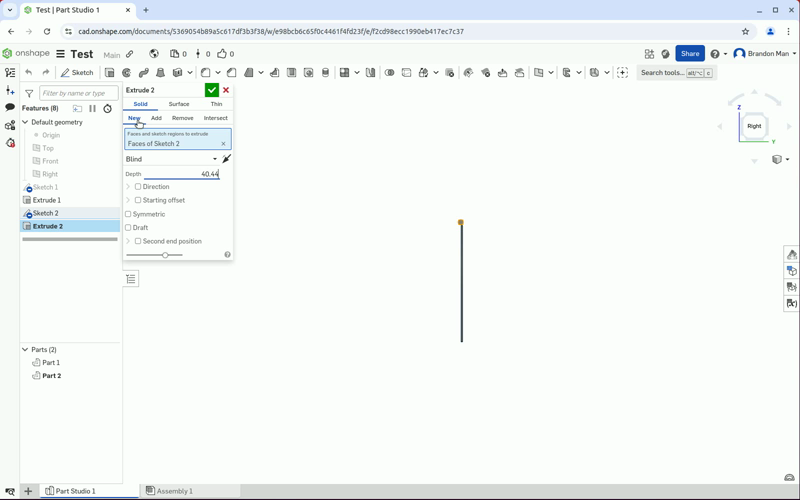
key(tab, 3)
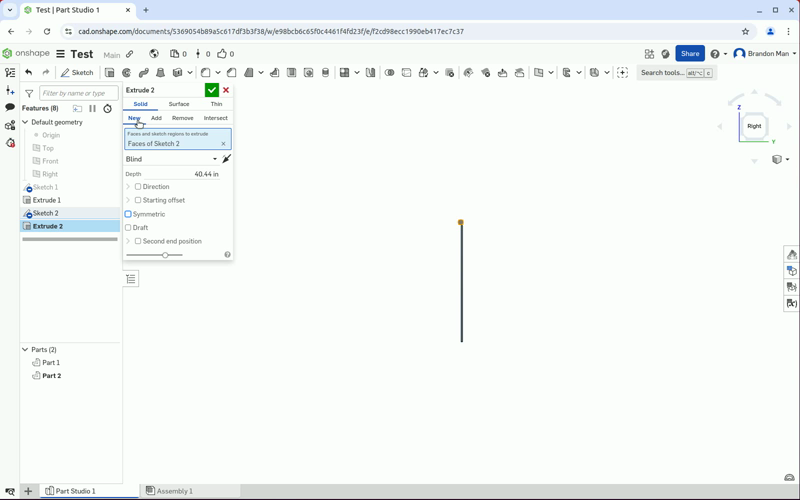
key(space)
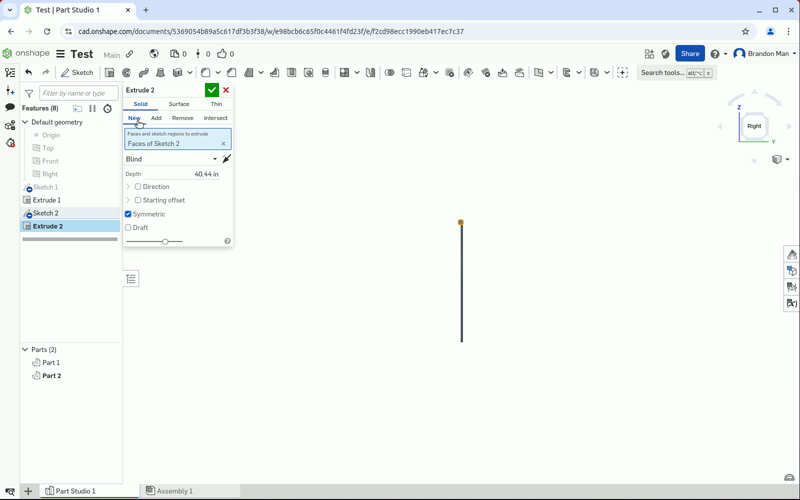
key(enter)
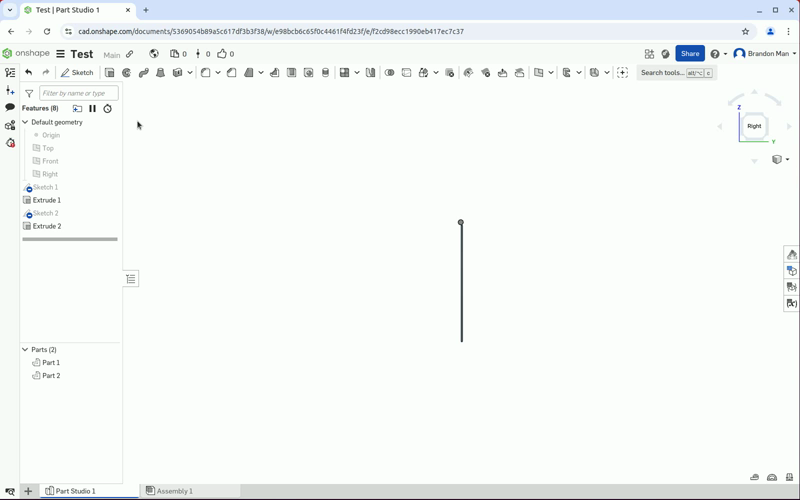
key(shift+h)
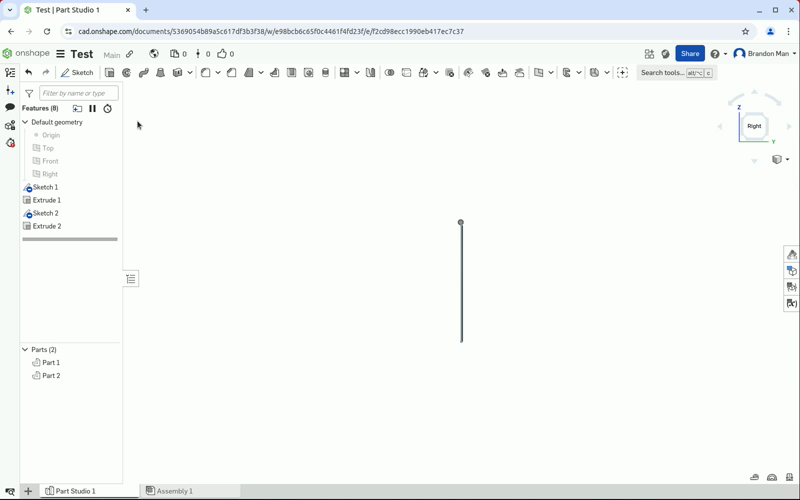
key(shift+h)
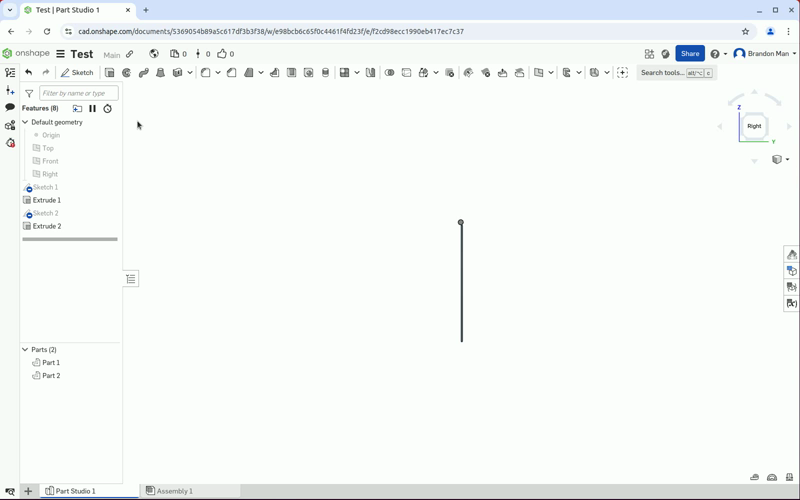
mouse_move(73, 189)
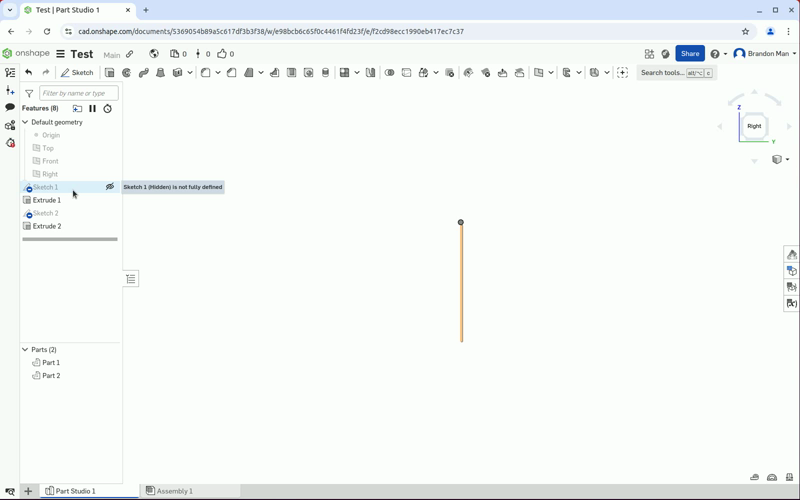
click(73, 189)
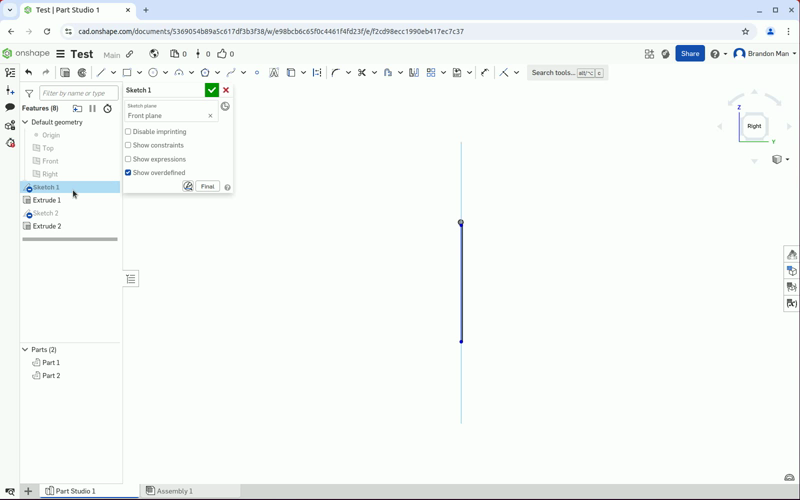
mouse_move(229, 92)
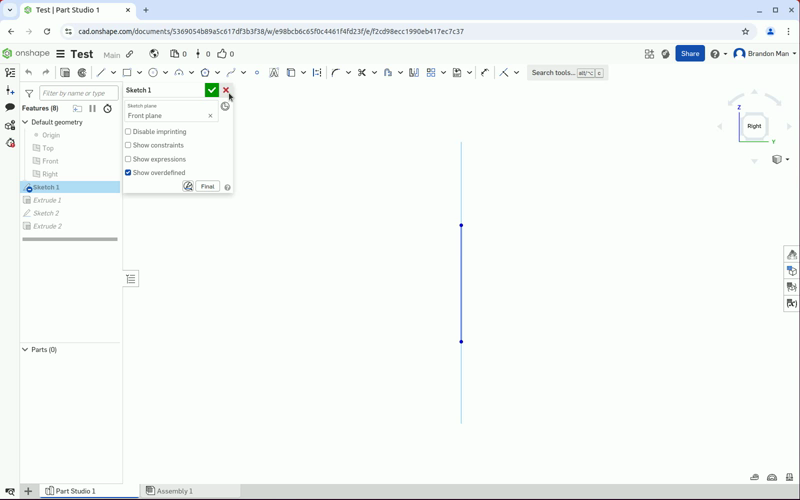
click(229, 92)
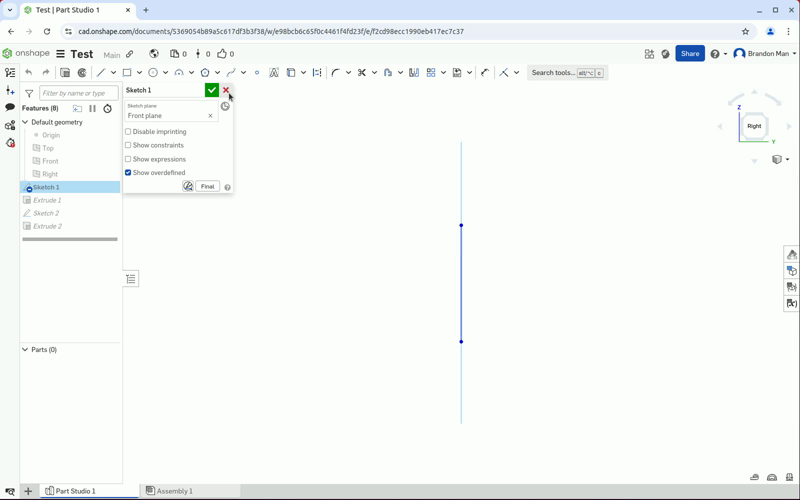
key(shift+s)
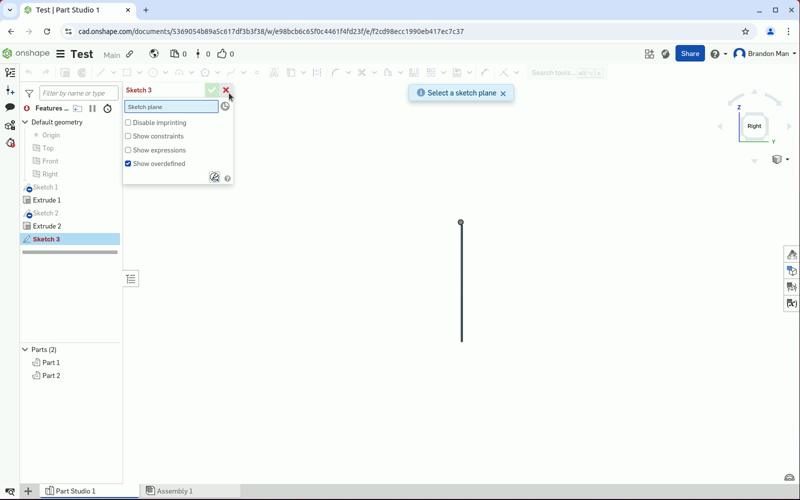
mouse_move(73, 176)
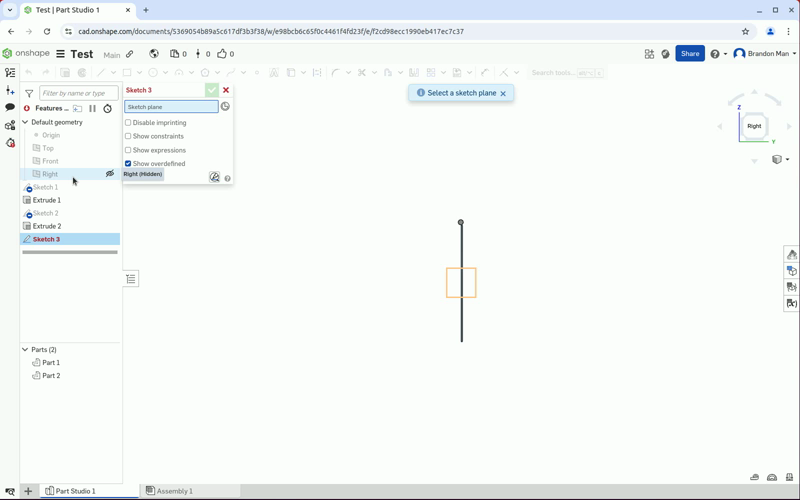
click(73, 176)
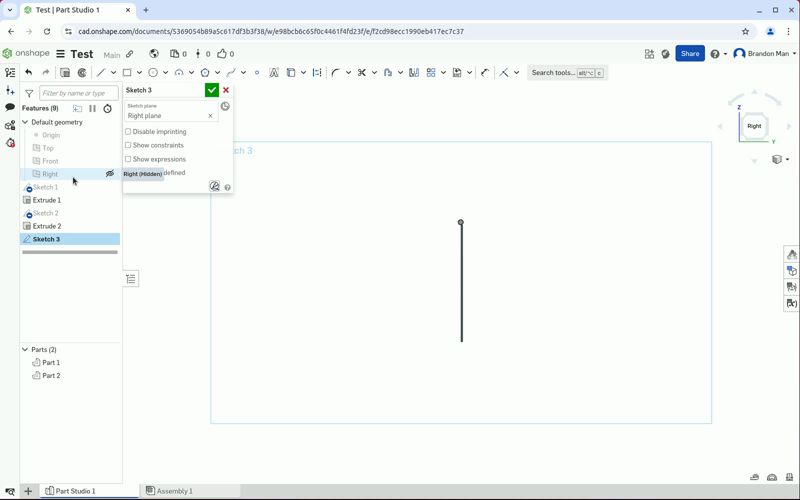
mouse_move(73, 352)
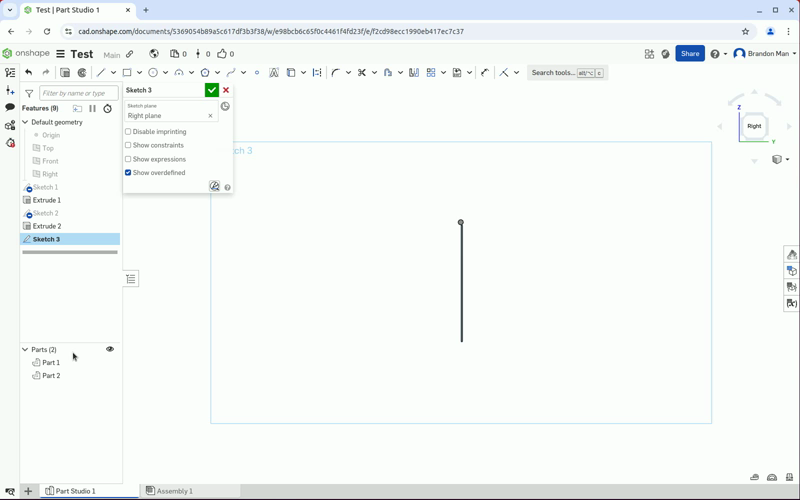
key(y)
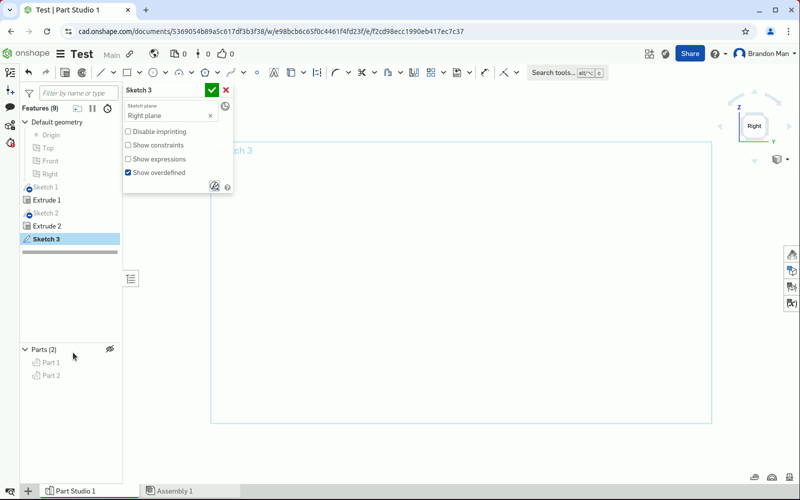
key(c)
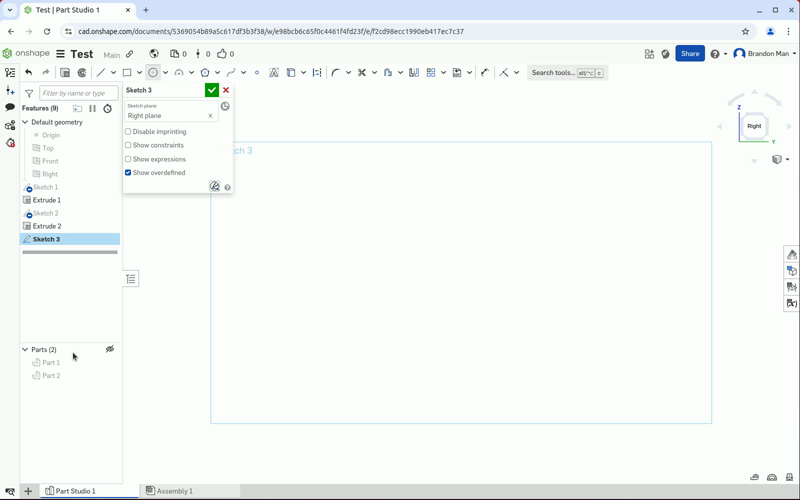
key_down(shift)
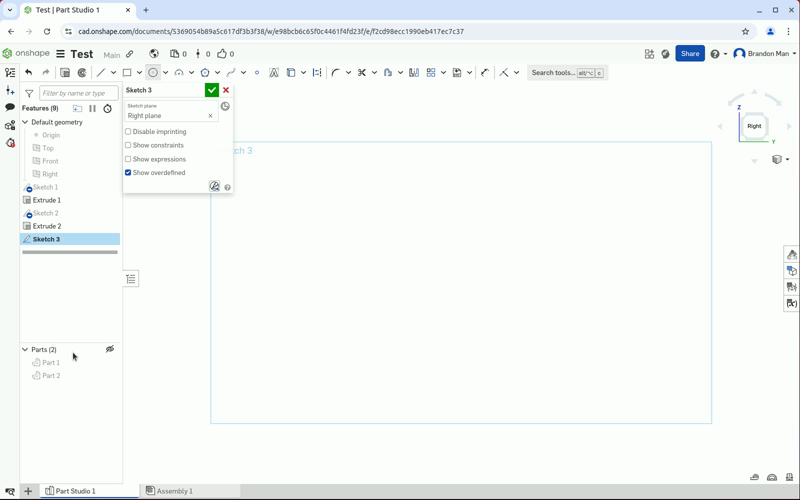
mouse_move(460, 343)
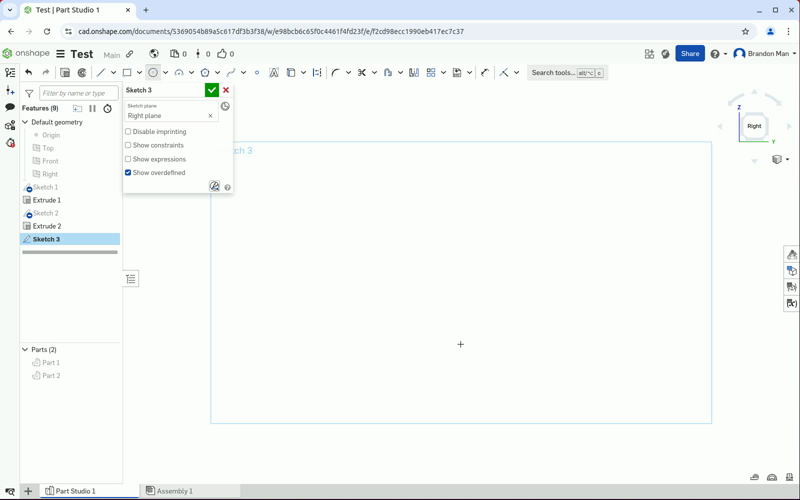
click(460, 343)
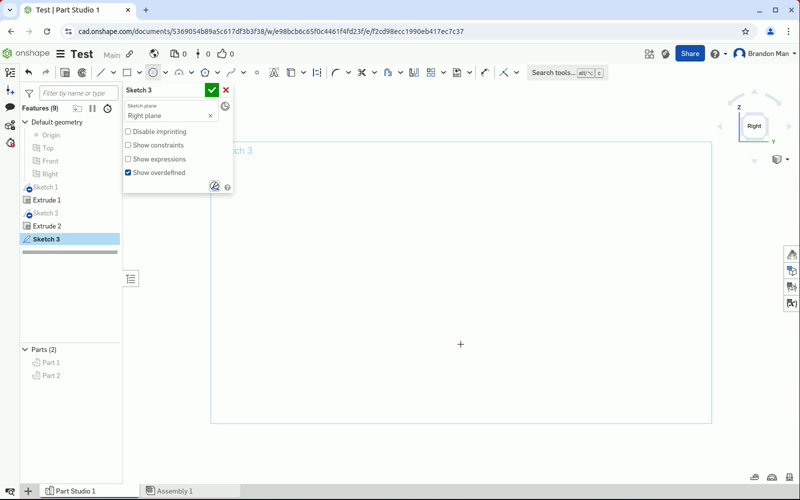
key_up(shift)
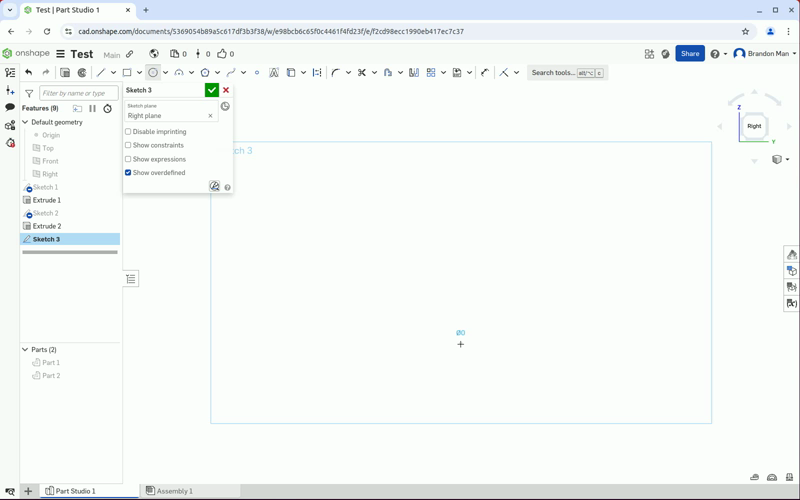
mouse_move(463, 343)
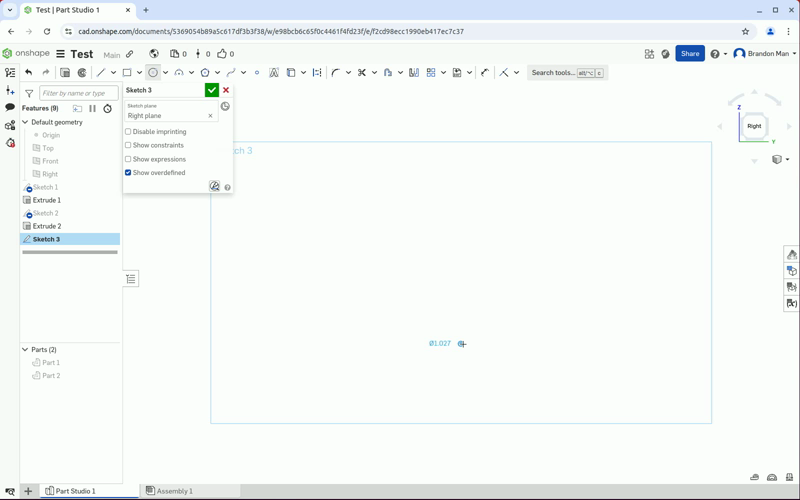
scroll(6)
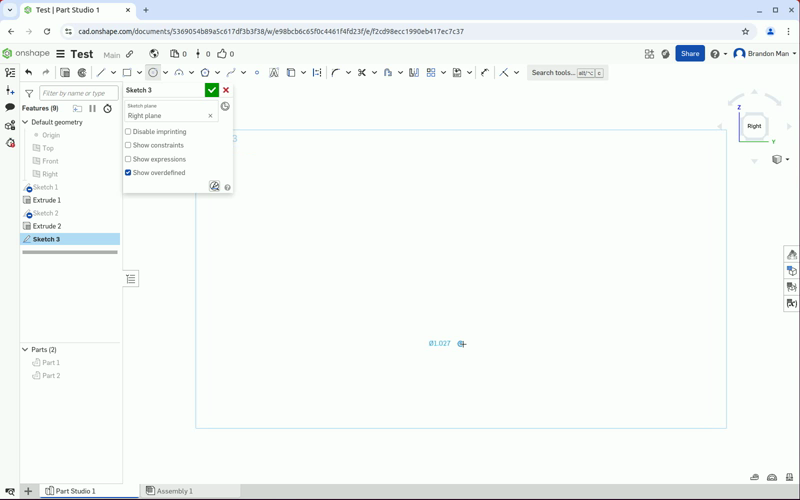
scroll(6)
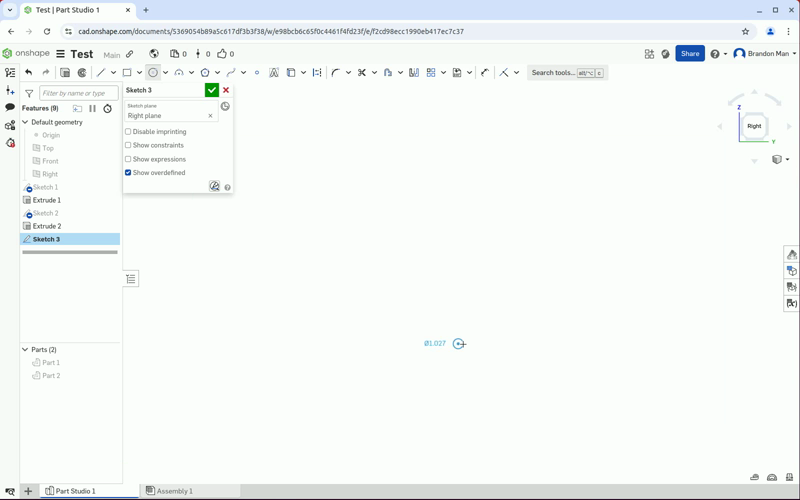
scroll(6)
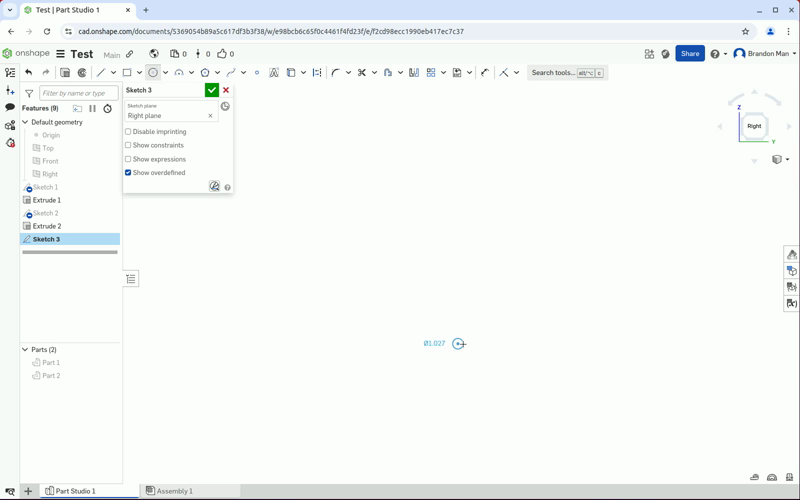
scroll(6)
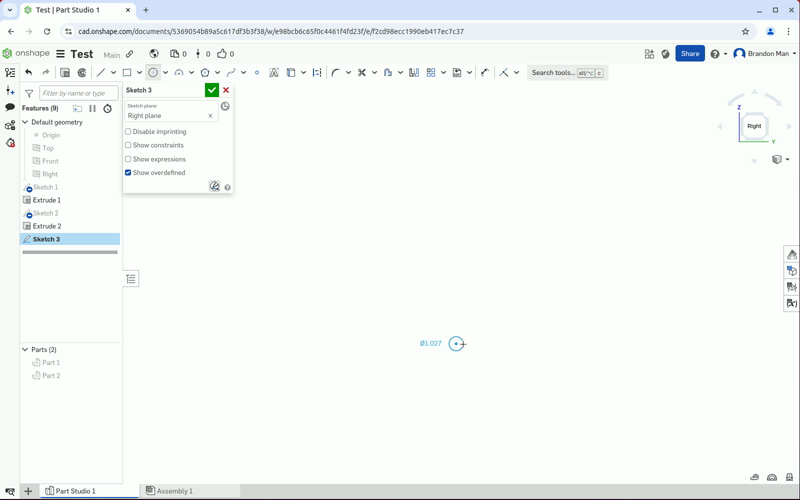
scroll(6)
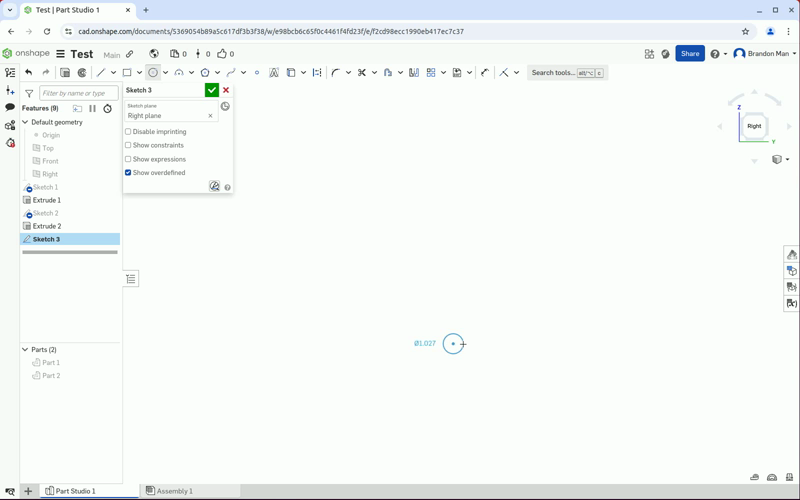
scroll(6)
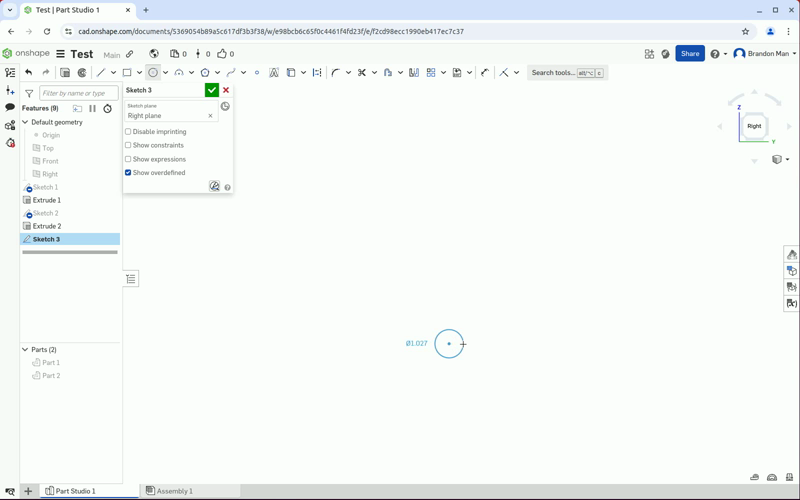
scroll(6)
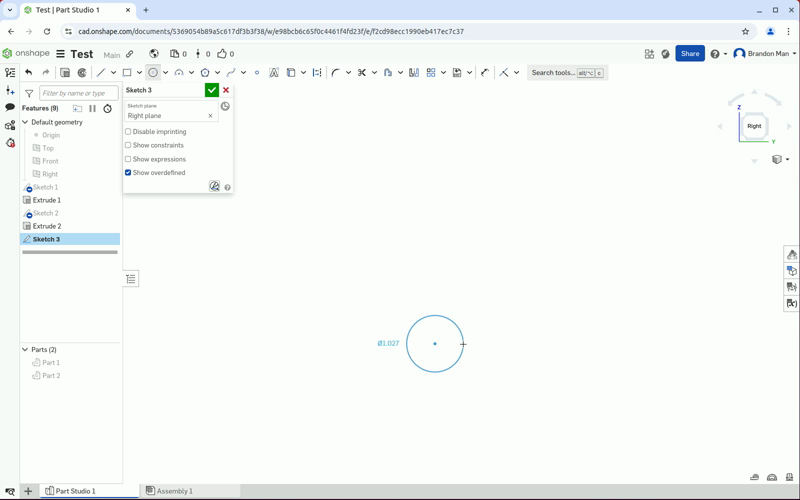
click(463, 343)
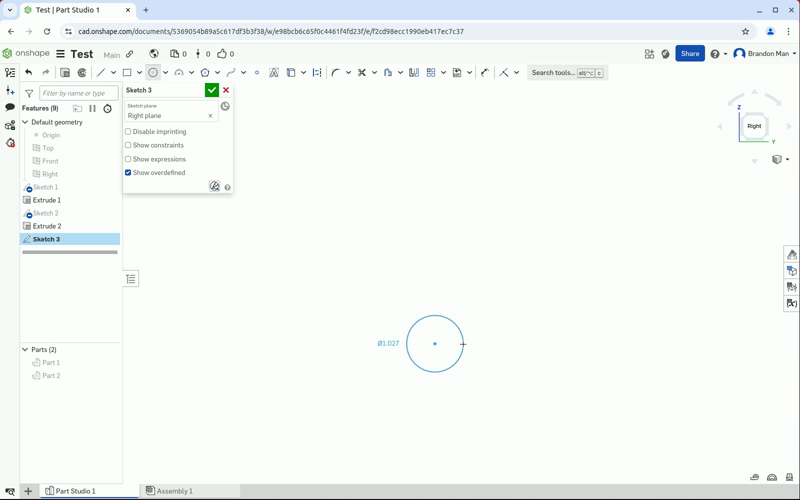
scroll(-6)
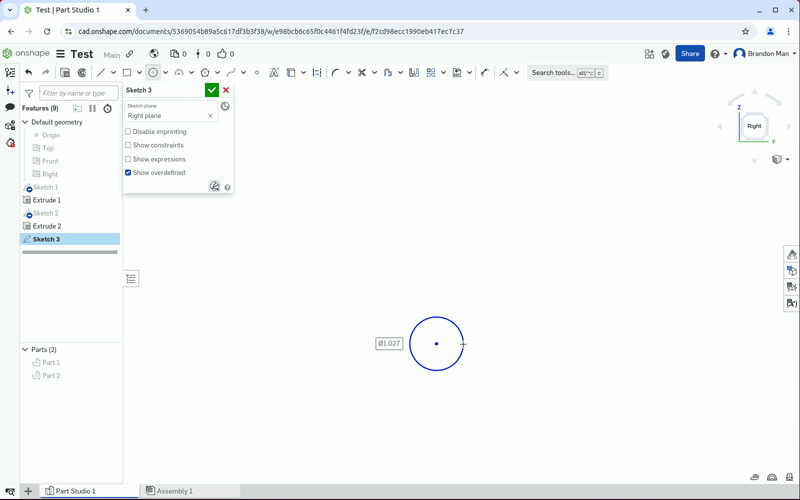
scroll(-6)
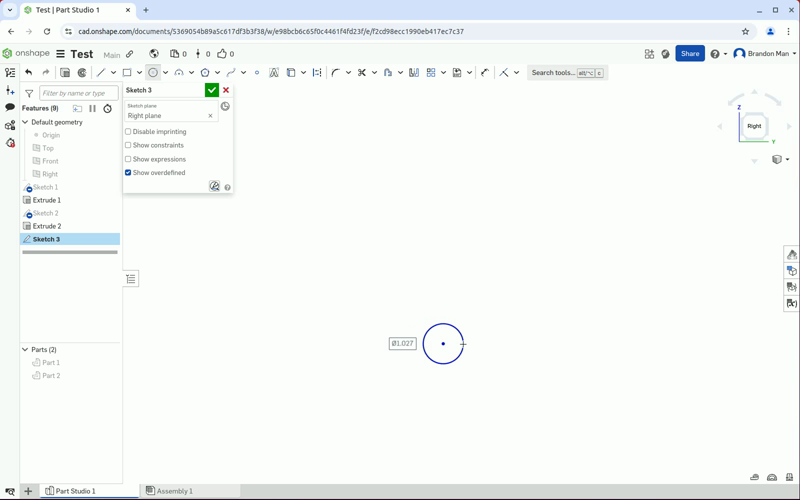
scroll(-6)
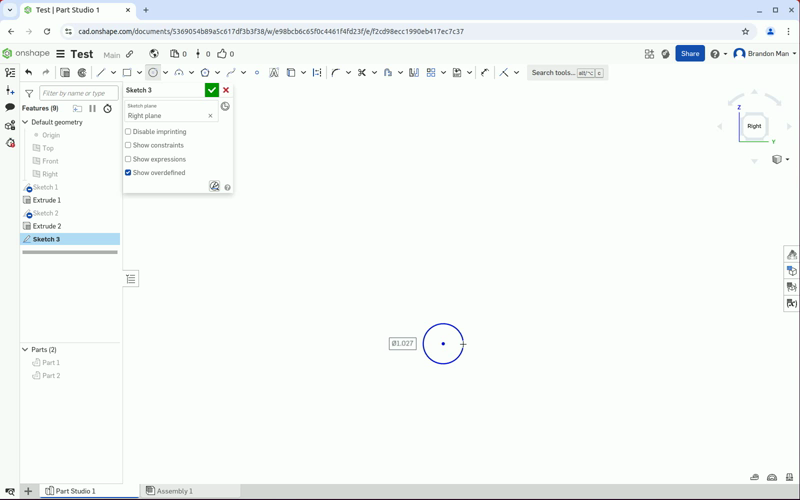
scroll(-6)
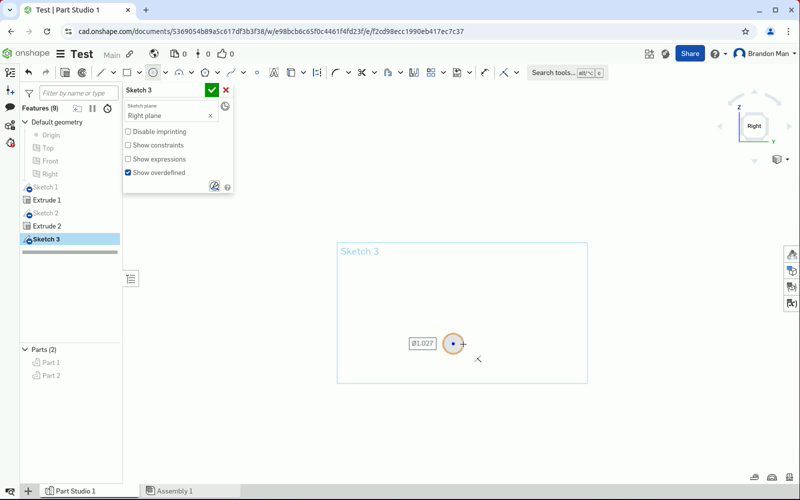
scroll(-6)
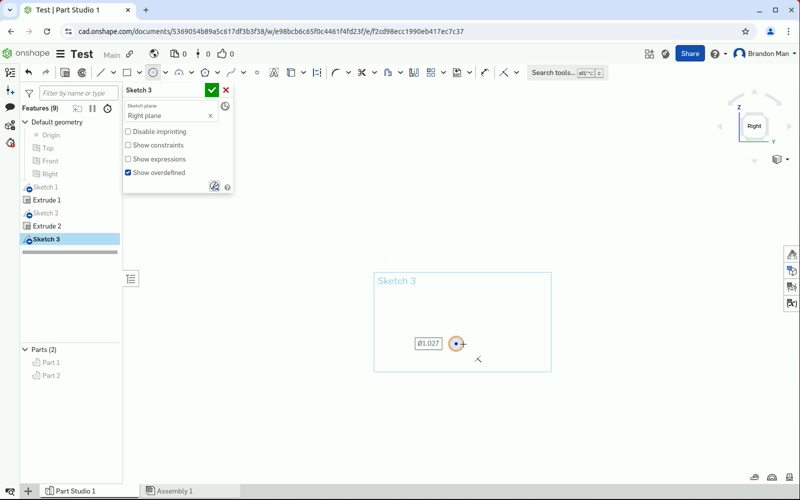
scroll(-6)
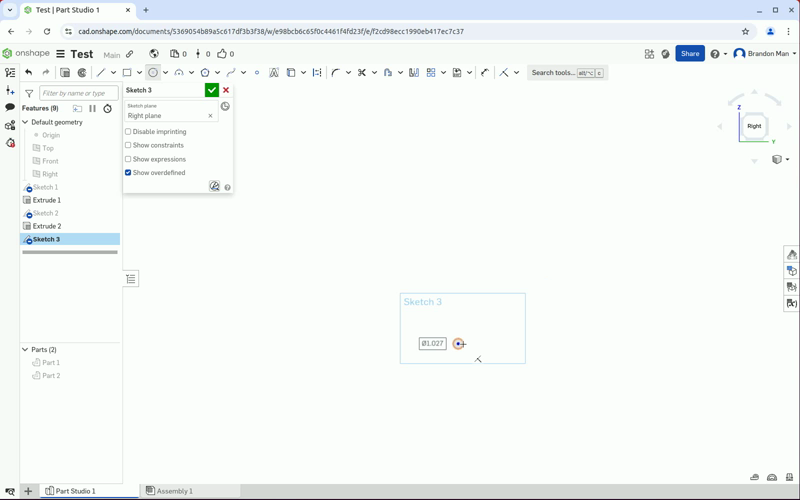
scroll(-6)
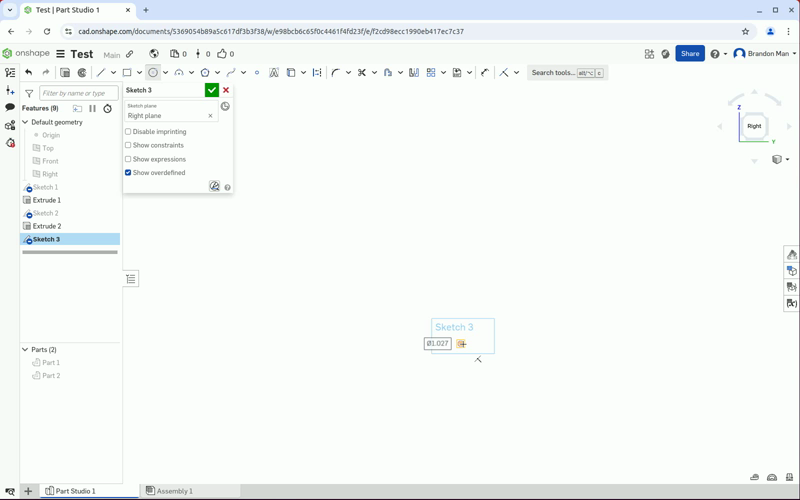
key(esc)
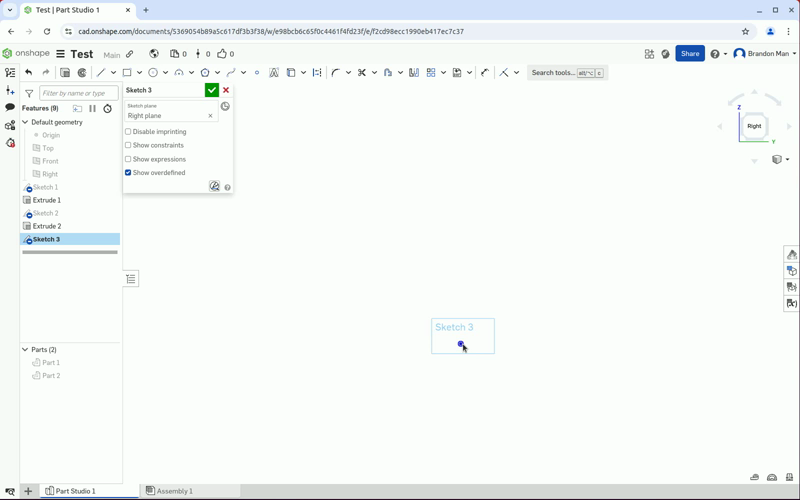
mouse_move(462, 344)
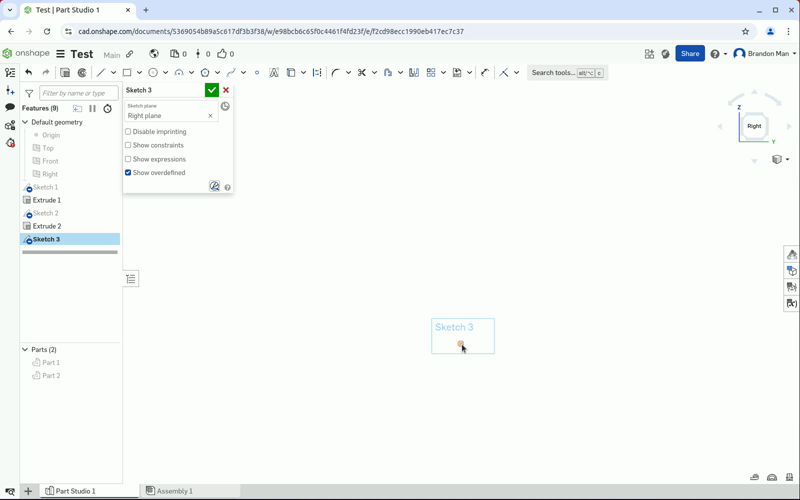
scroll(6)
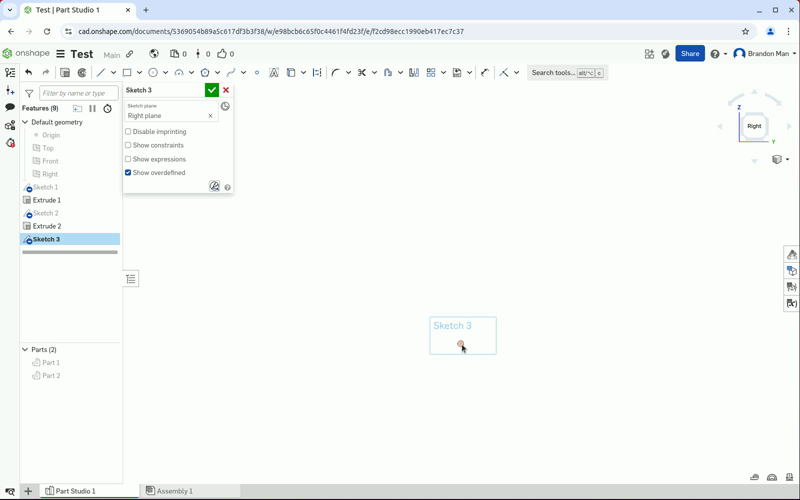
scroll(6)
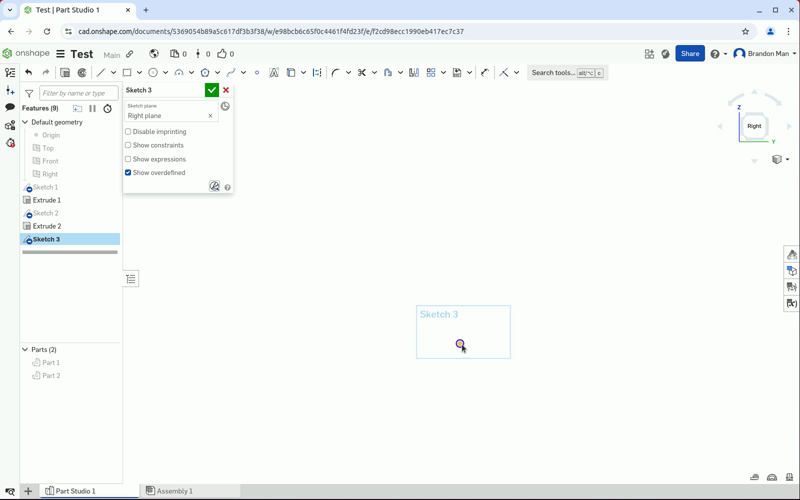
scroll(6)
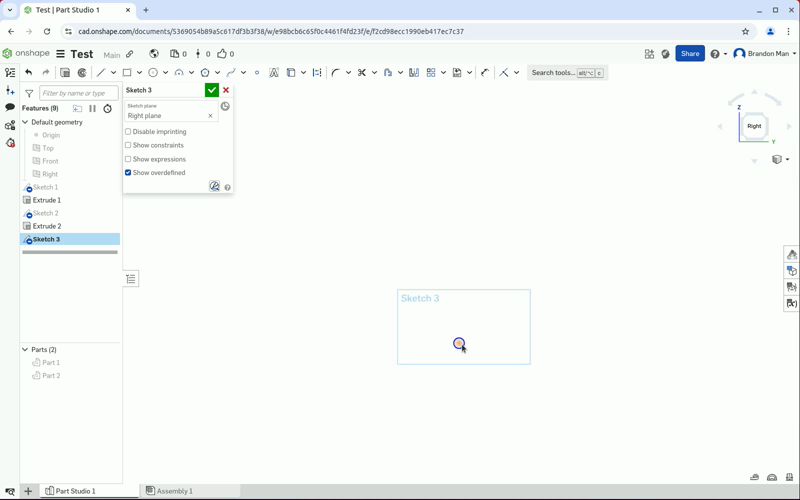
scroll(6)
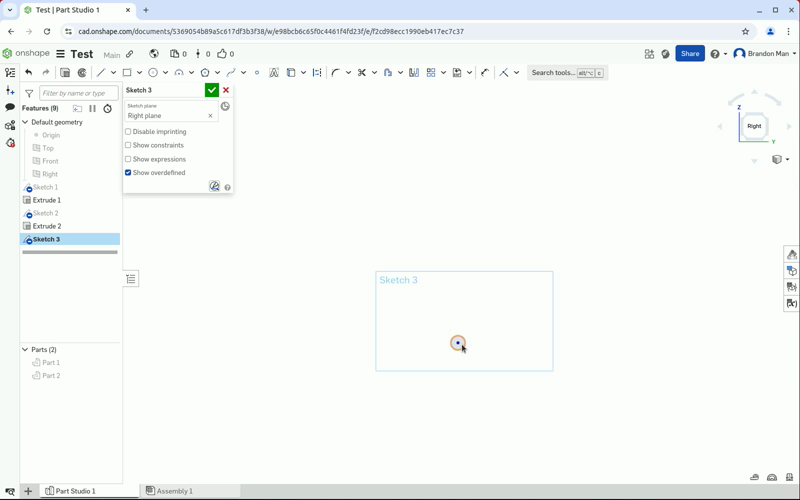
scroll(6)
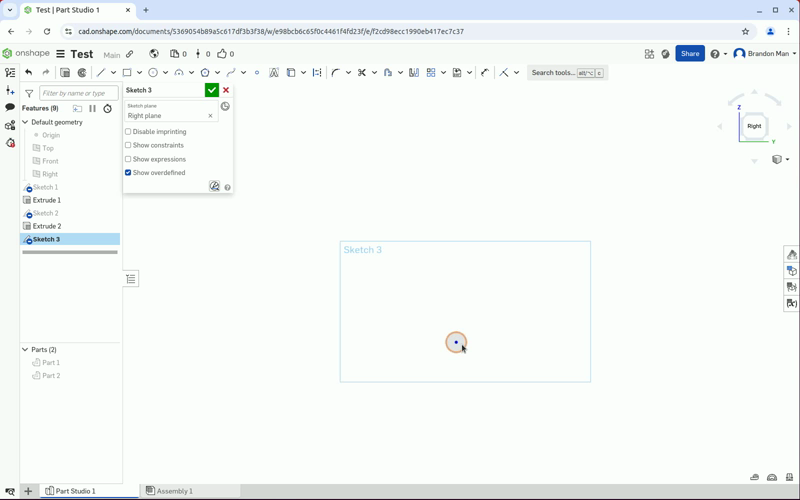
scroll(6)
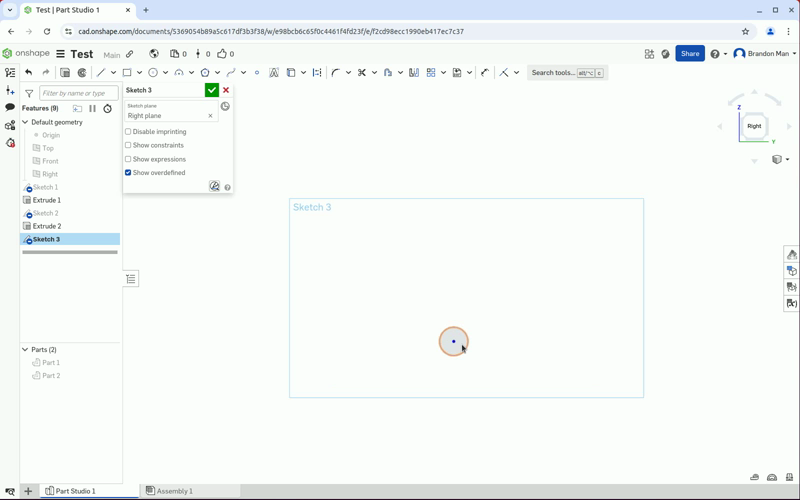
scroll(6)
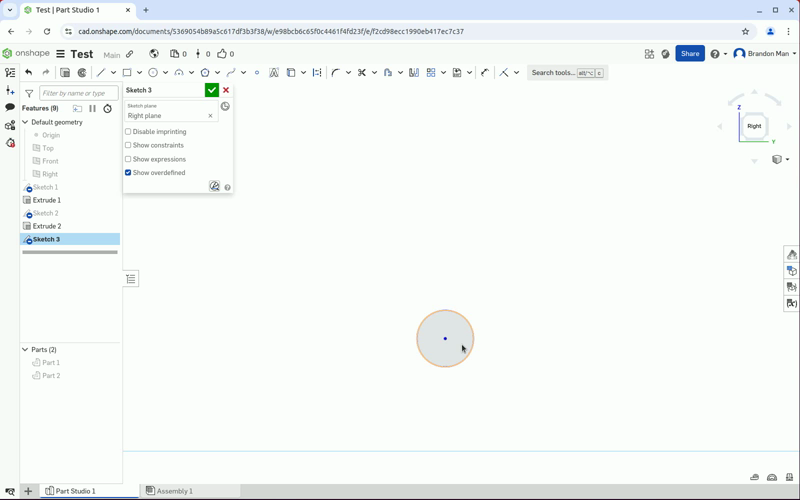
click(462, 344)
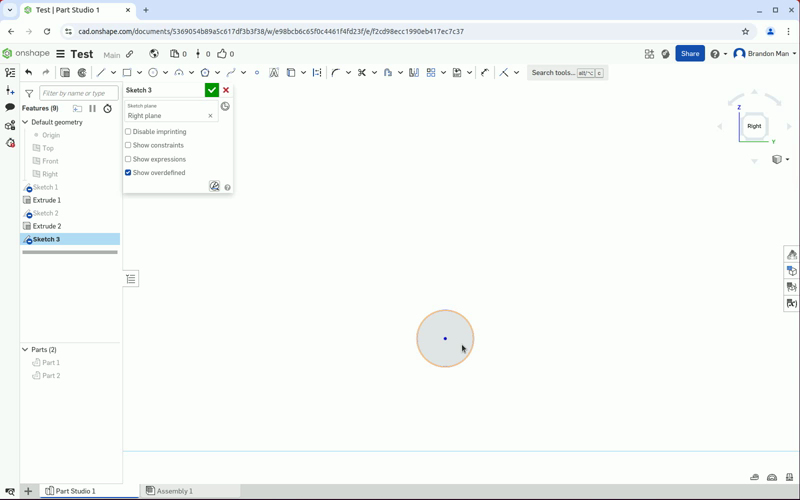
scroll(-6)
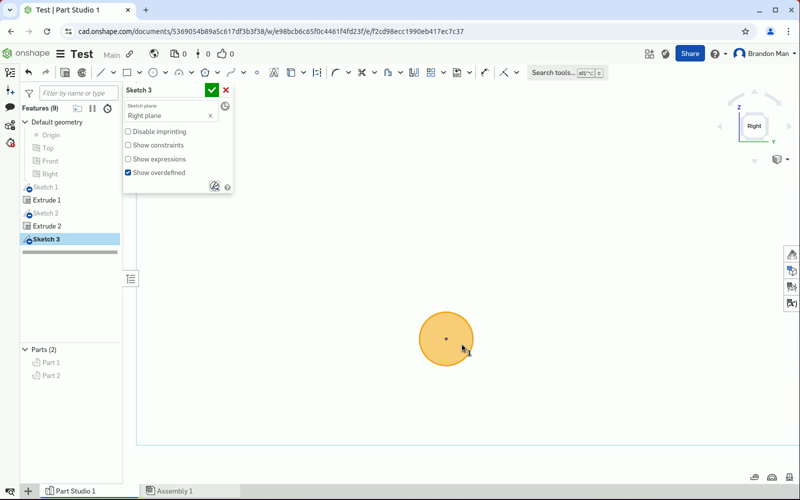
scroll(-6)
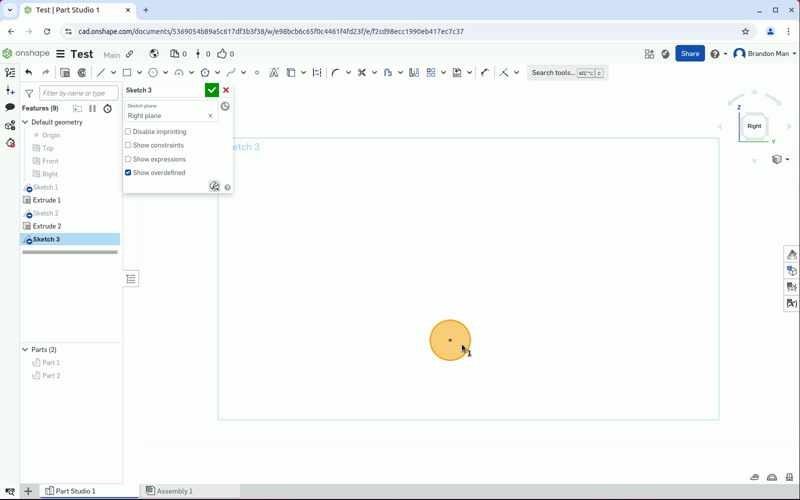
scroll(-6)
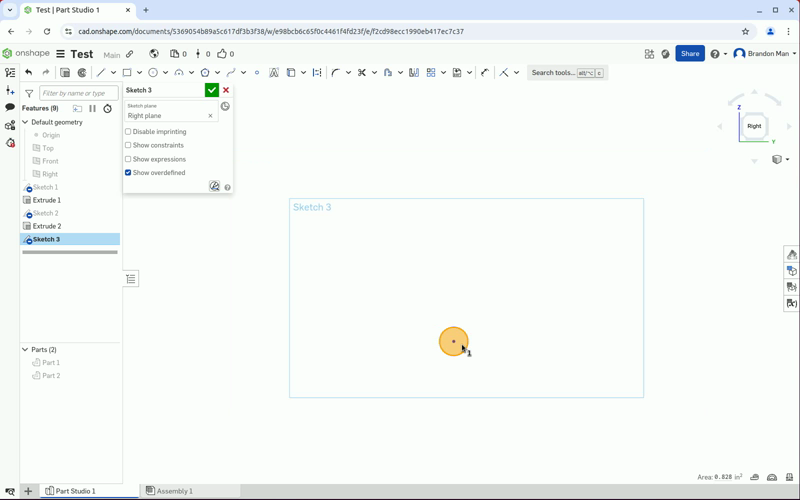
scroll(-6)
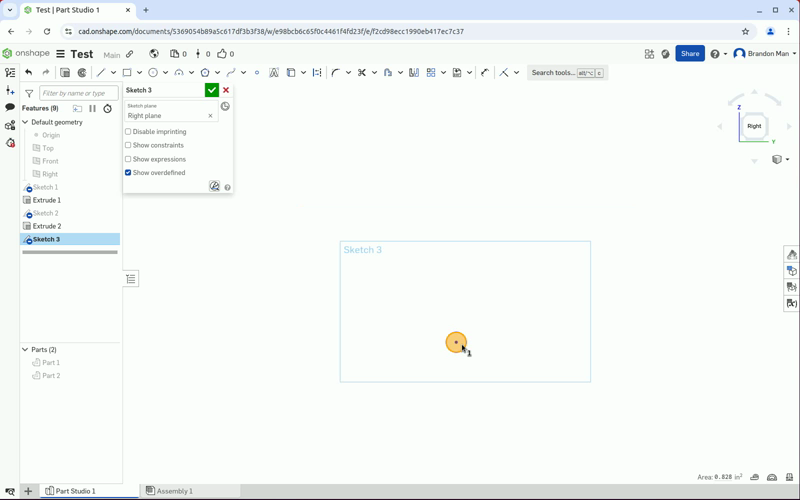
scroll(-6)
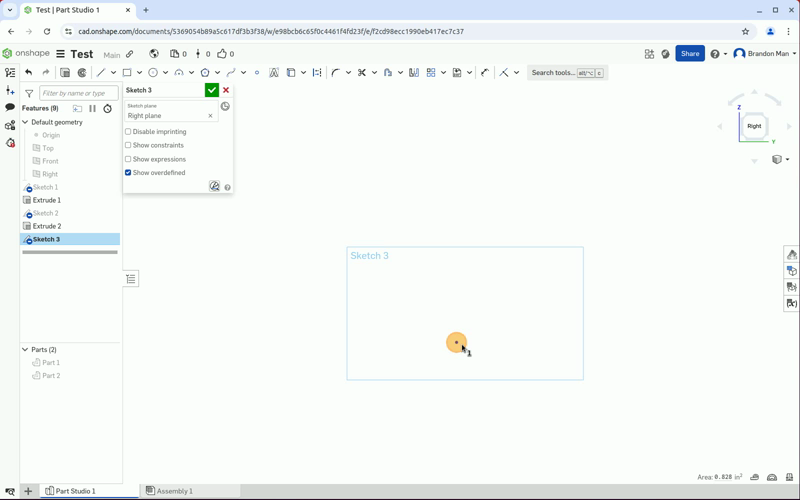
scroll(-6)
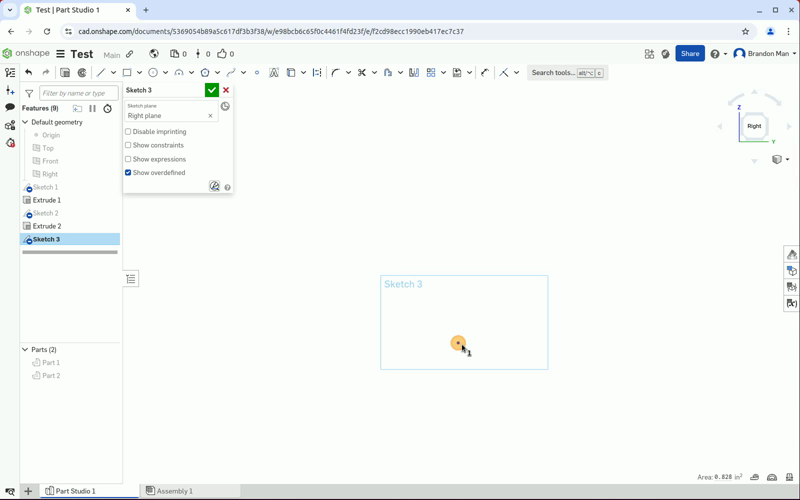
scroll(-6)
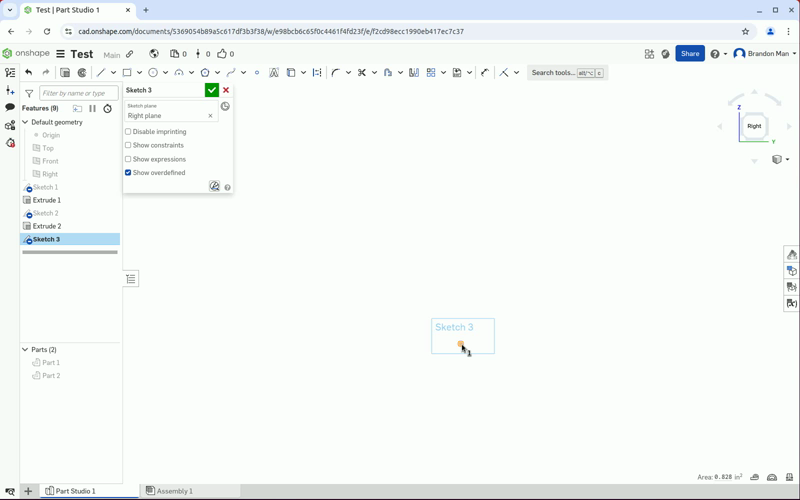
mouse_move(73, 352)
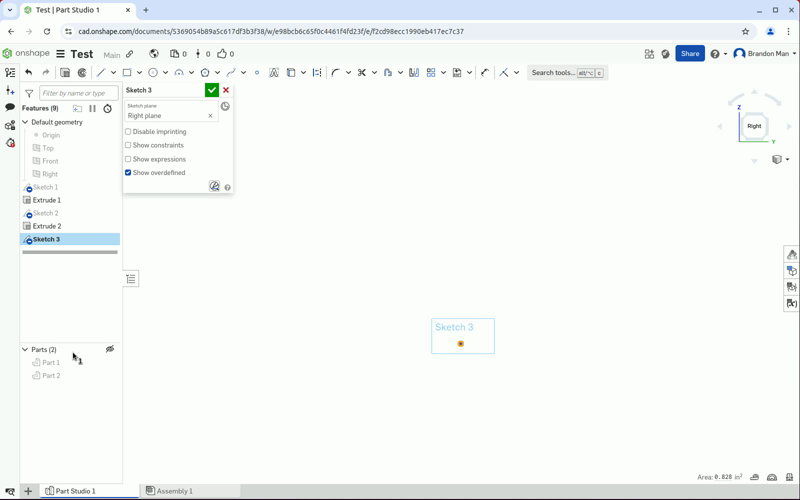
key(shift+y)
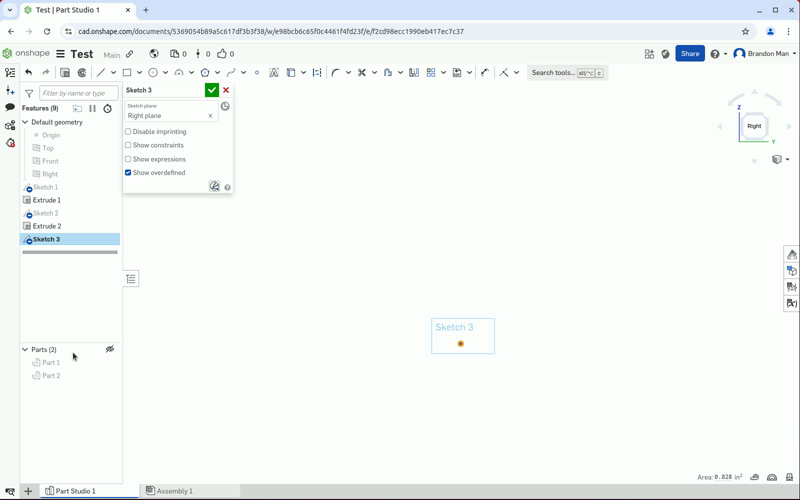
key(shift+e)
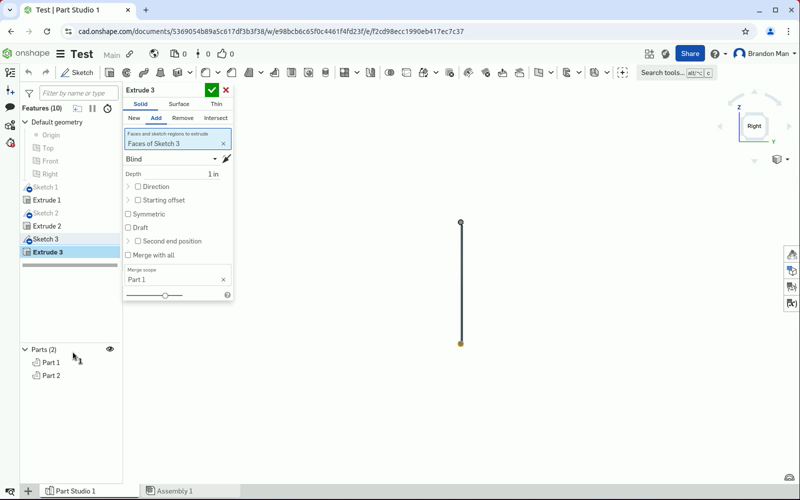
mouse_move(143, 106)
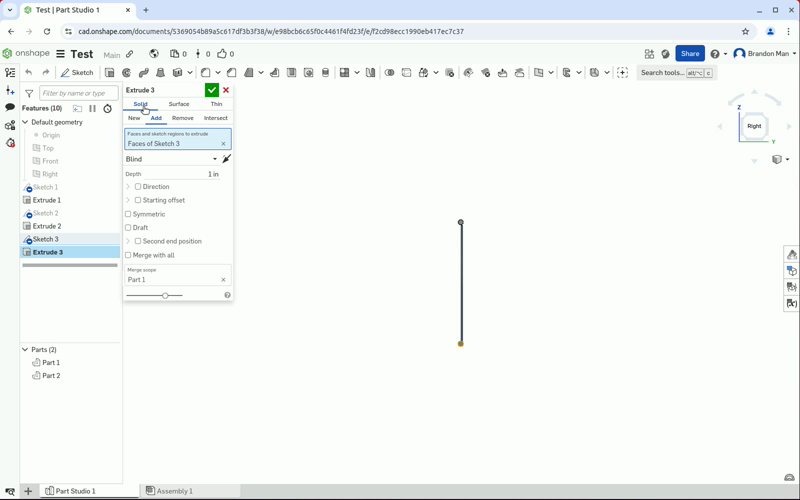
click(143, 106)
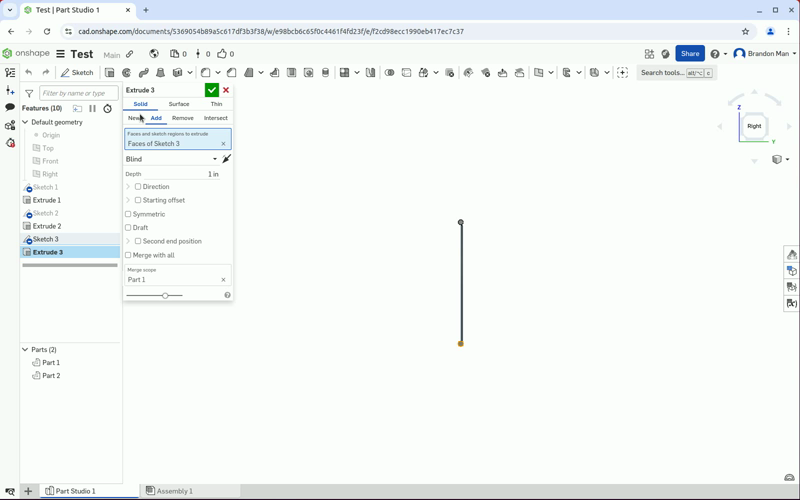
mouse_move(137, 120)
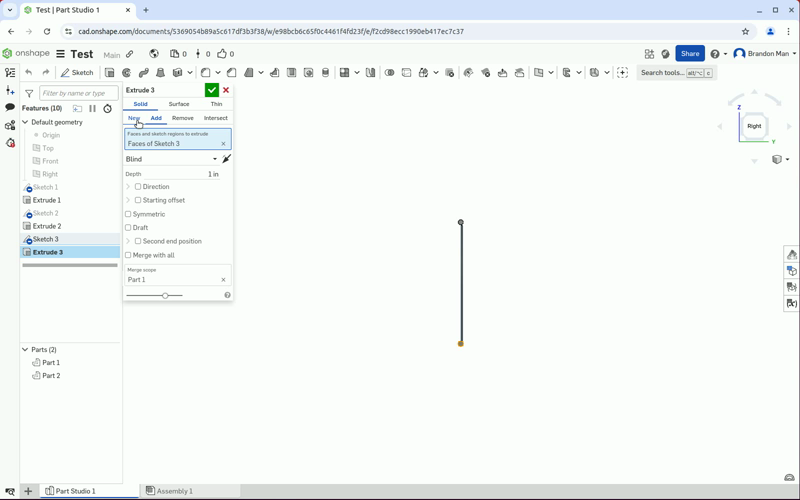
click(137, 120)
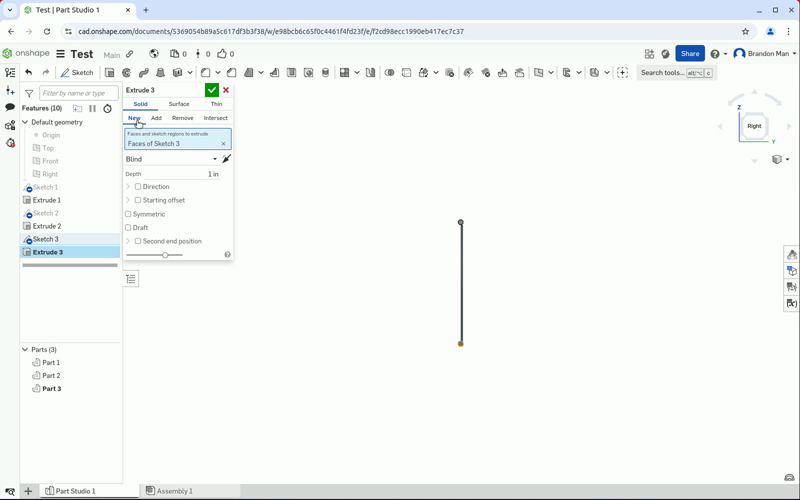
key(tab, 4)
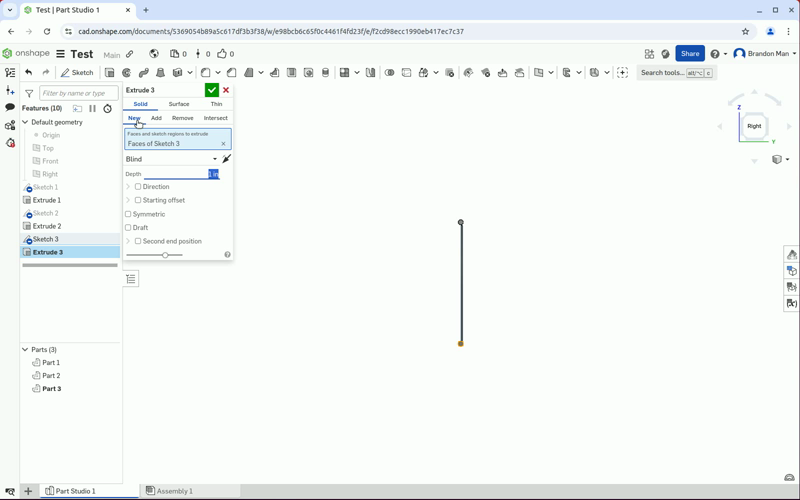
text(40.44)
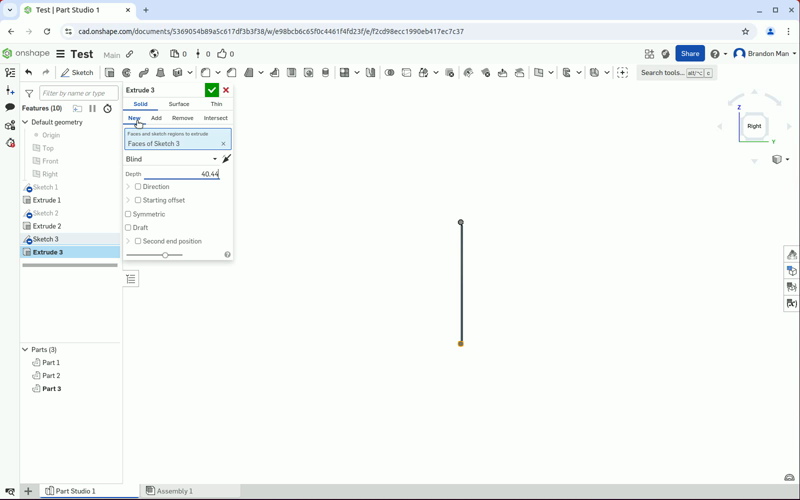
key(tab, 3)
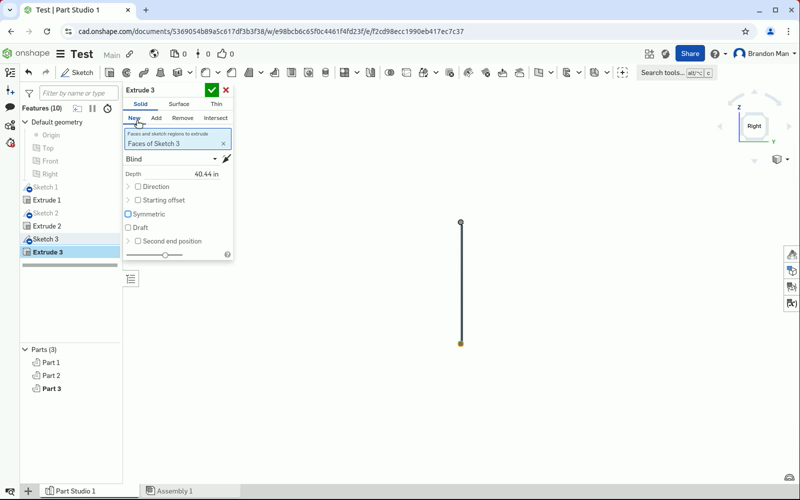
key(space)
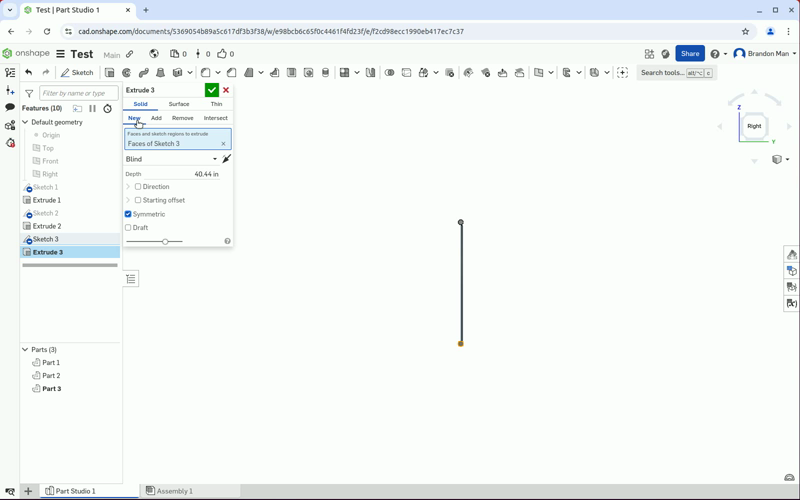
key(enter)
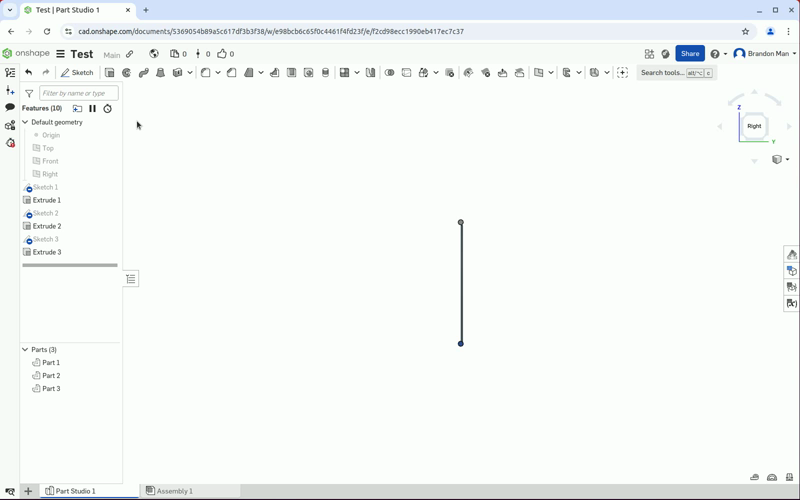
key(shift+h)
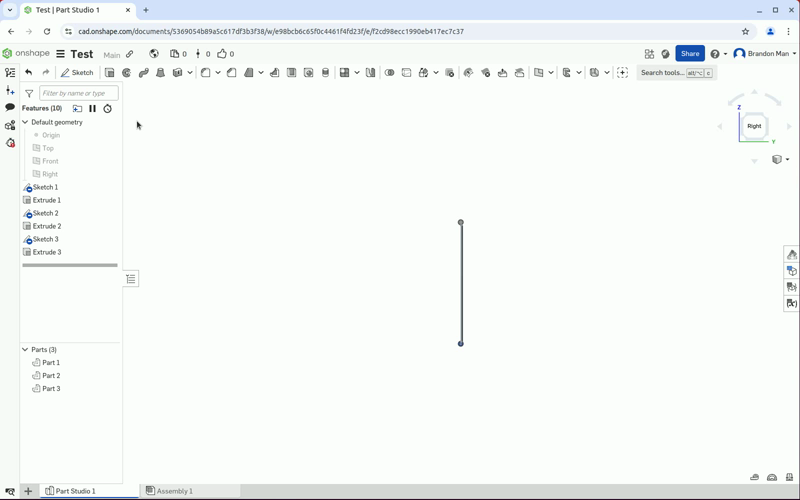
key(shift+h)
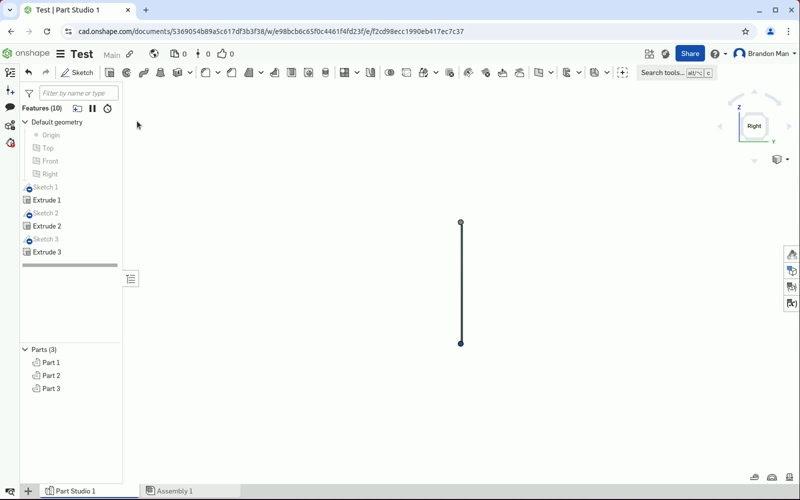
mouse_move(73, 189)
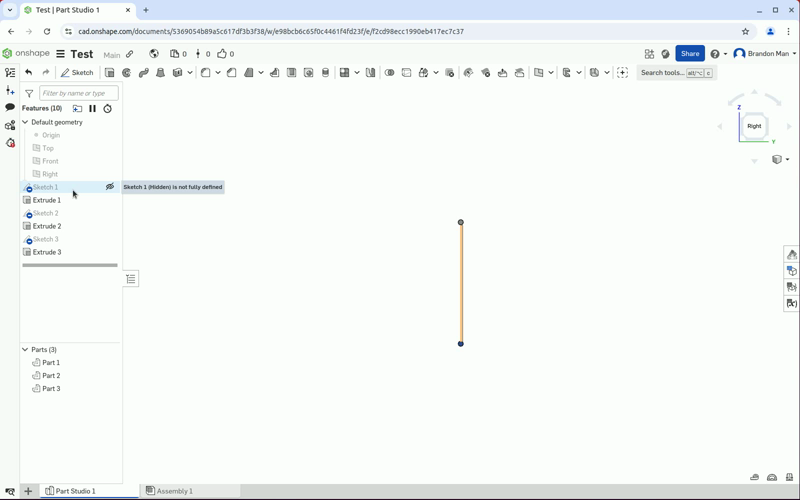
click(73, 189)
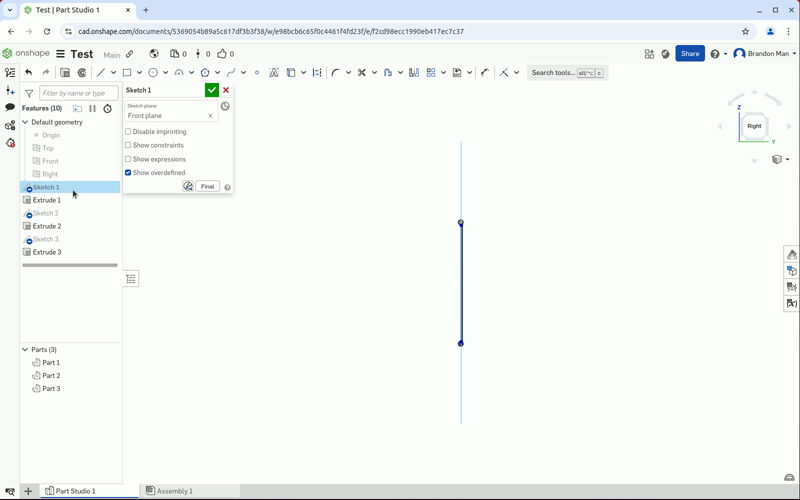
mouse_move(229, 92)
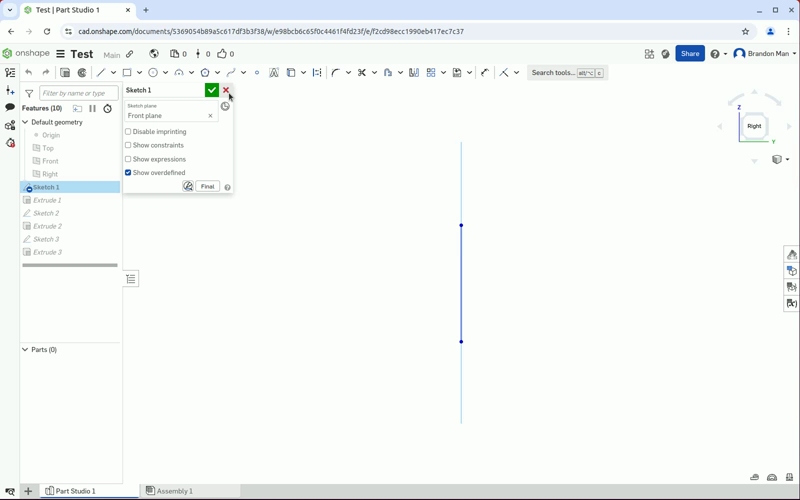
click(229, 92)
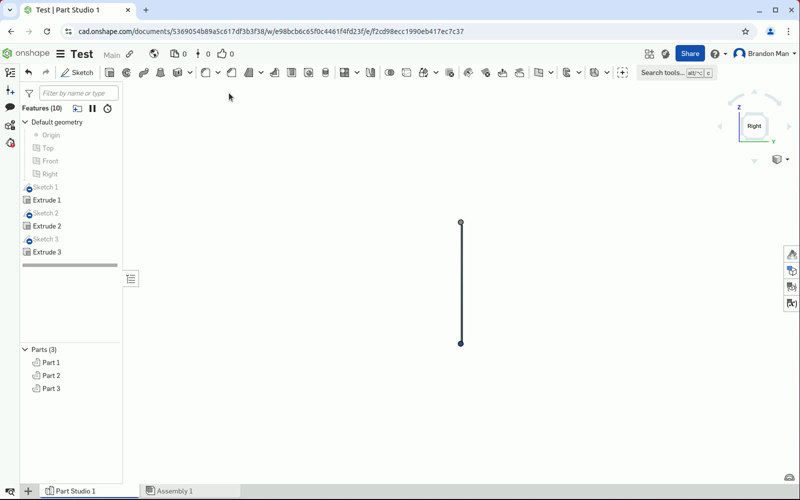
mouse_move(73, 352)
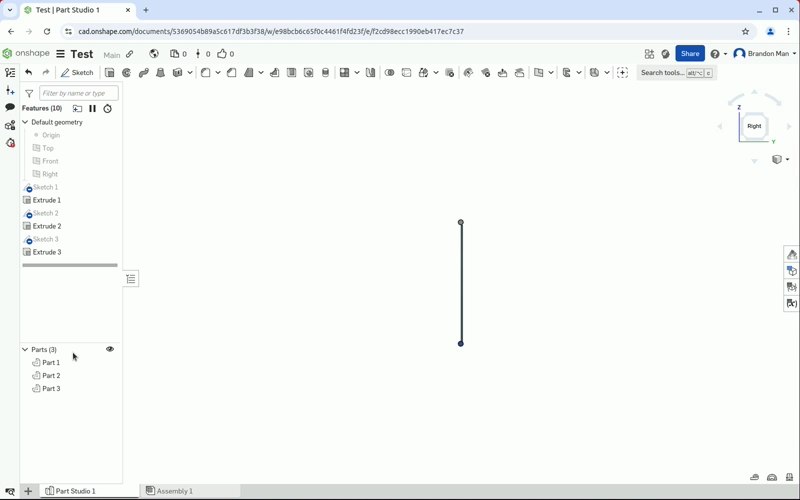
key(y)
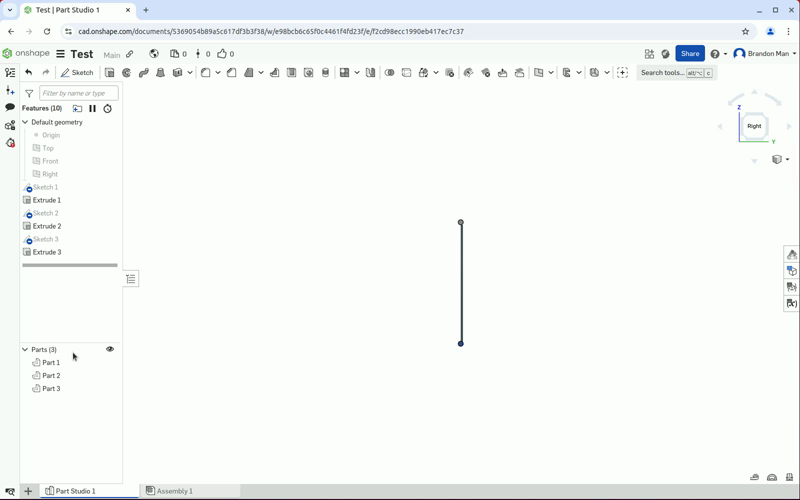
key(shift+p)
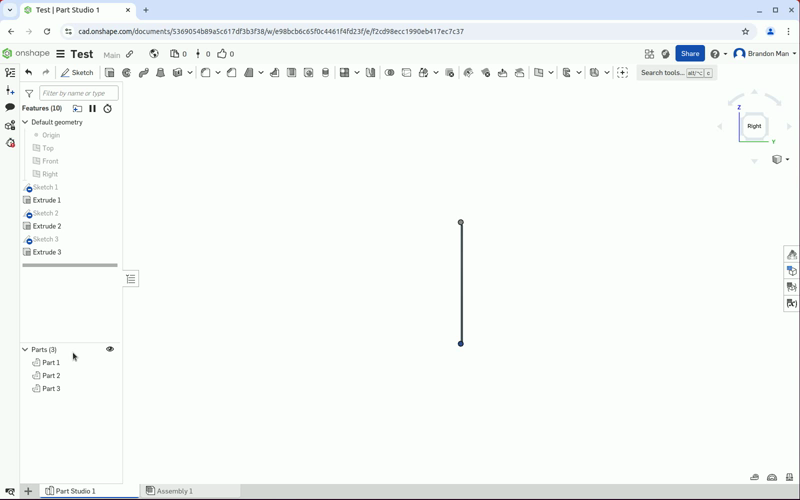
key(space)
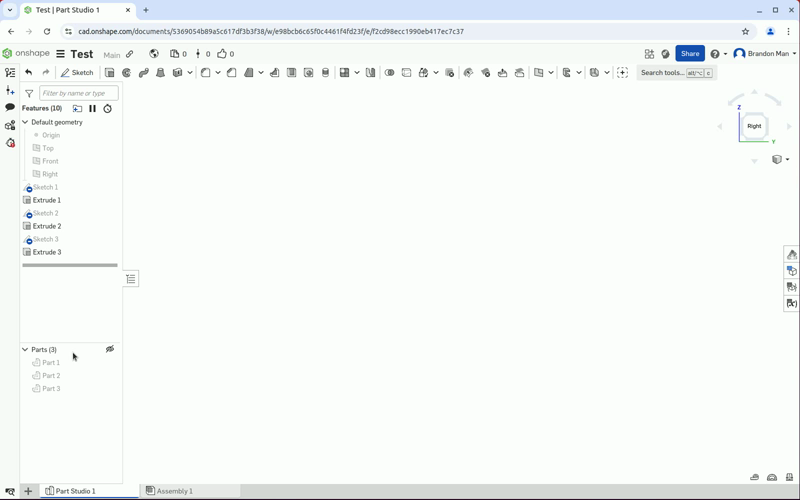
key_down(shift)
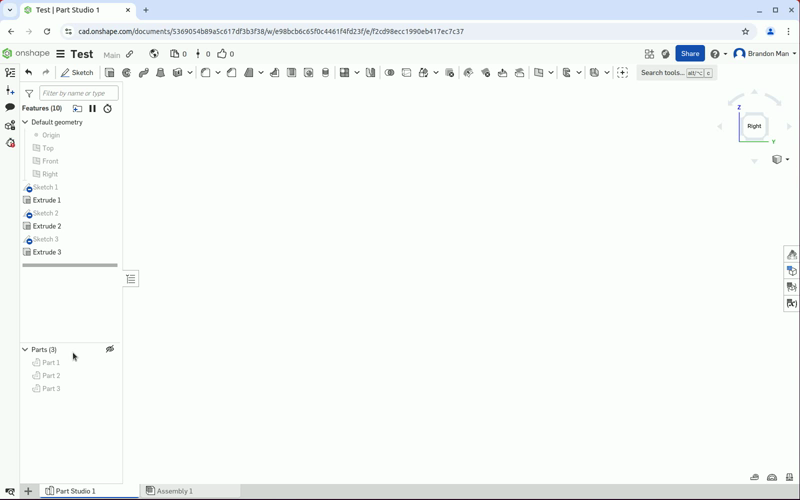
key(right)
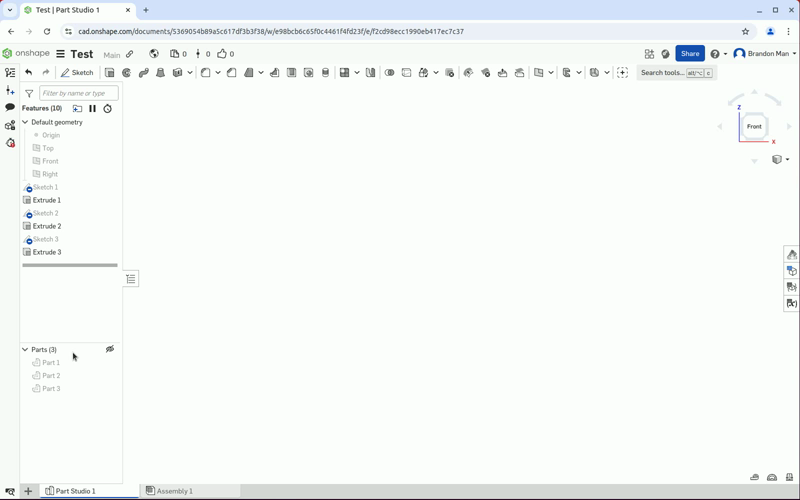
key_up(shift)
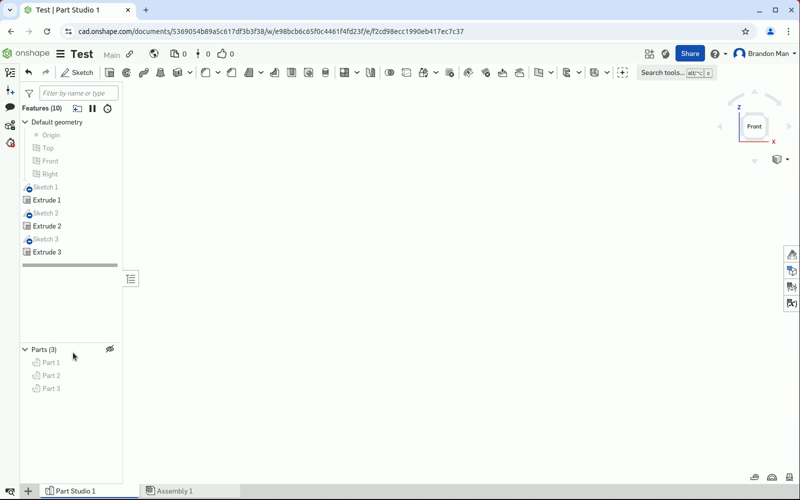
key(space)
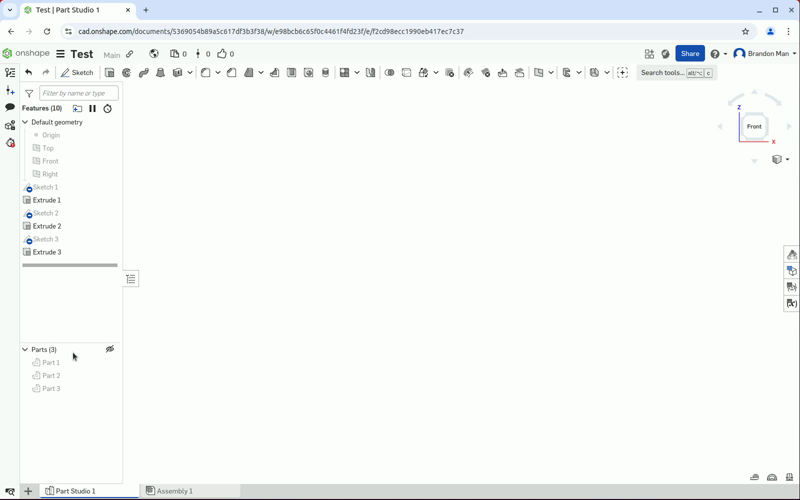
key_down(shift)
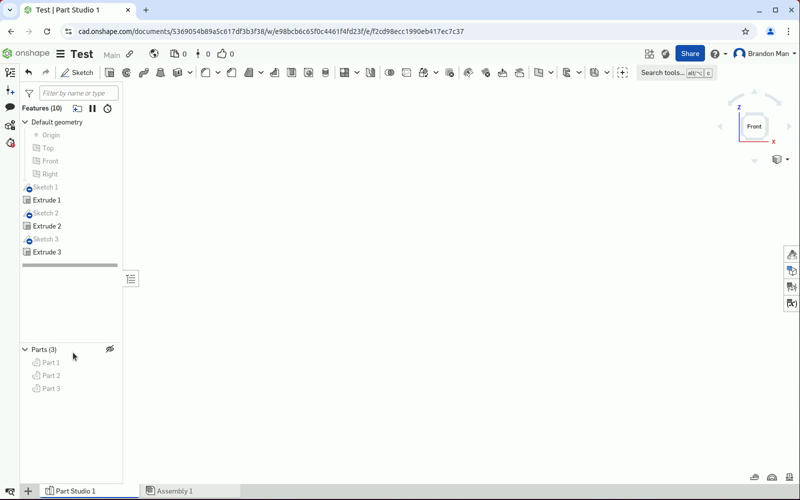
key(down)
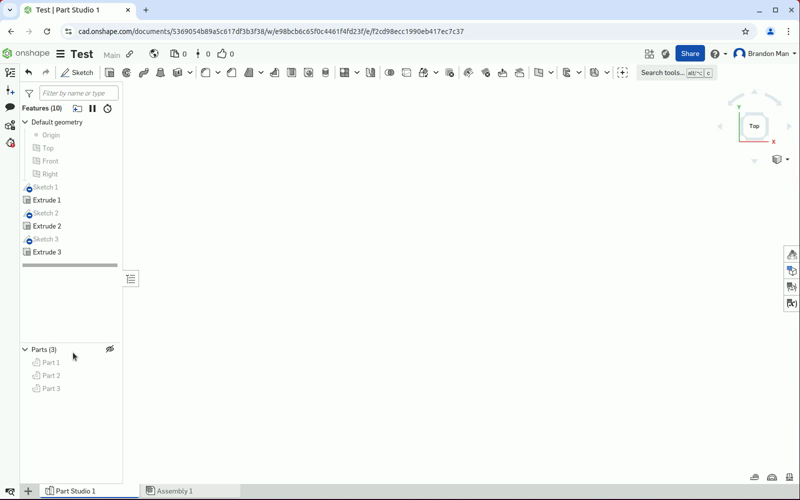
key_up(shift)
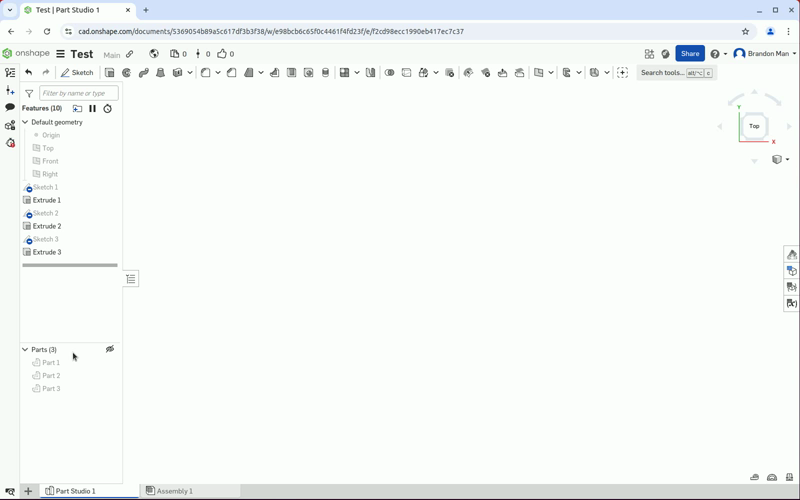
mouse_move(73, 352)
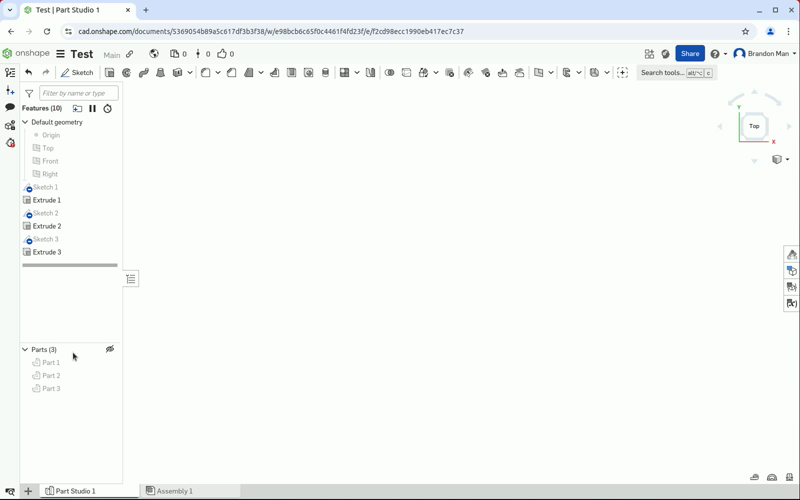
key(shift+y)
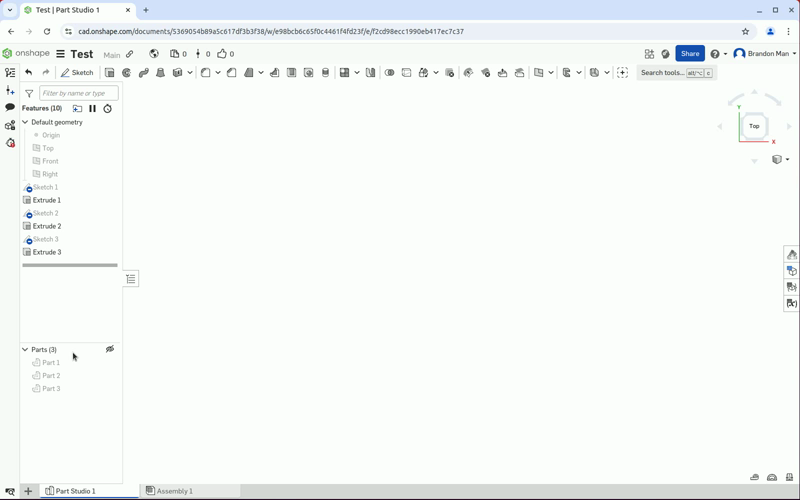
key(shift+s)
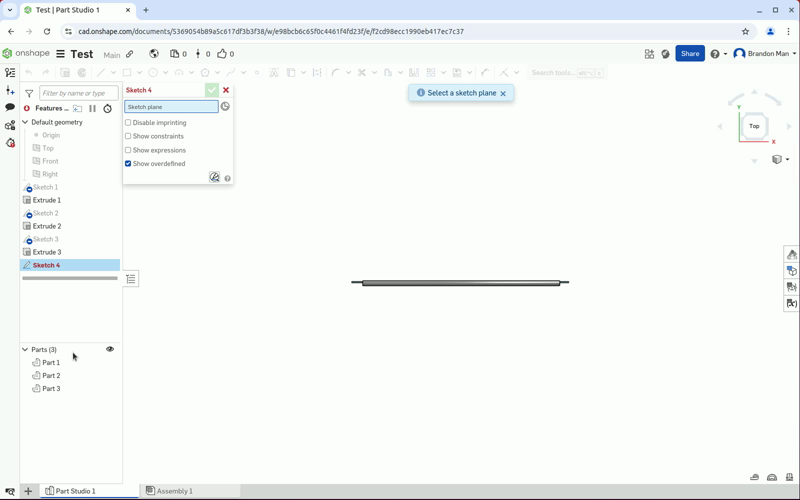
mouse_move(73, 150)
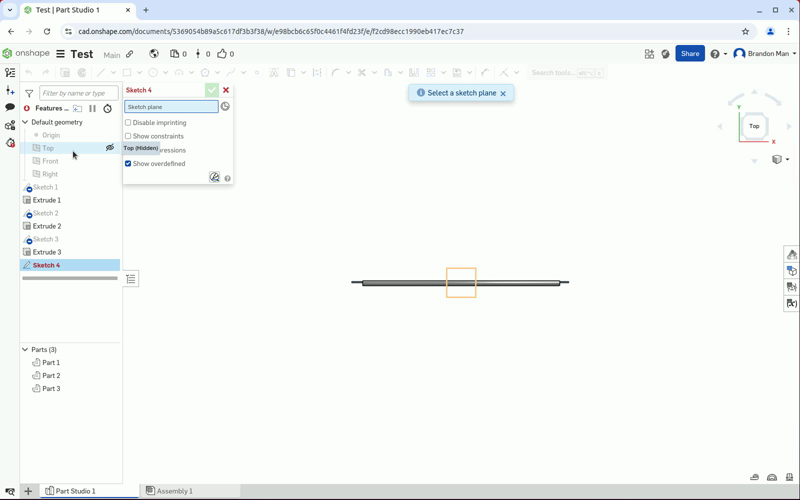
click(73, 150)
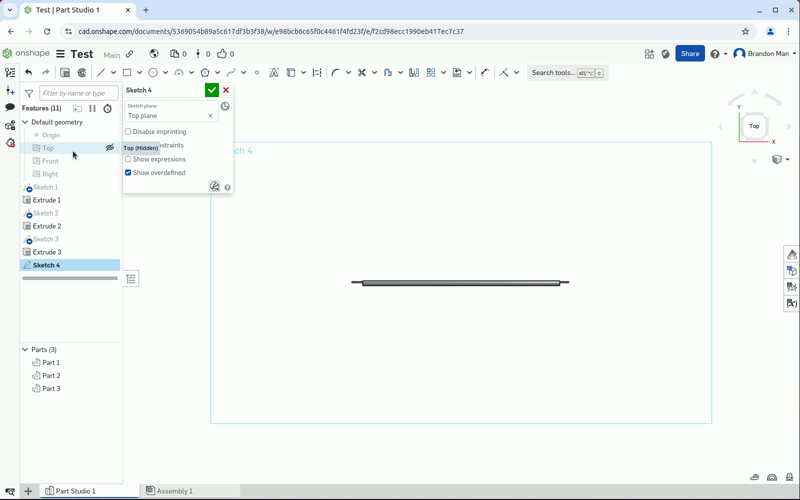
mouse_move(73, 352)
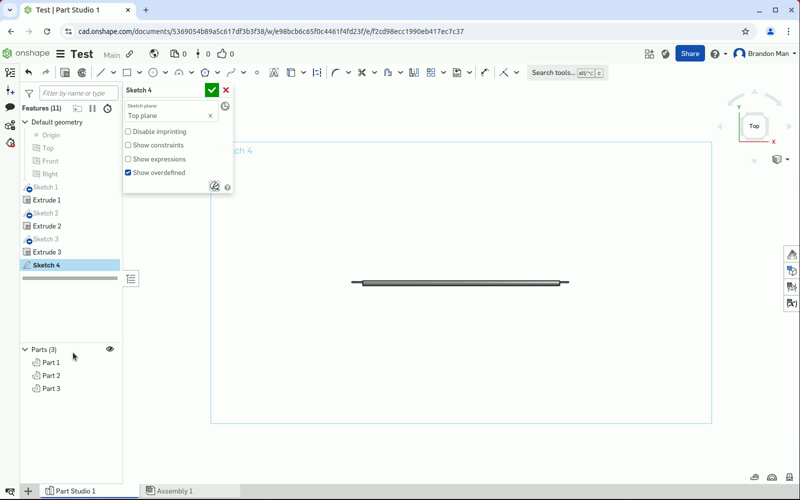
key(y)
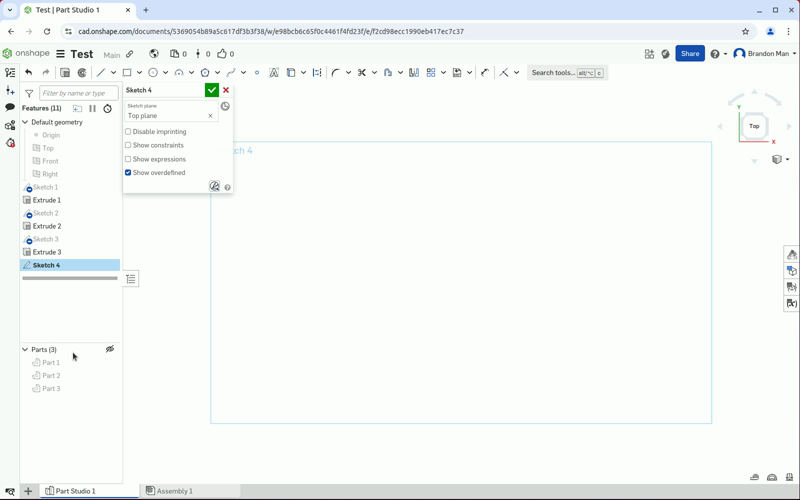
key(c)
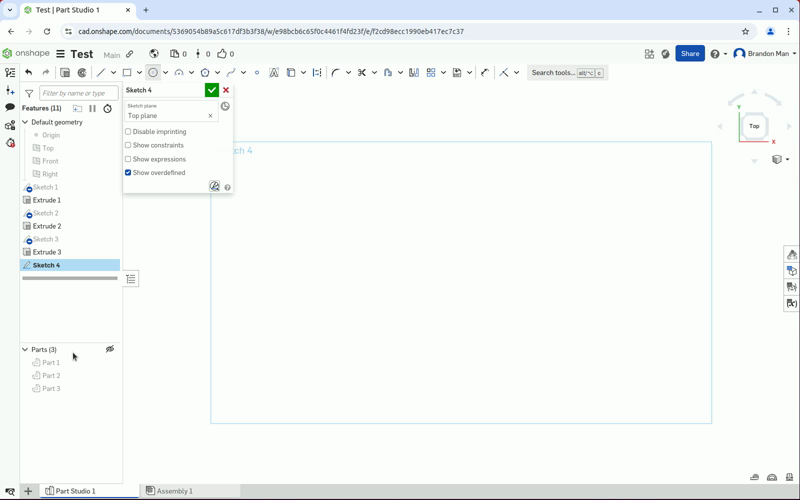
key_down(shift)
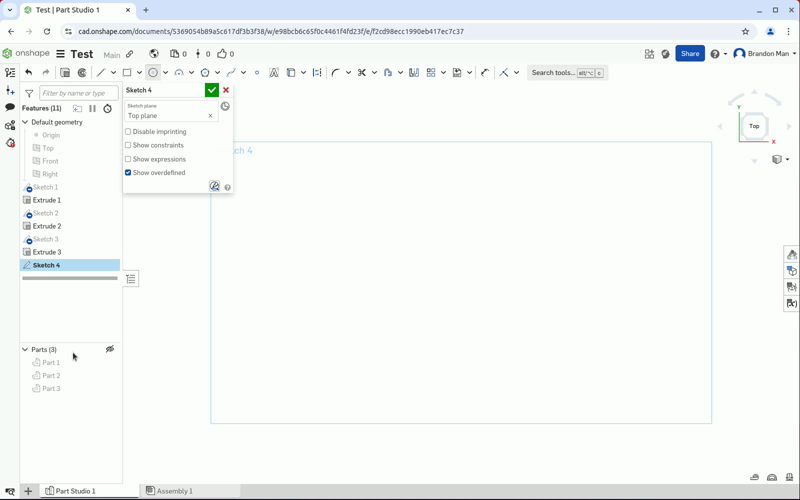
mouse_move(350, 282)
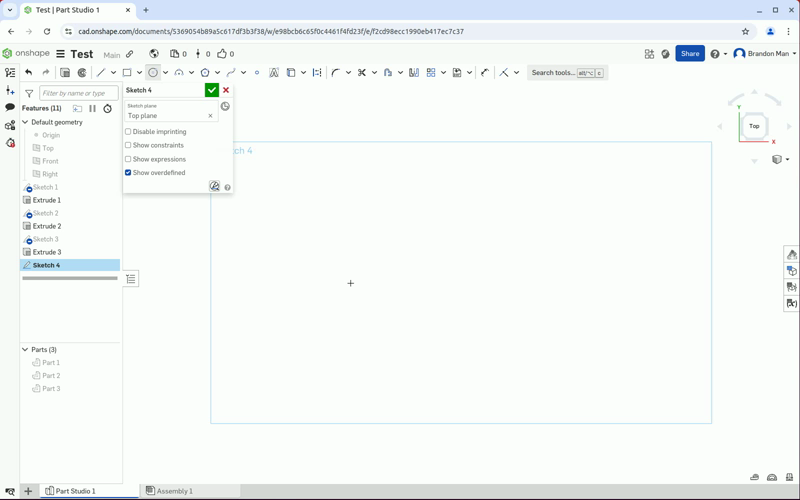
click(350, 282)
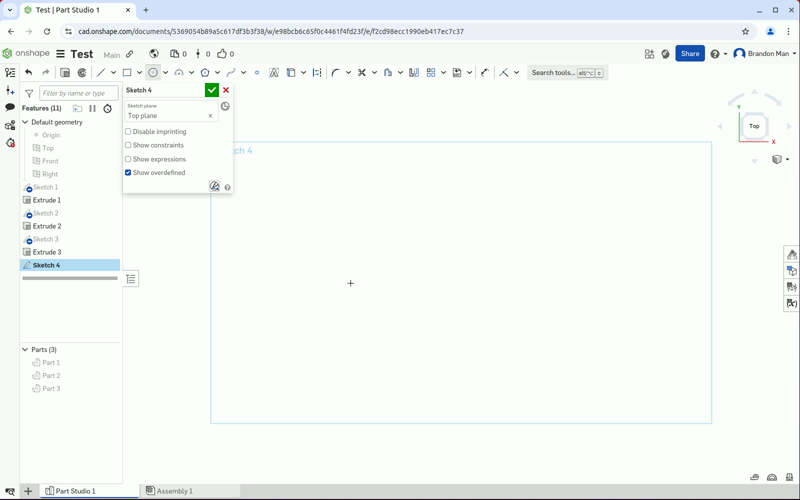
key_up(shift)
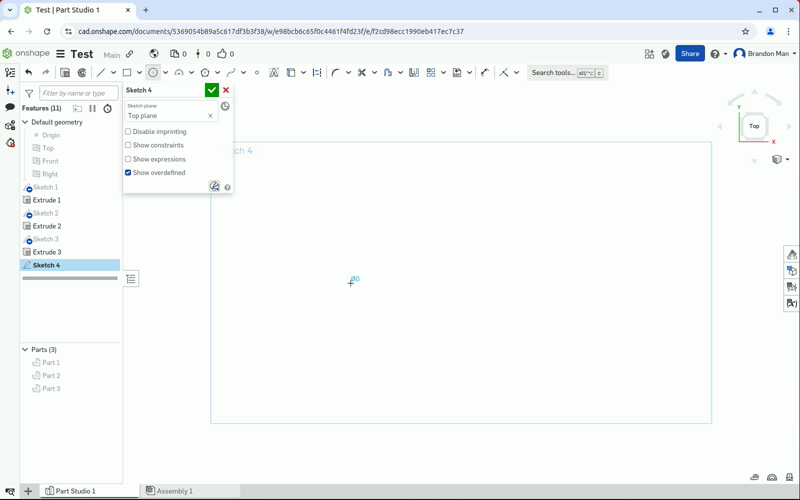
mouse_move(353, 282)
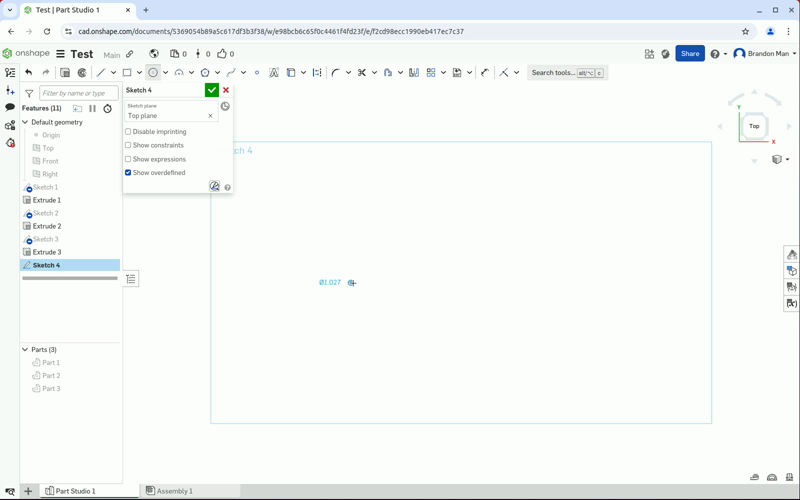
scroll(6)
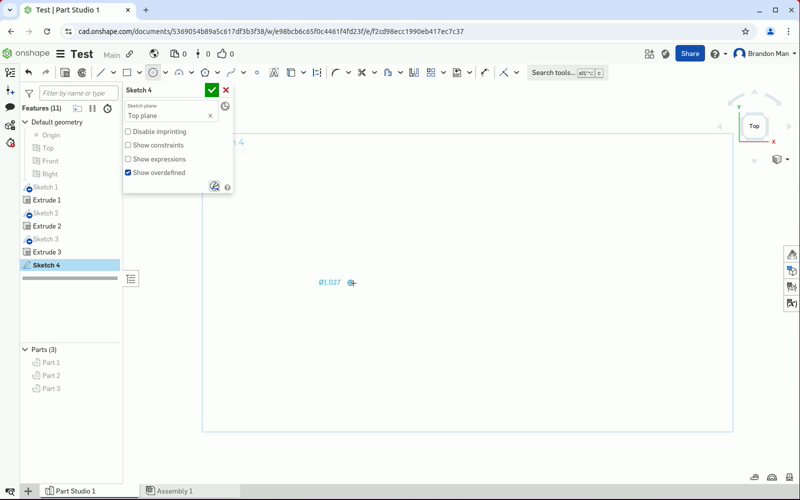
scroll(6)
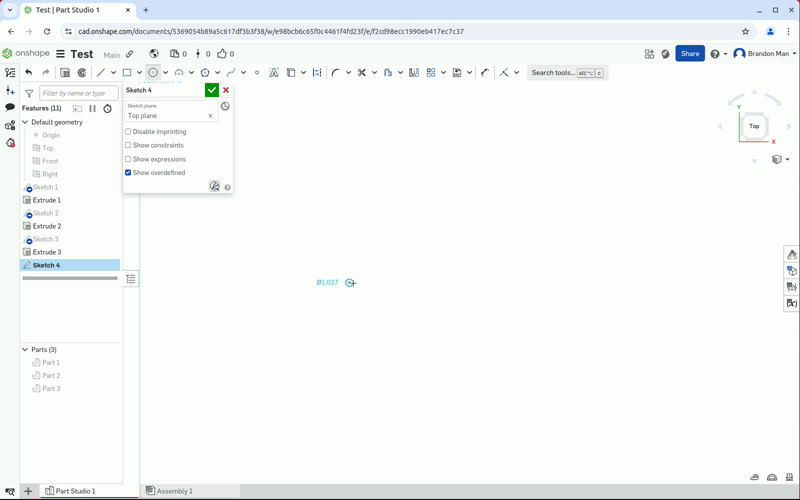
scroll(6)
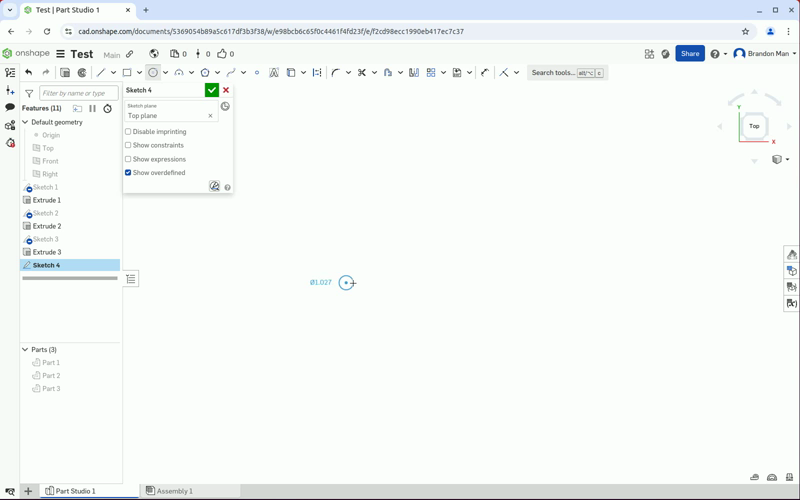
scroll(6)
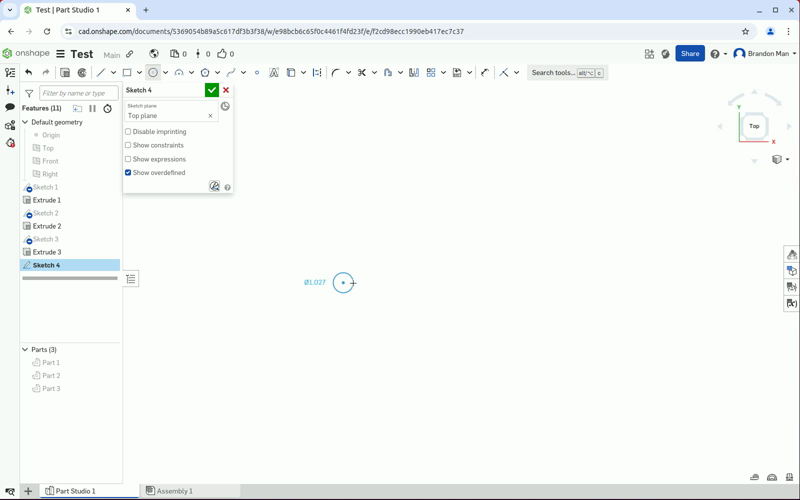
scroll(6)
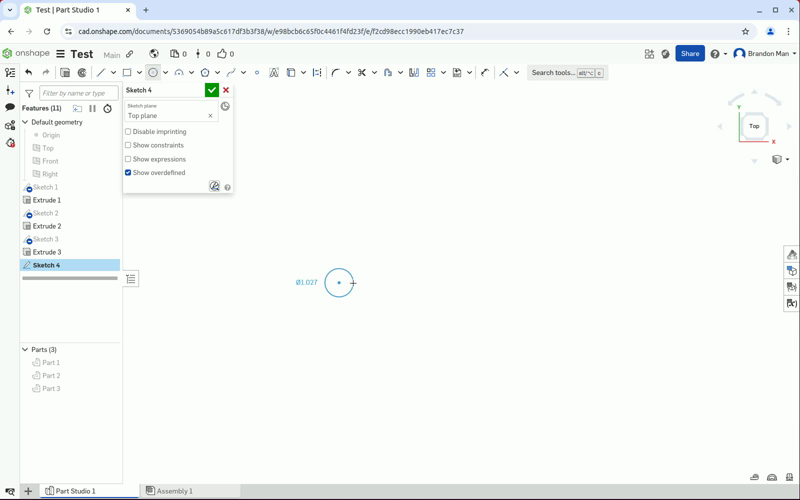
scroll(6)
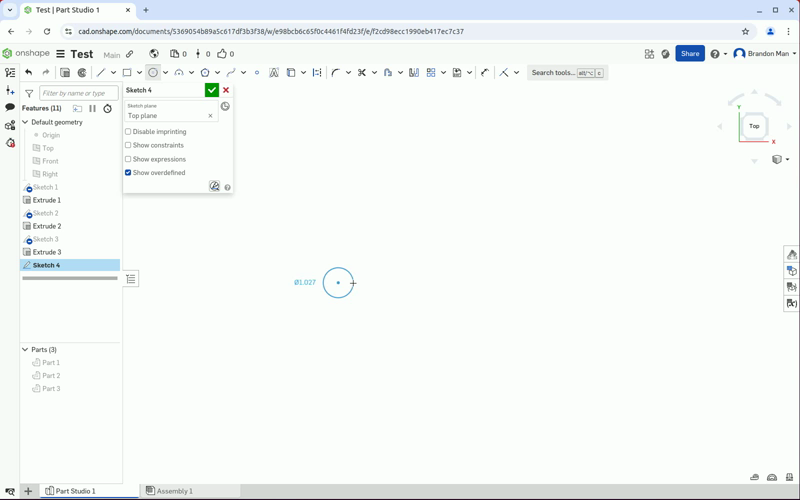
scroll(6)
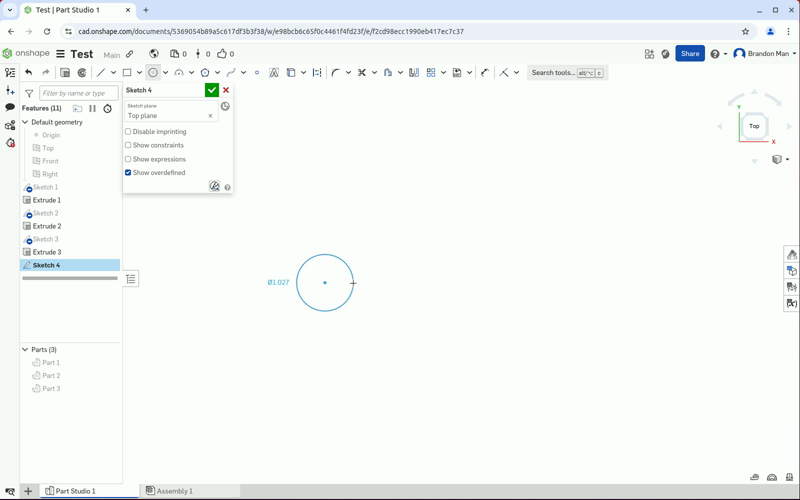
click(353, 282)
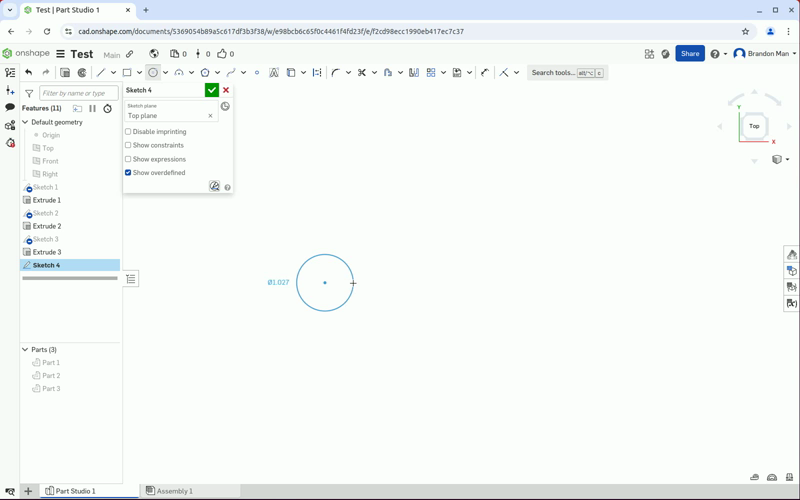
scroll(-6)
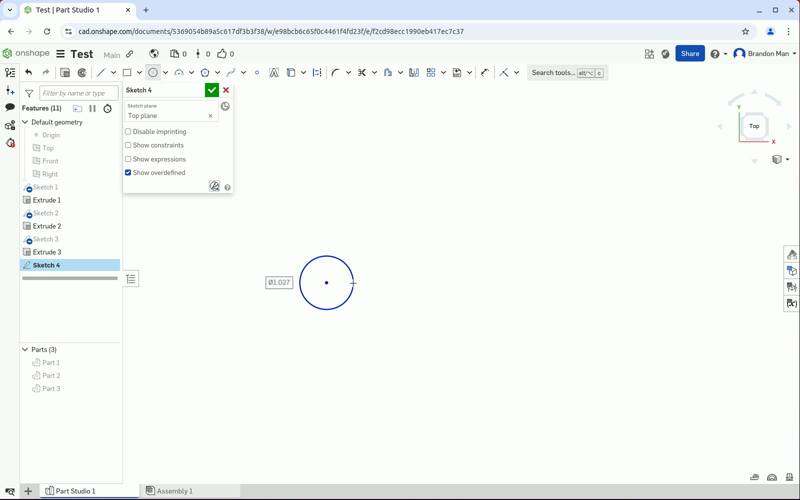
scroll(-6)
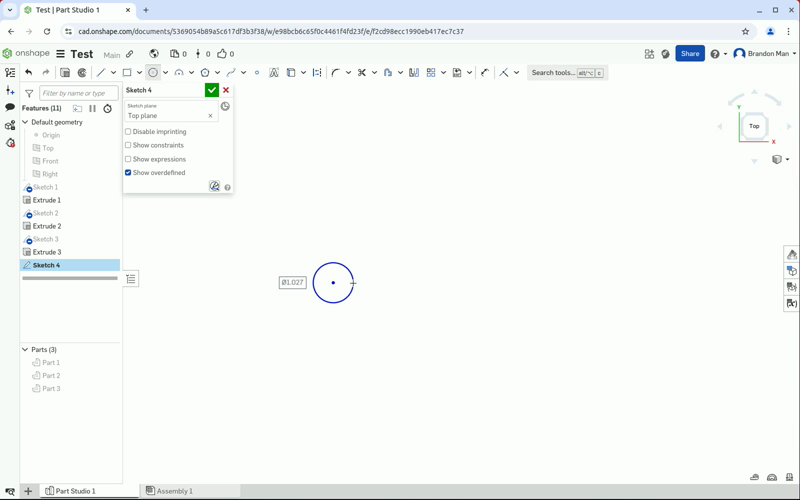
scroll(-6)
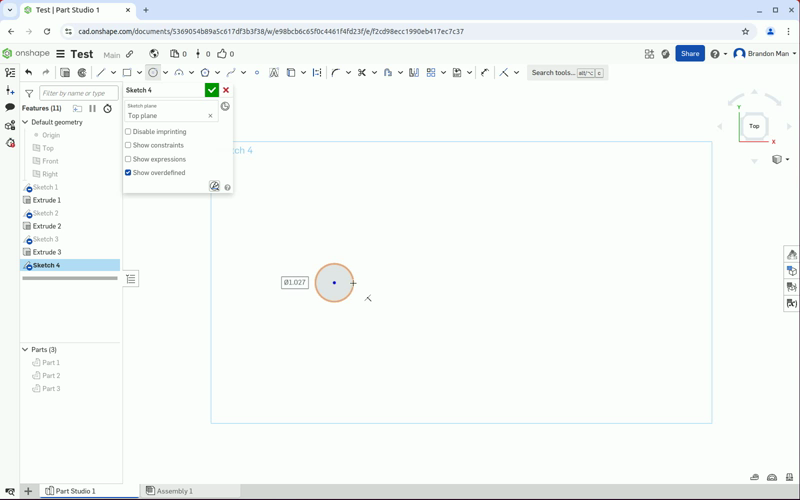
scroll(-6)
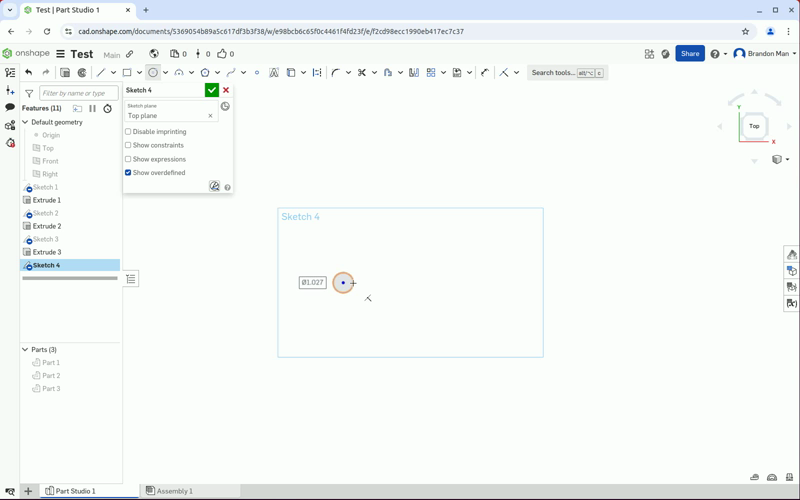
scroll(-6)
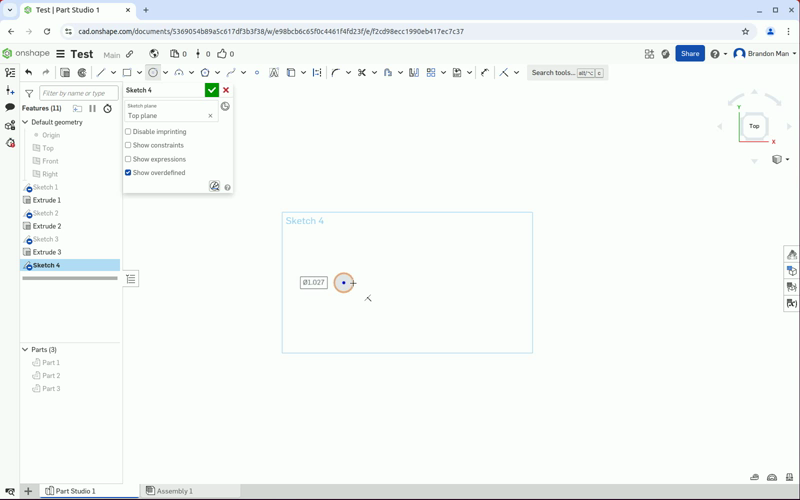
scroll(-6)
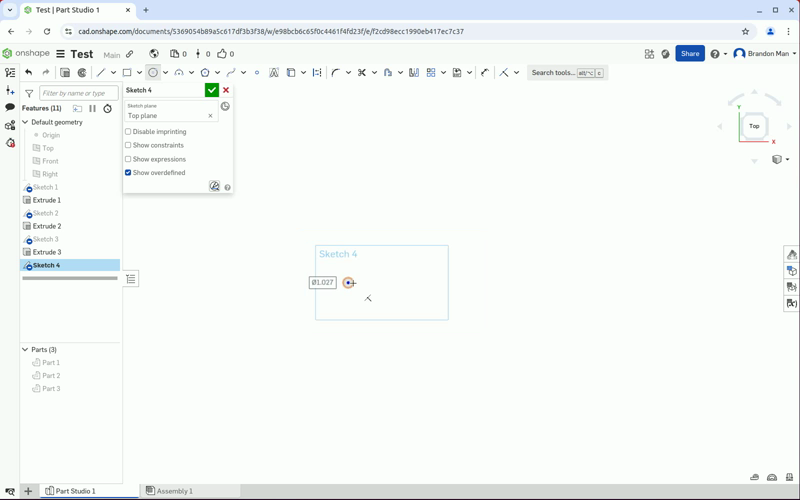
scroll(-6)
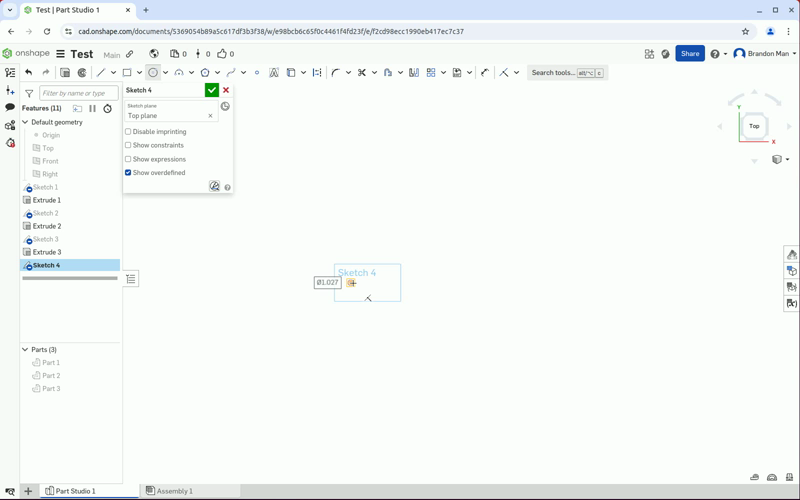
key(esc)
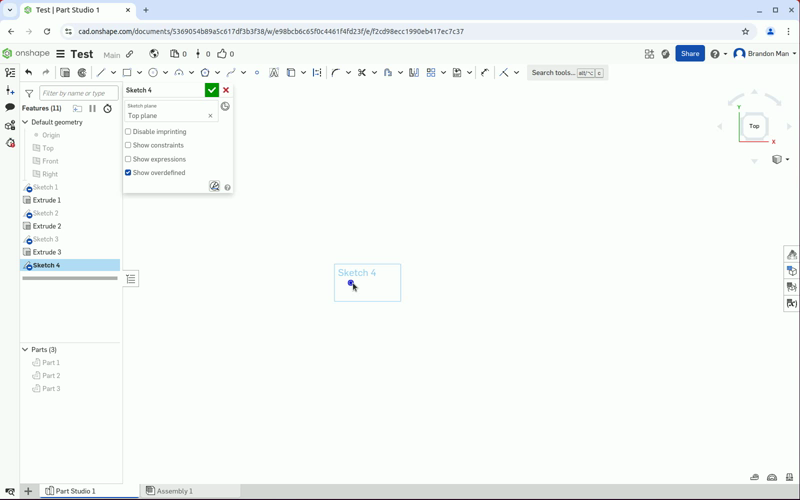
mouse_move(352, 283)
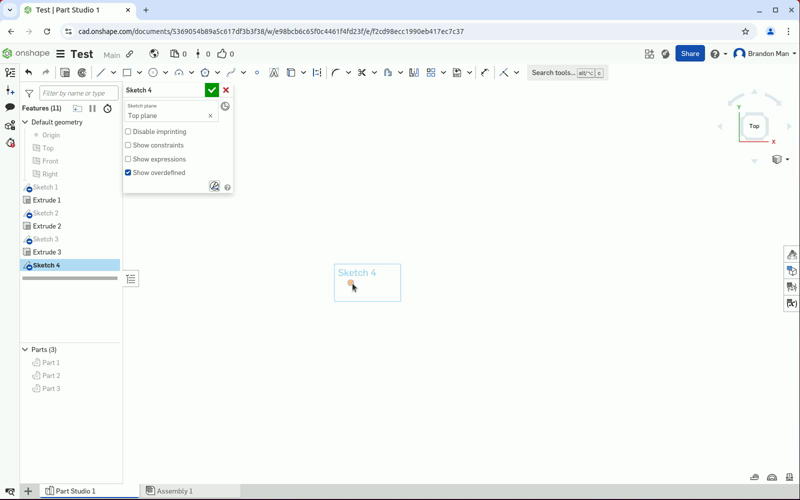
scroll(6)
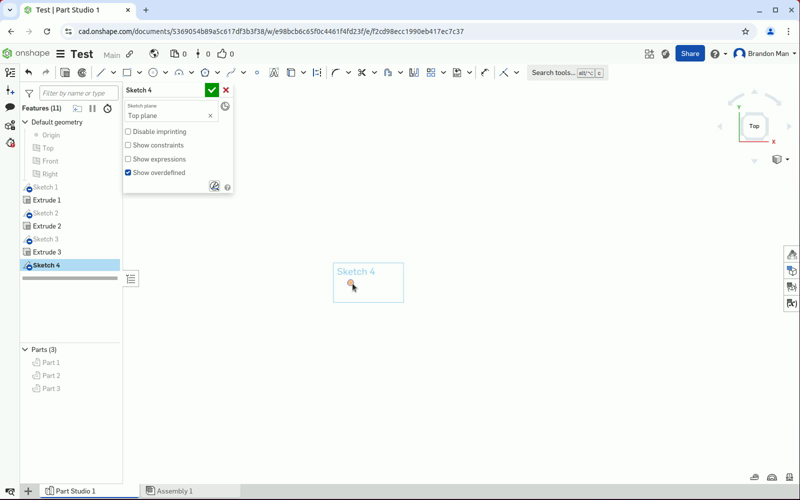
scroll(6)
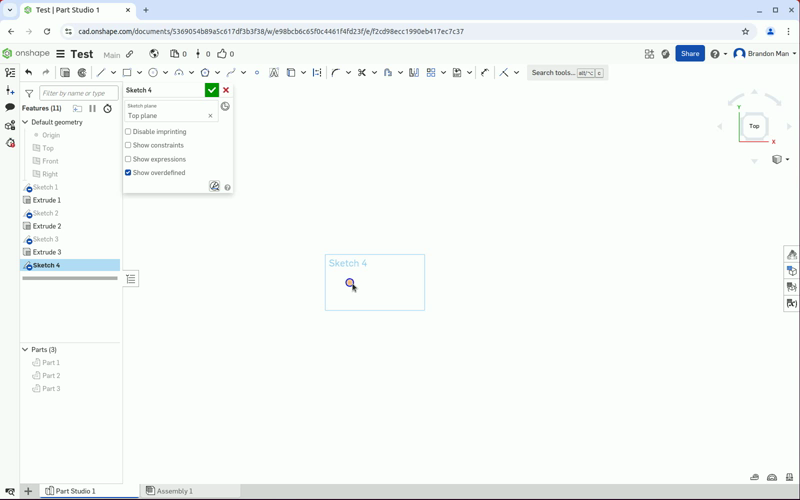
scroll(6)
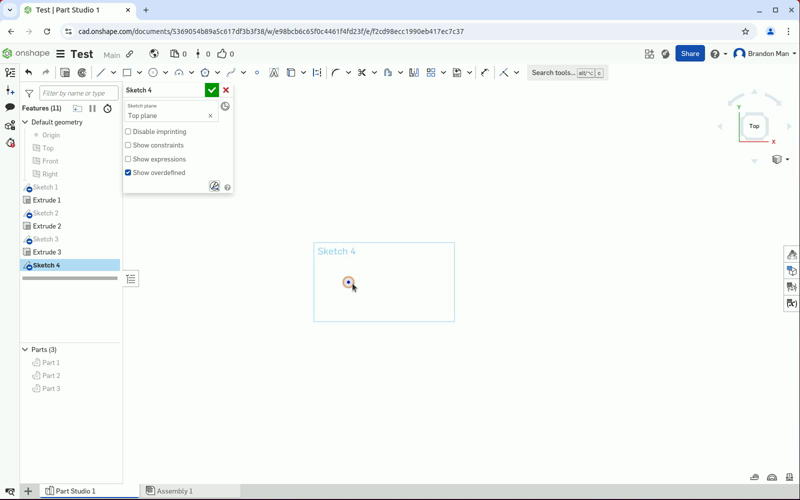
scroll(6)
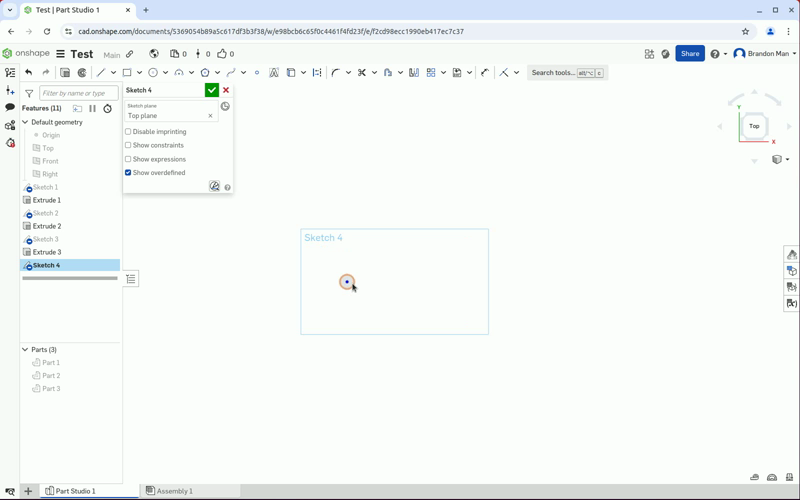
scroll(6)
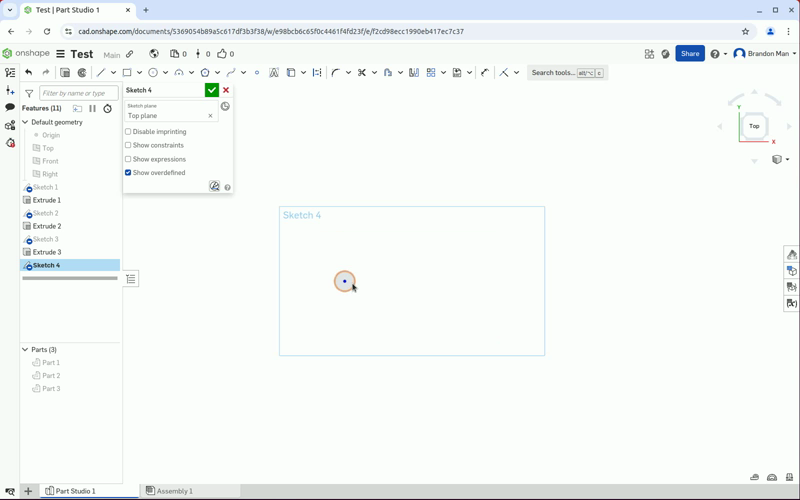
scroll(6)
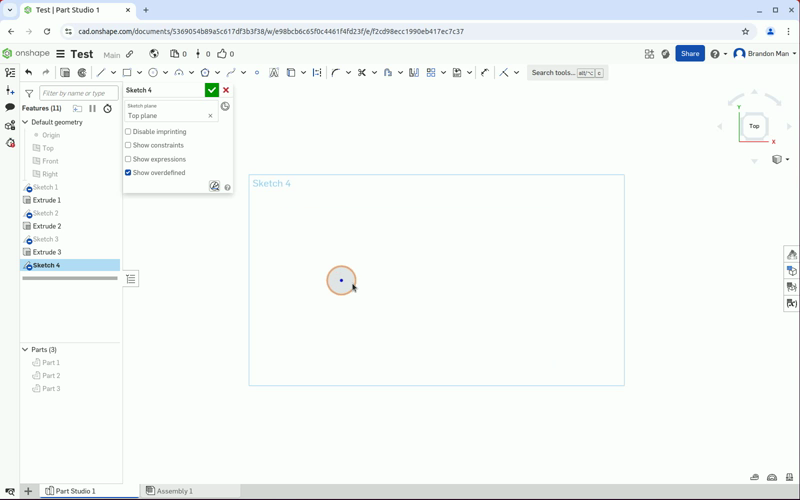
scroll(6)
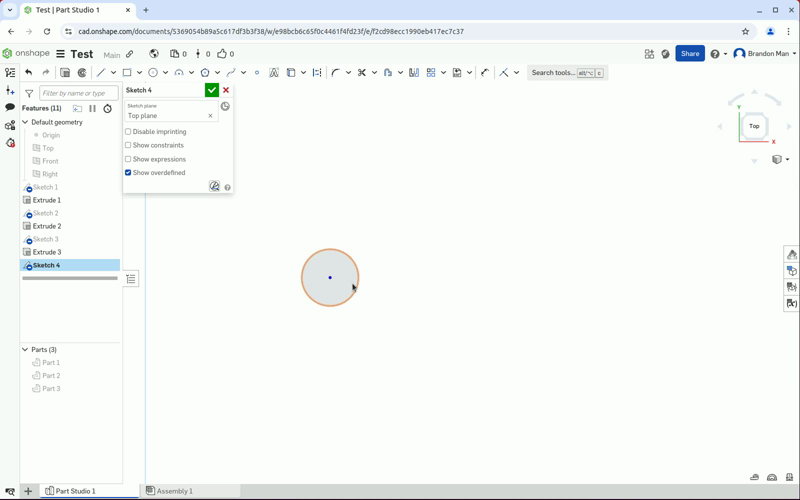
click(352, 283)
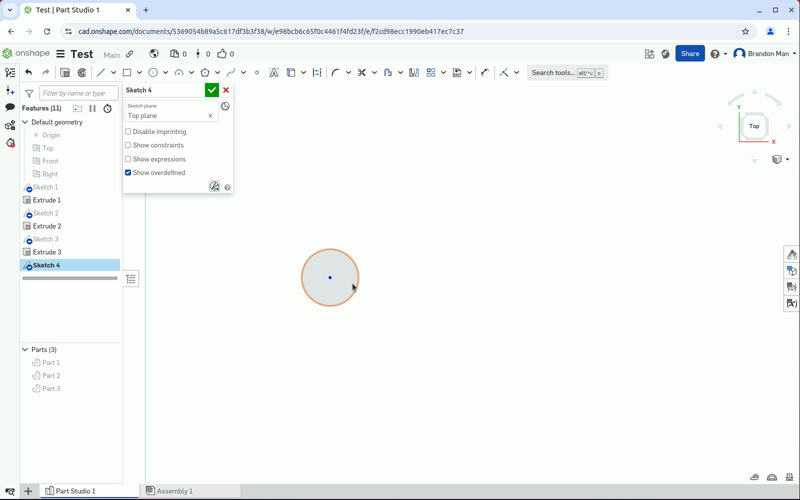
scroll(-6)
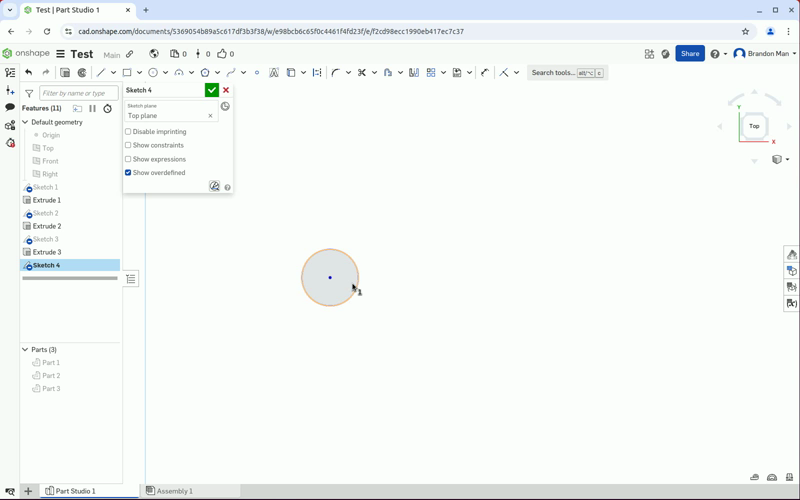
scroll(-6)
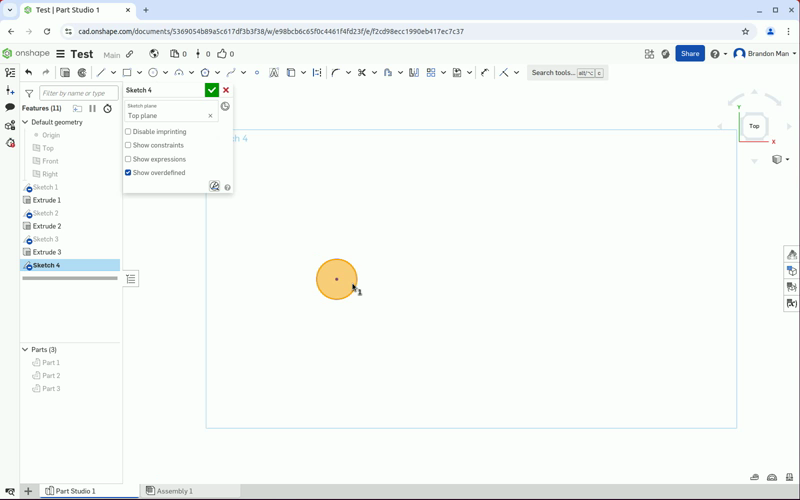
scroll(-6)
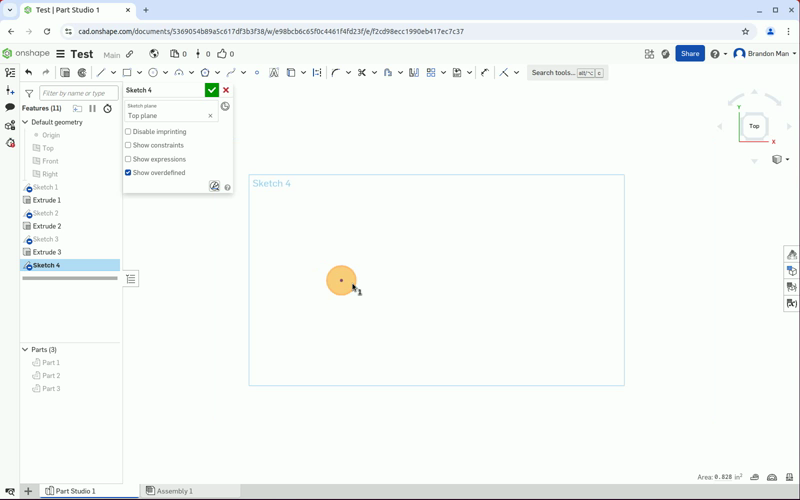
scroll(-6)
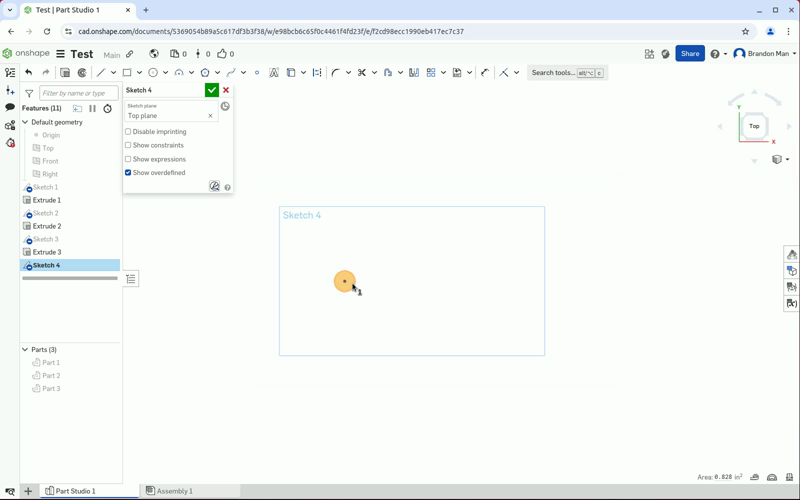
scroll(-6)
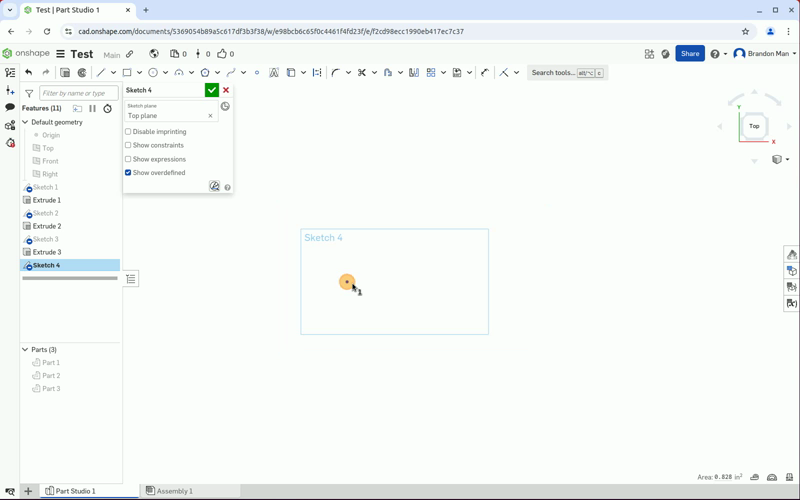
scroll(-6)
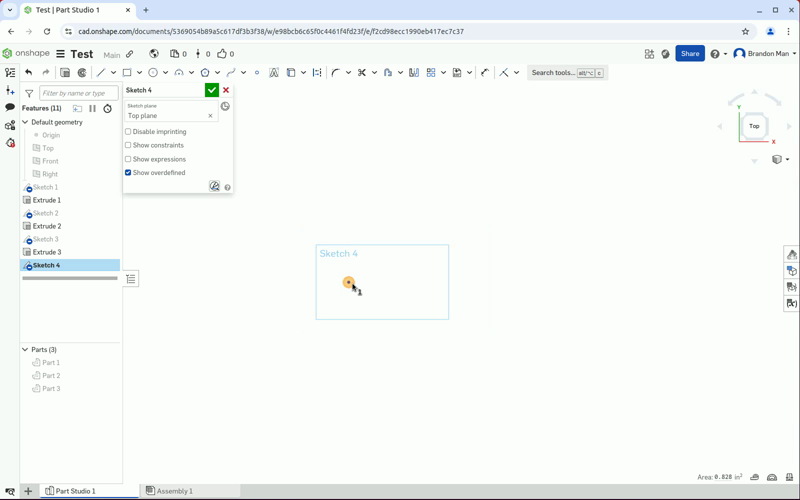
scroll(-6)
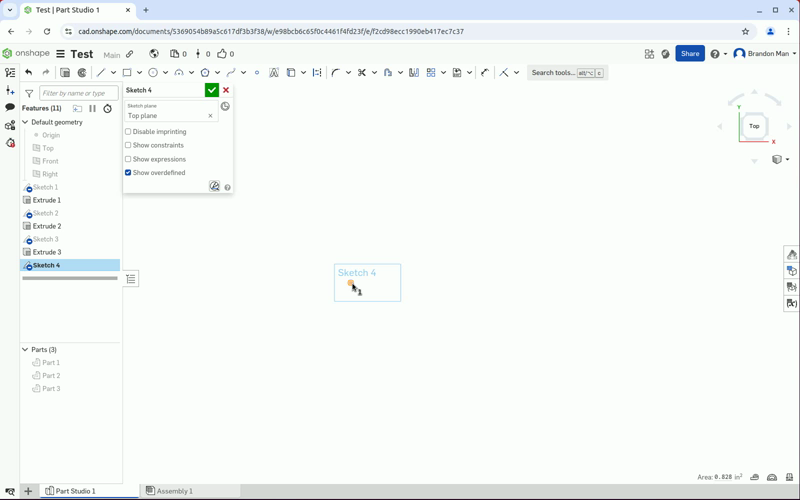
mouse_move(73, 352)
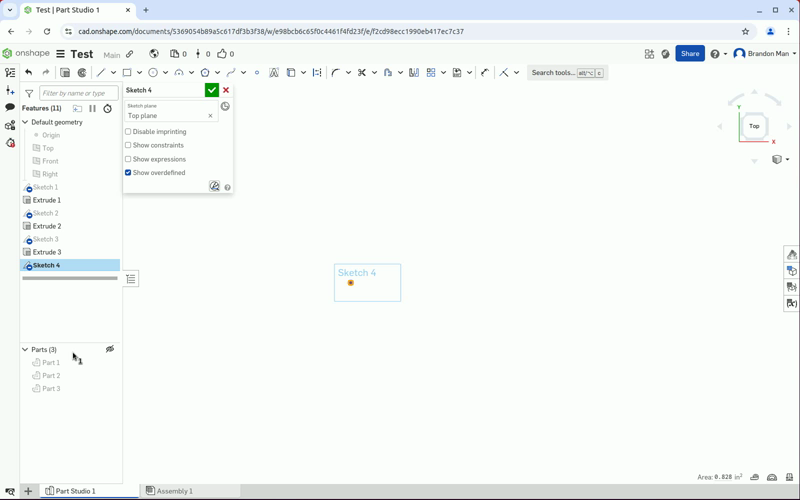
key(shift+y)
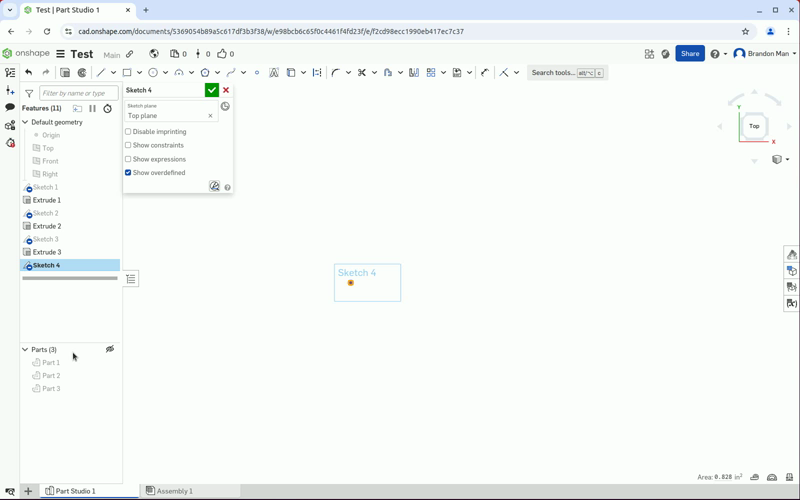
key(shift+e)
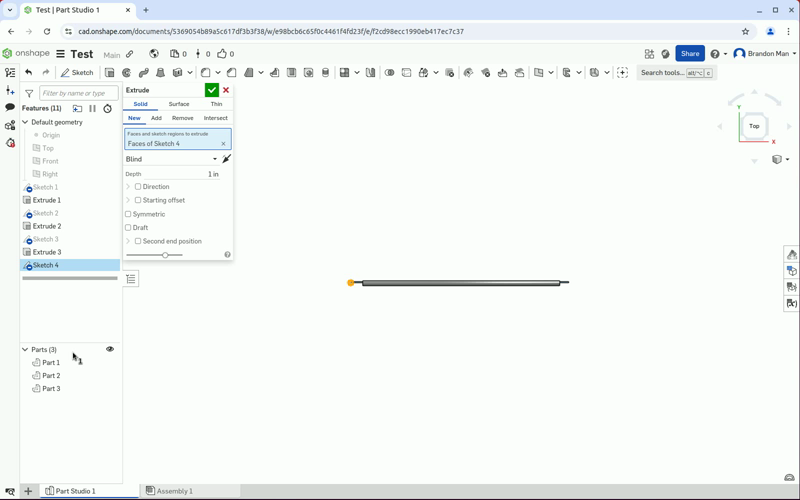
mouse_move(143, 106)
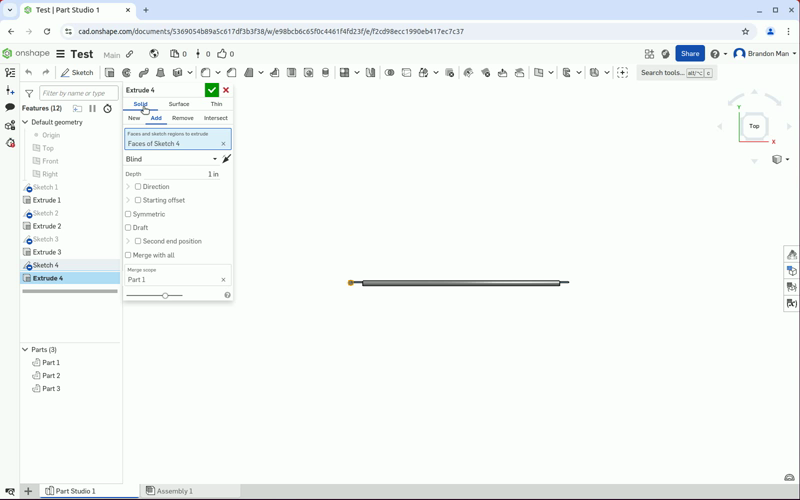
click(143, 106)
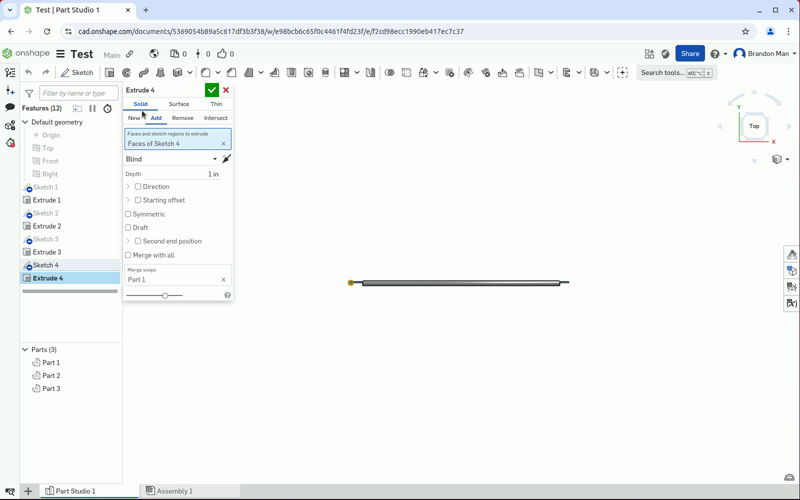
mouse_move(137, 120)
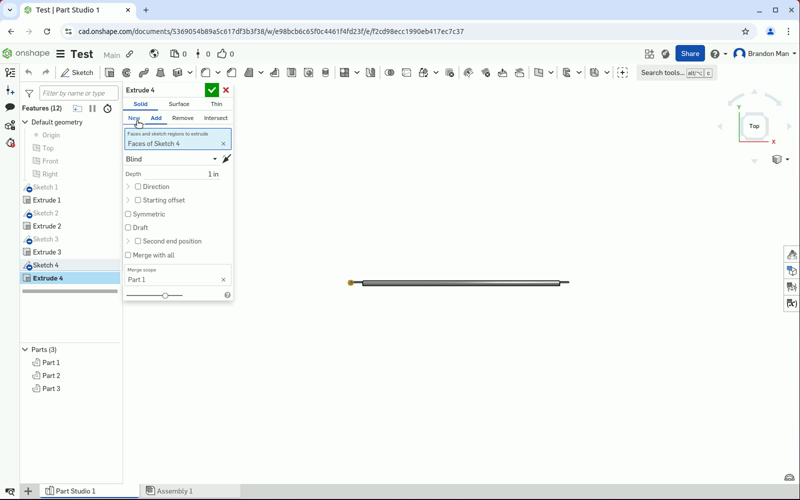
click(137, 120)
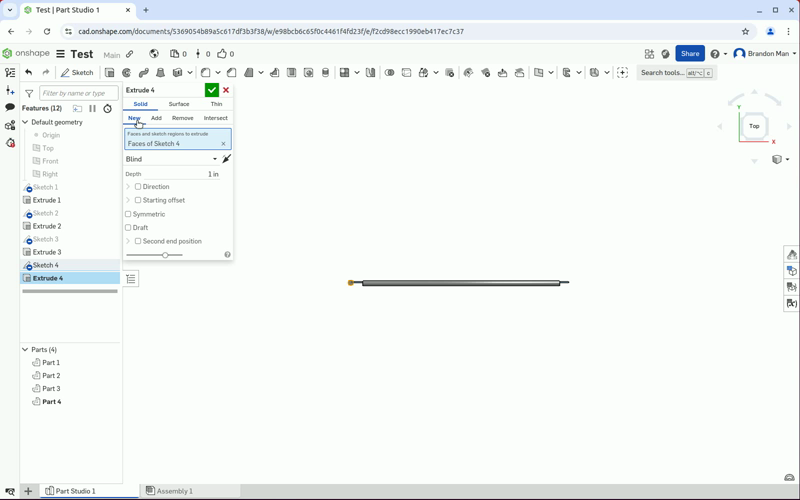
key(tab, 4)
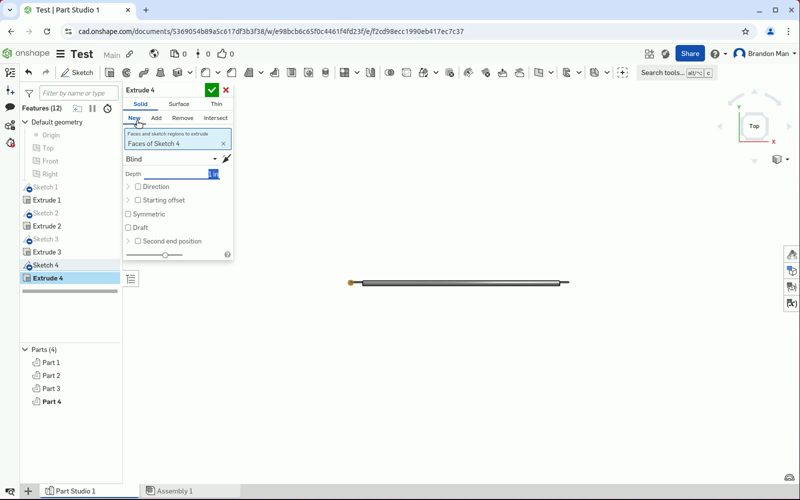
text(21.182)
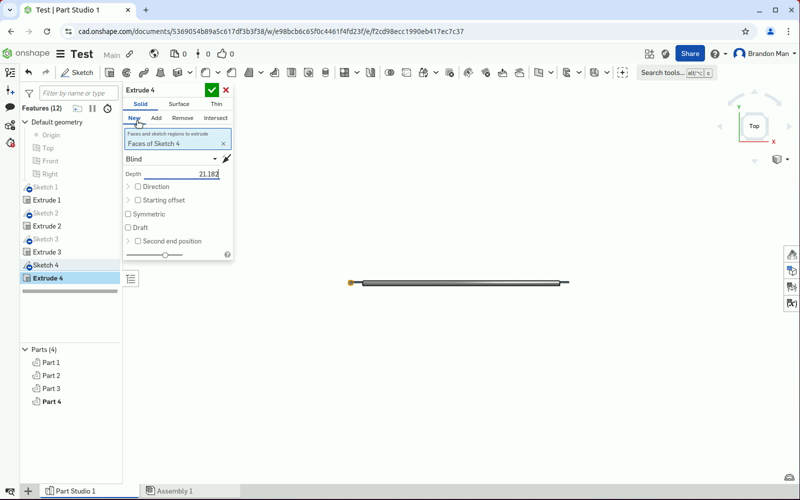
key(tab, 3)
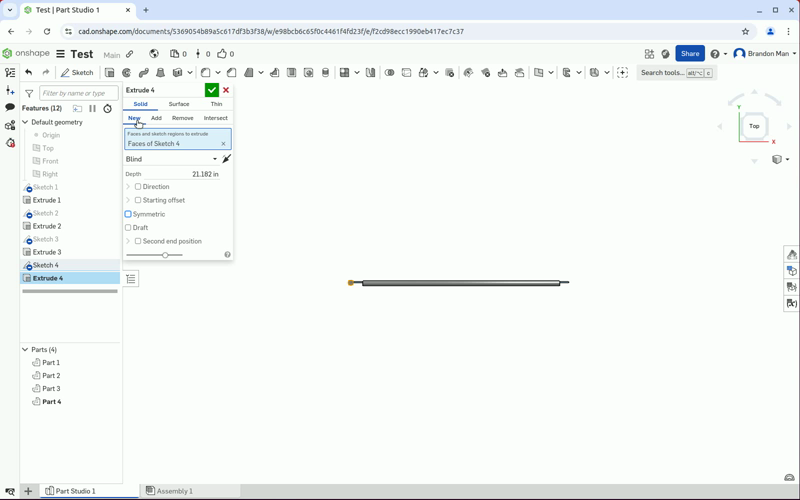
key(space)
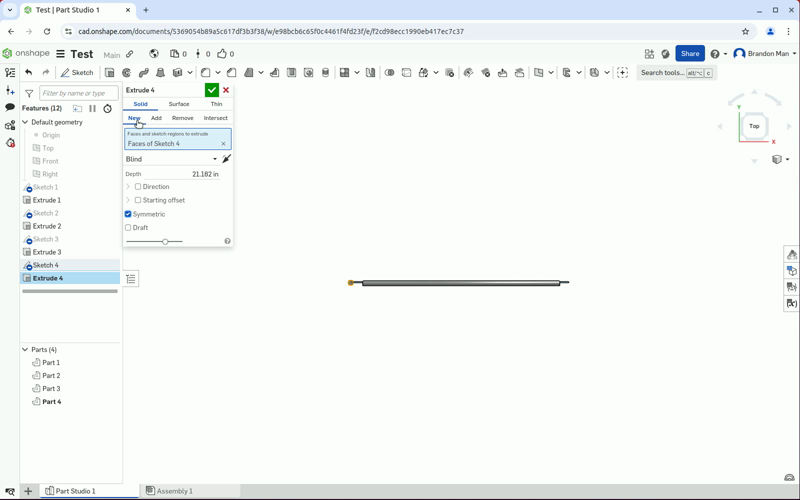
key(enter)
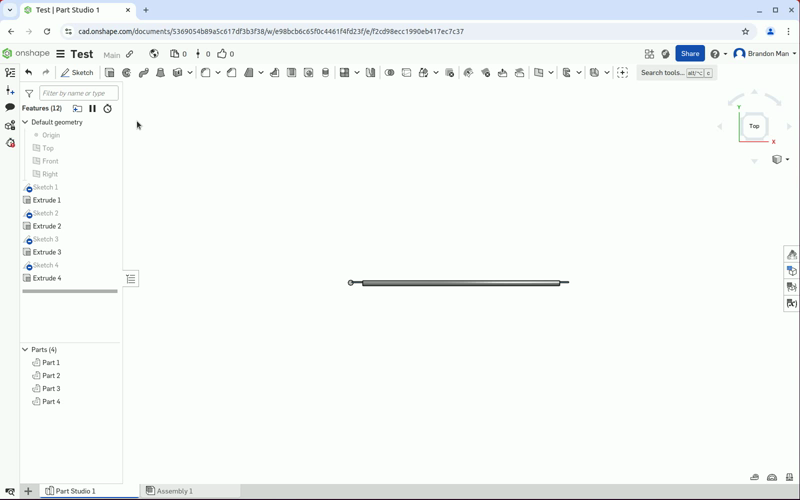
key(shift+h)
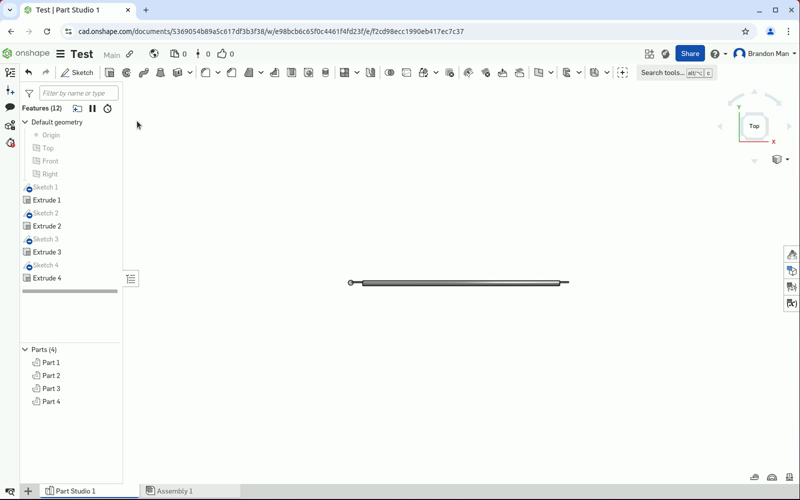
key(shift+h)
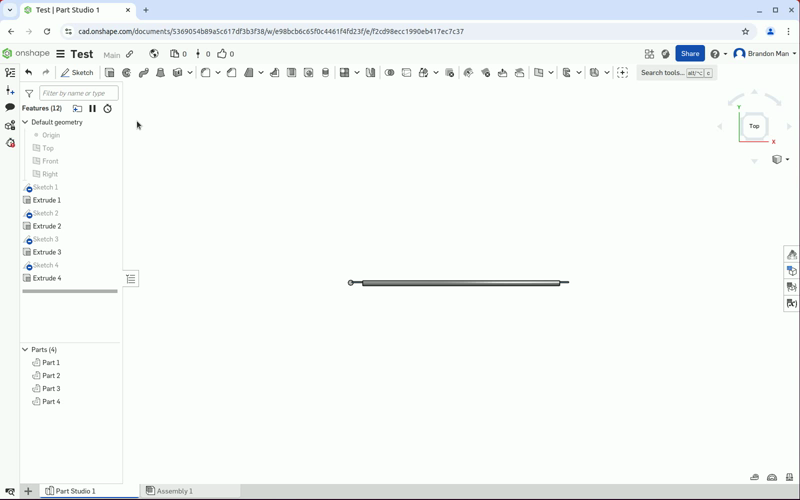
mouse_move(73, 189)
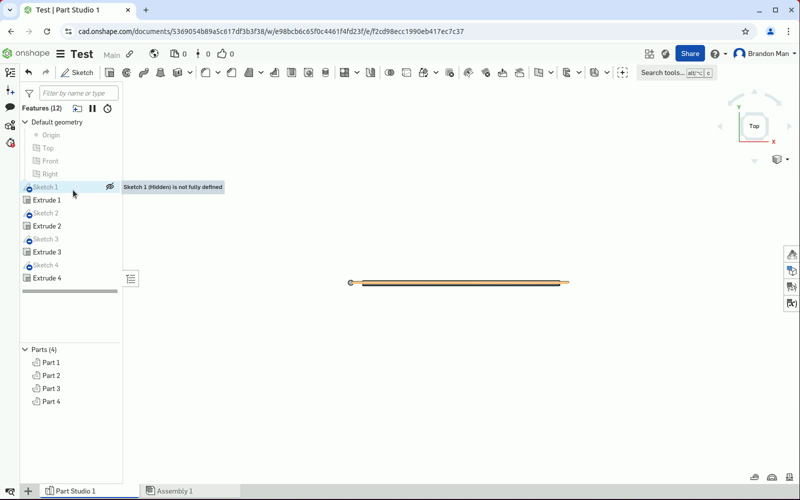
click(73, 189)
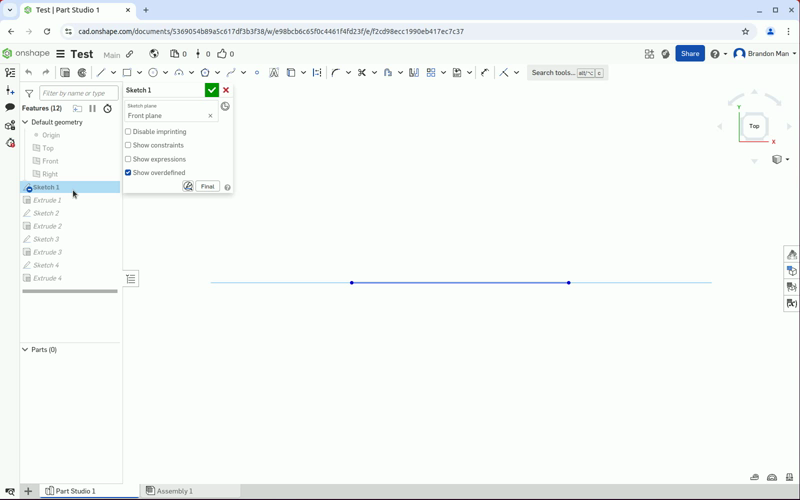
mouse_move(229, 92)
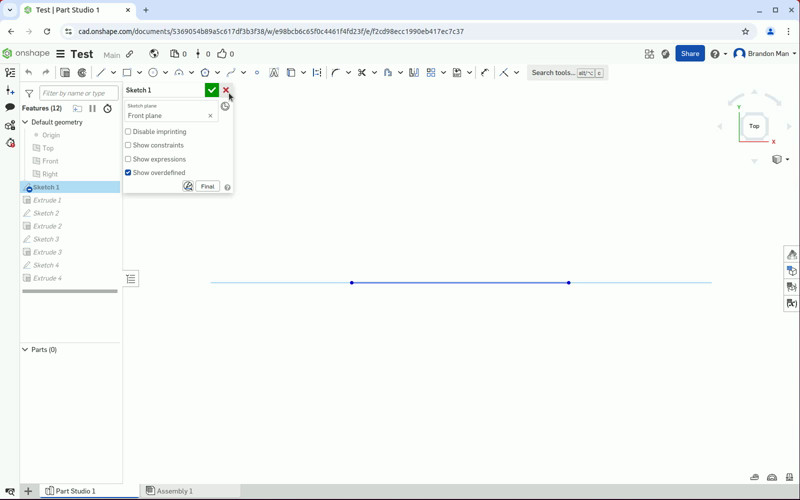
click(229, 92)
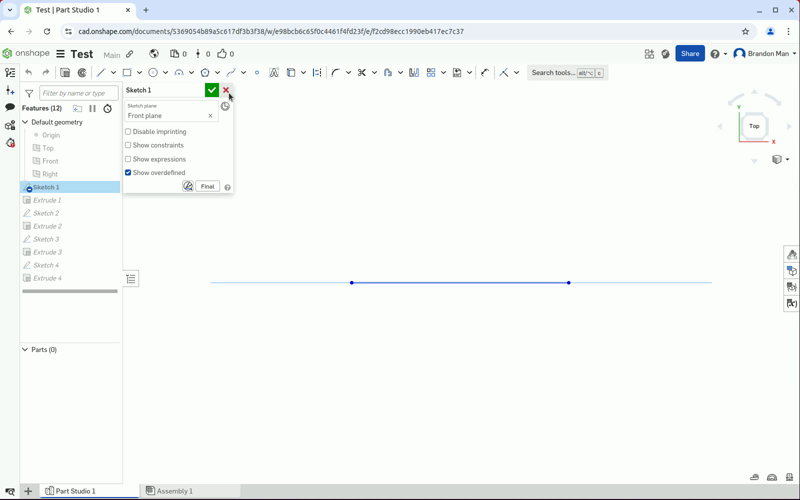
key(shift+s)
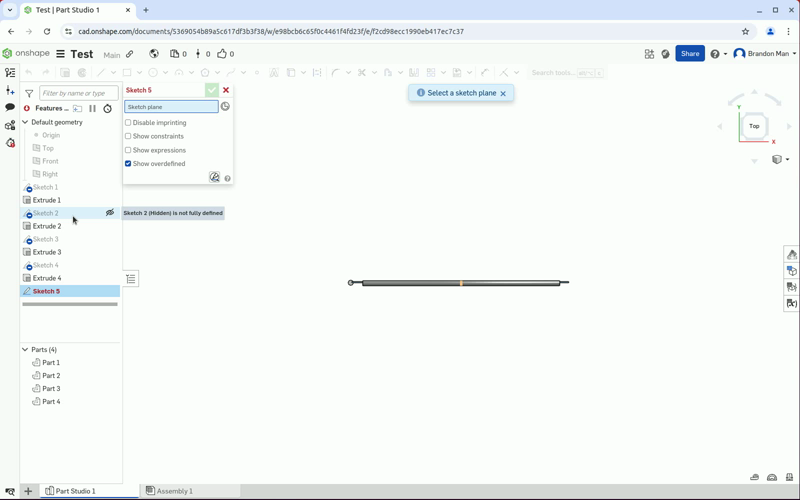
scroll(3)
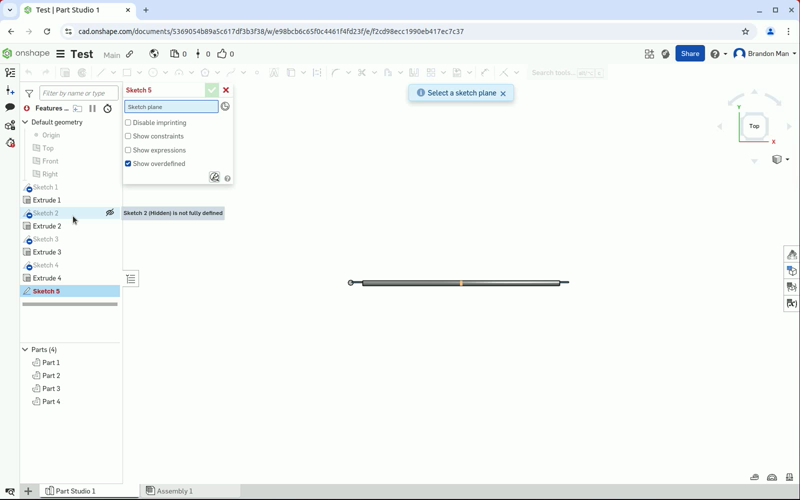
mouse_move(73, 150)
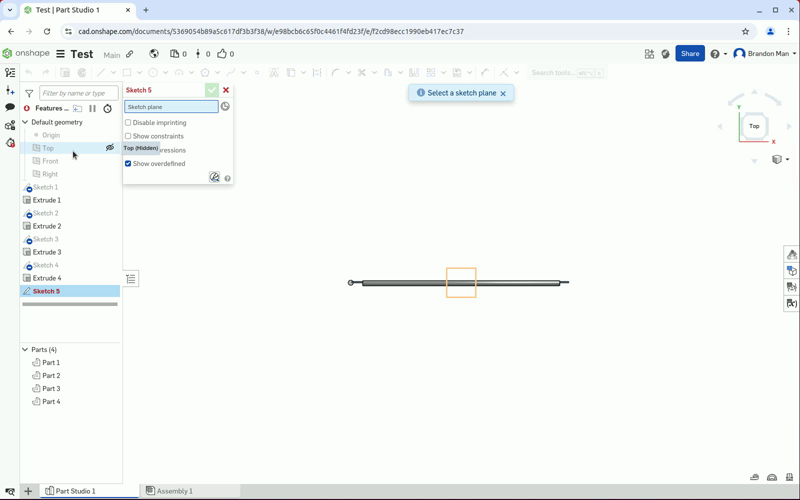
click(73, 150)
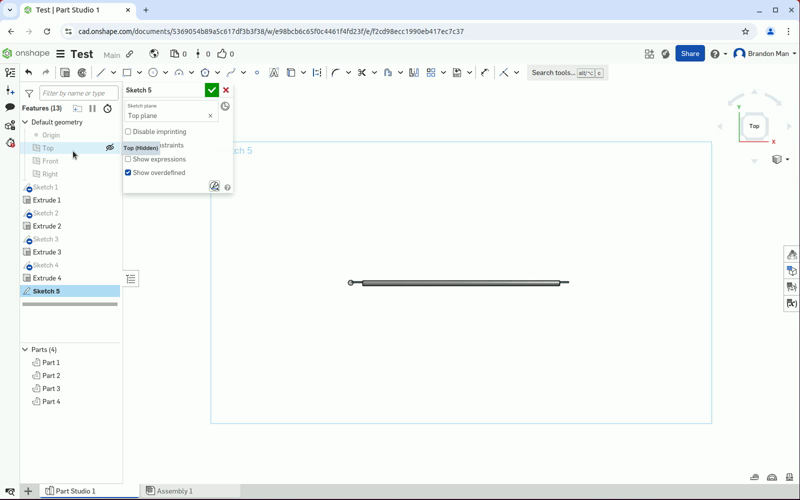
mouse_move(73, 352)
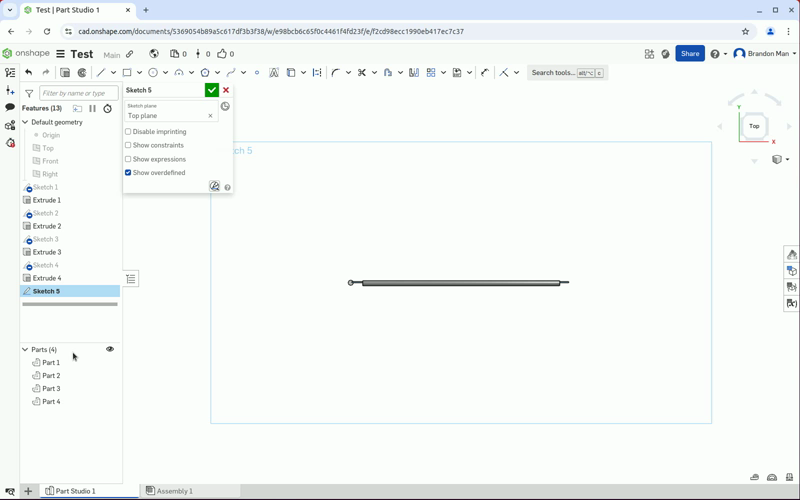
key(y)
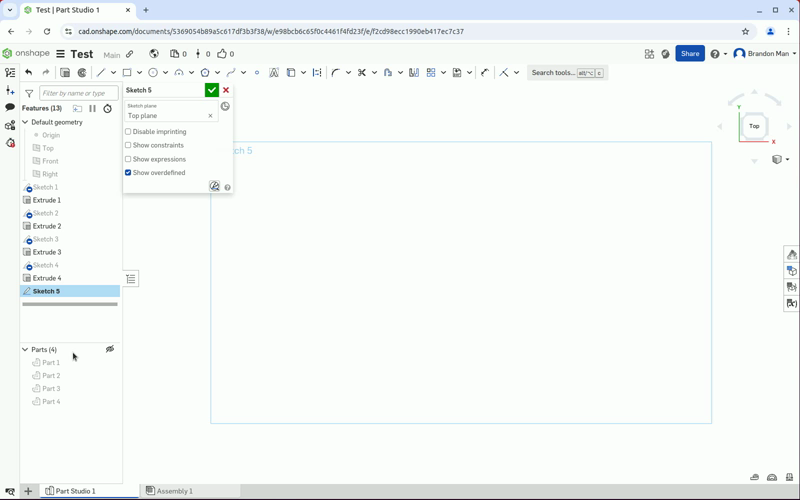
key(c)
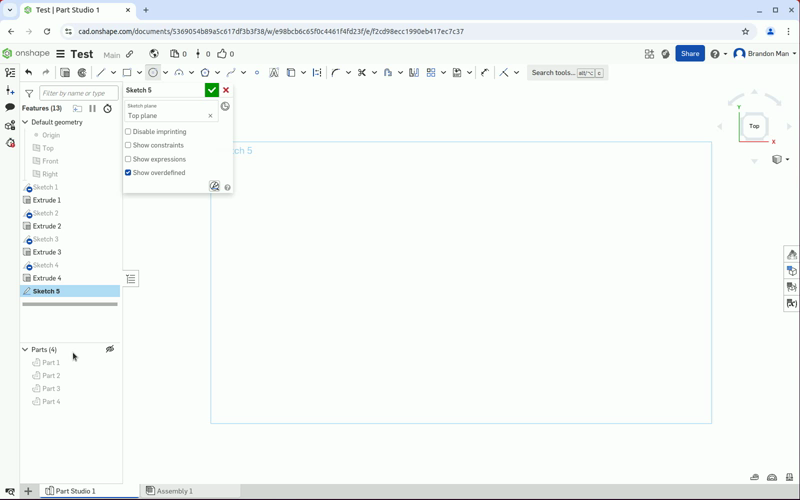
key_down(shift)
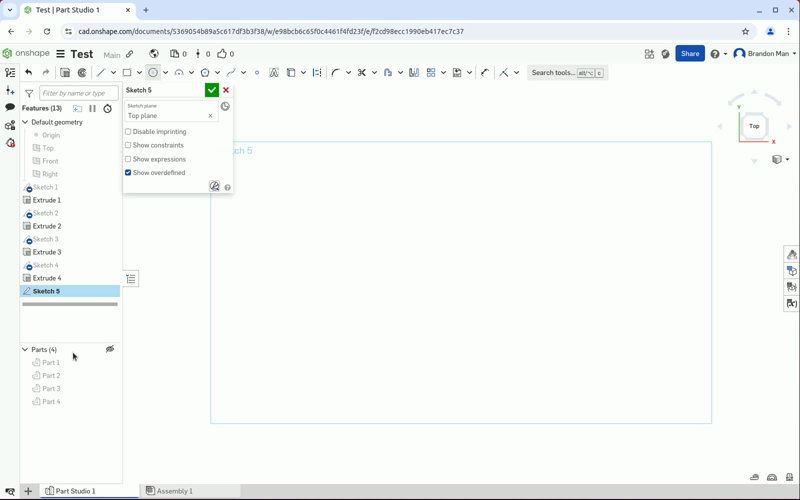
mouse_move(572, 282)
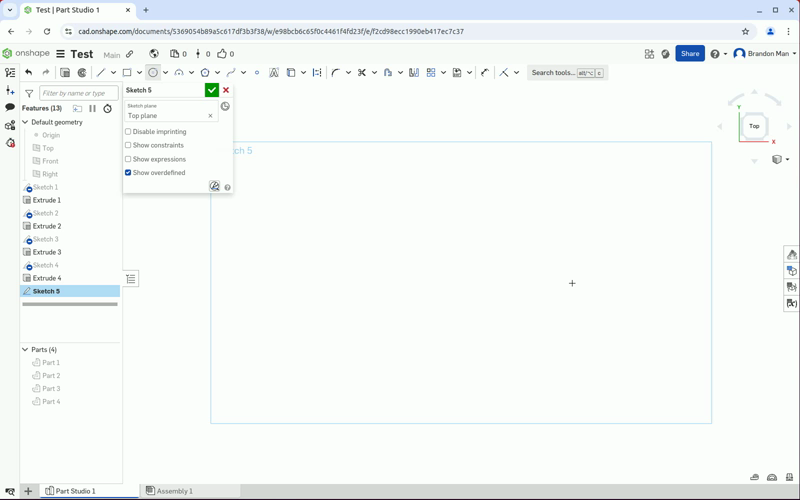
click(572, 282)
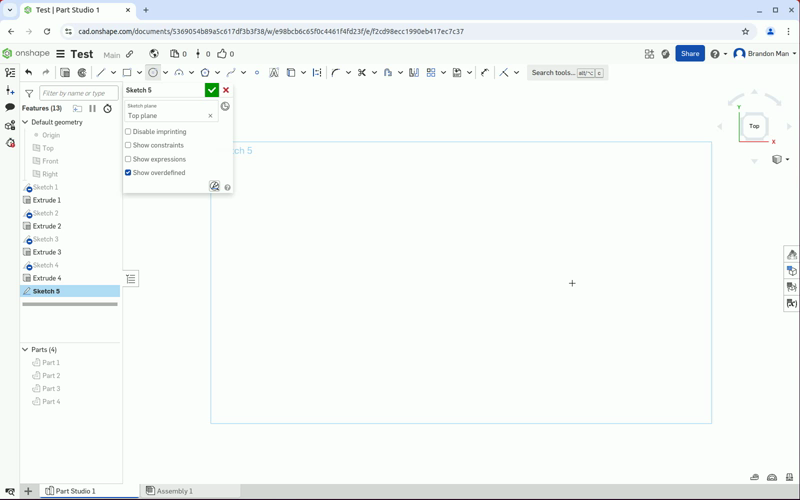
key_up(shift)
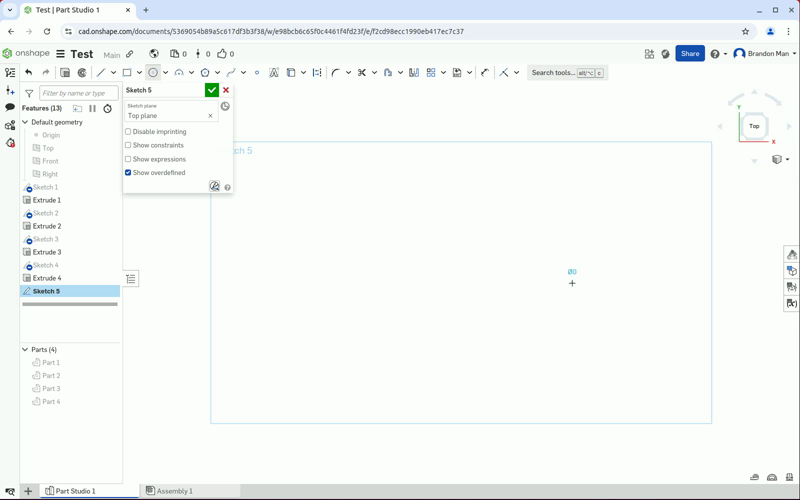
mouse_move(574, 282)
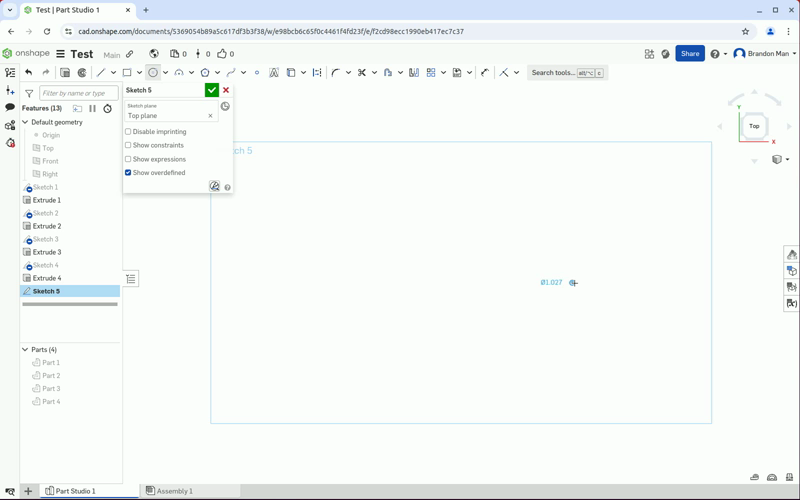
scroll(6)
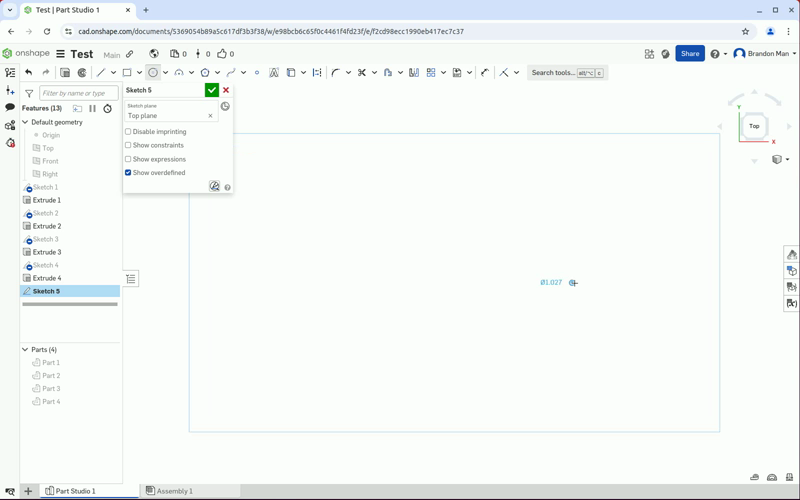
scroll(6)
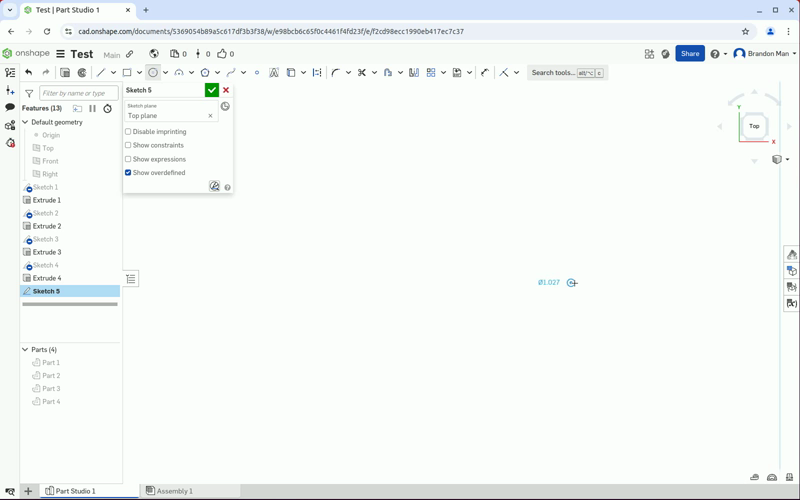
scroll(6)
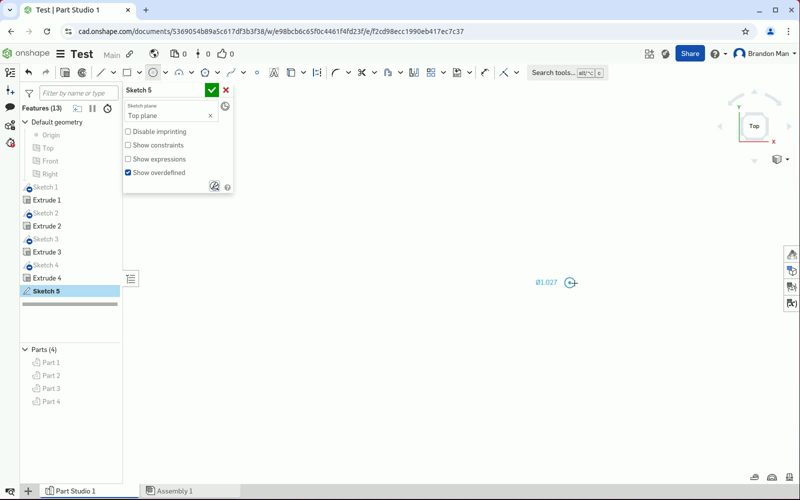
scroll(6)
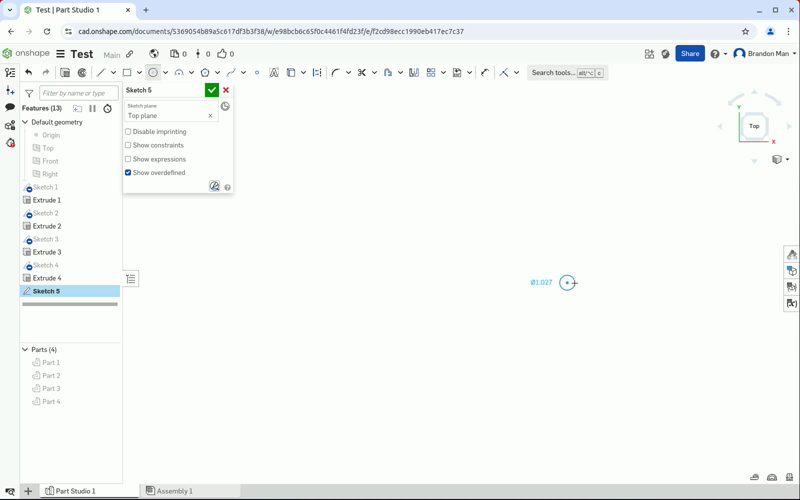
scroll(6)
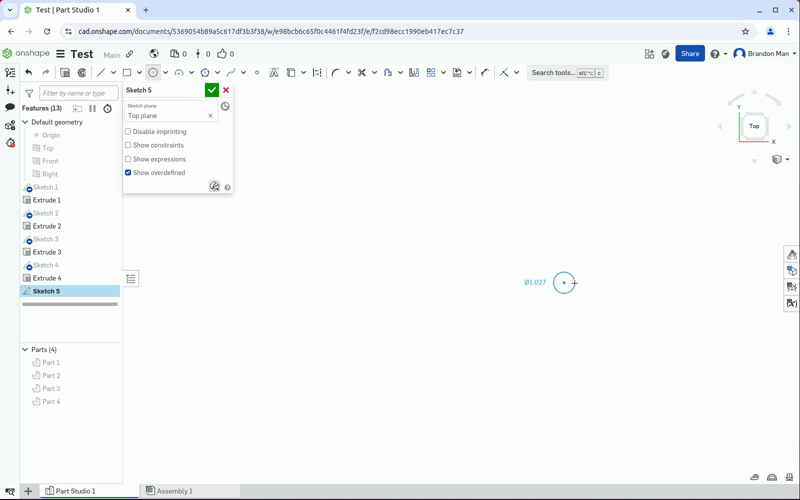
scroll(6)
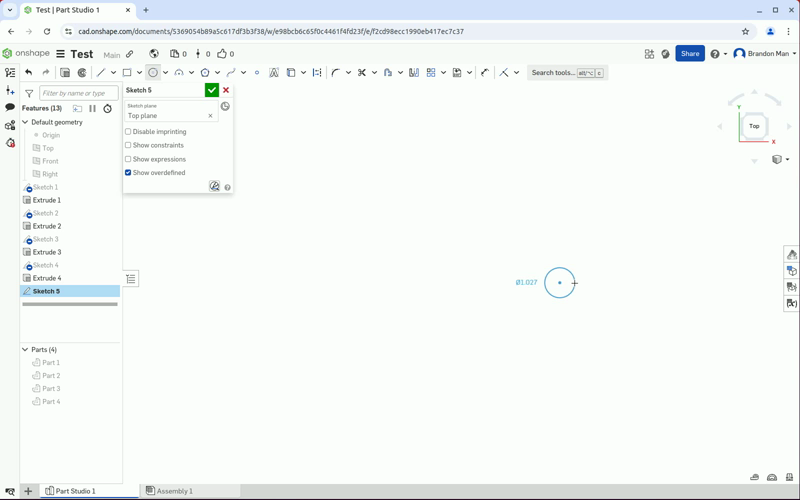
scroll(6)
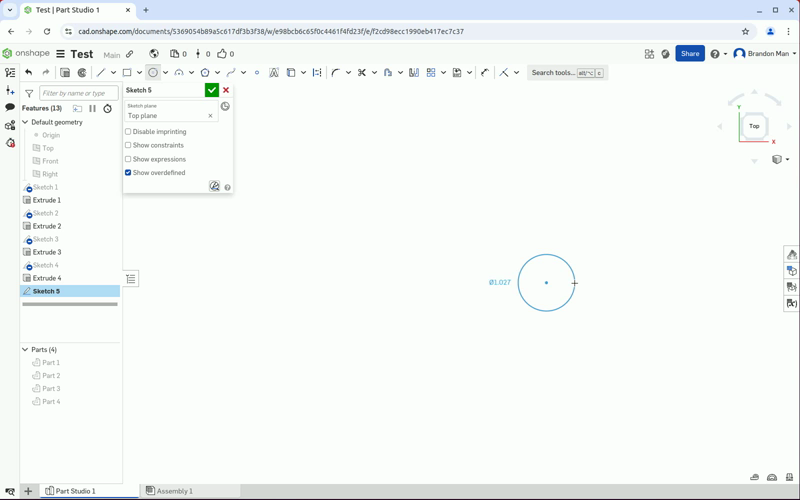
click(574, 282)
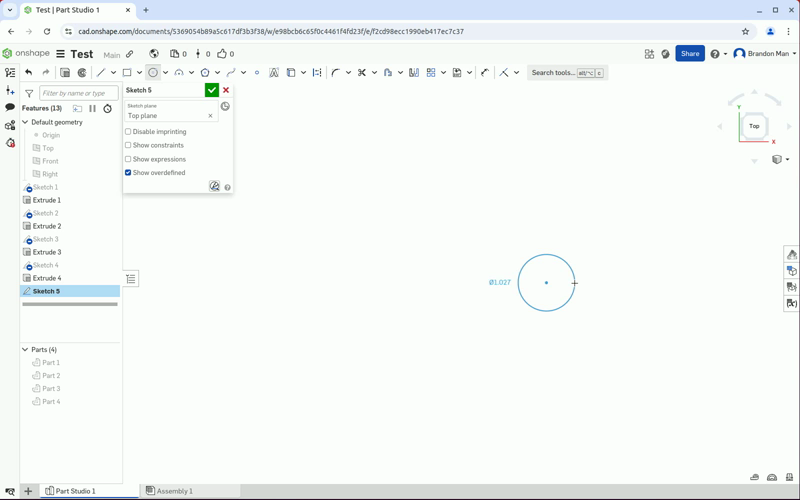
scroll(-6)
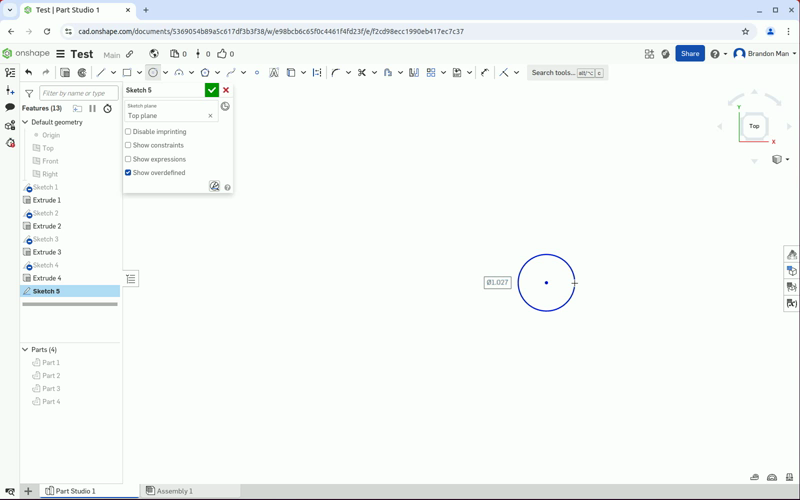
scroll(-6)
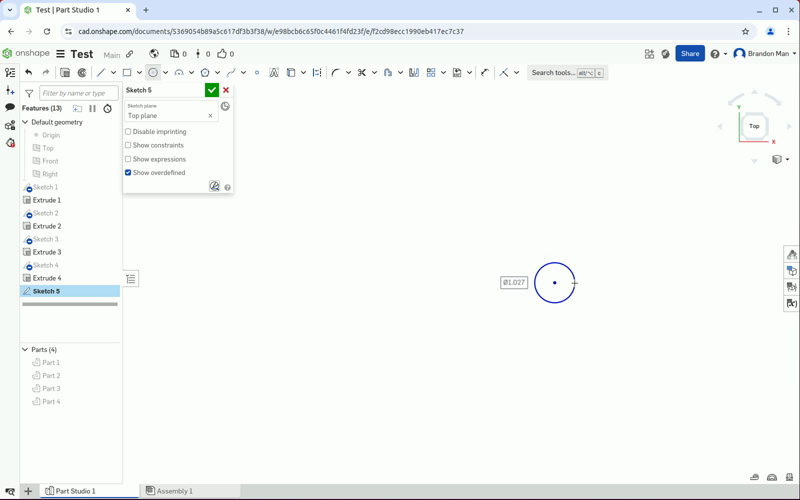
scroll(-6)
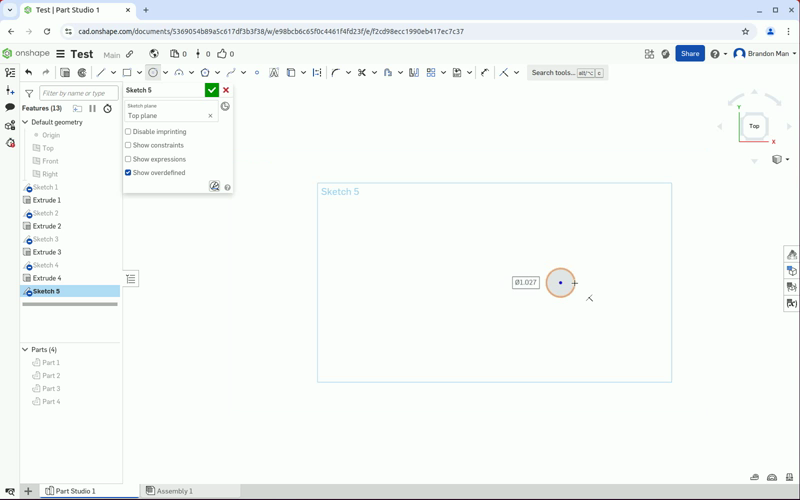
scroll(-6)
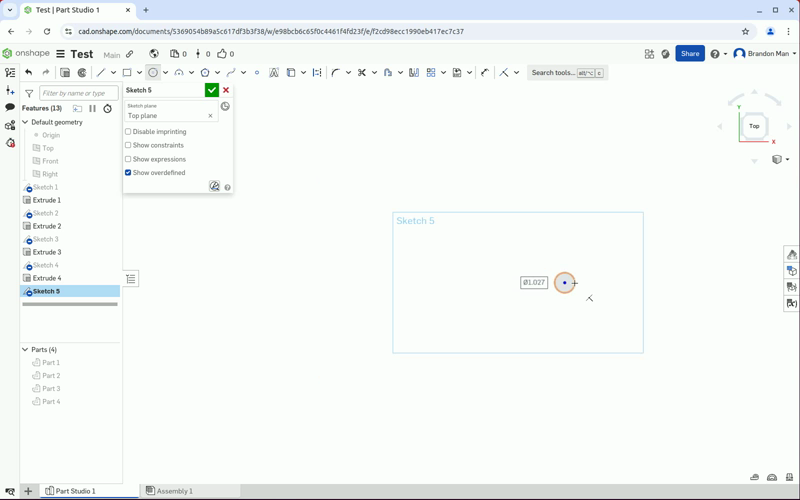
scroll(-6)
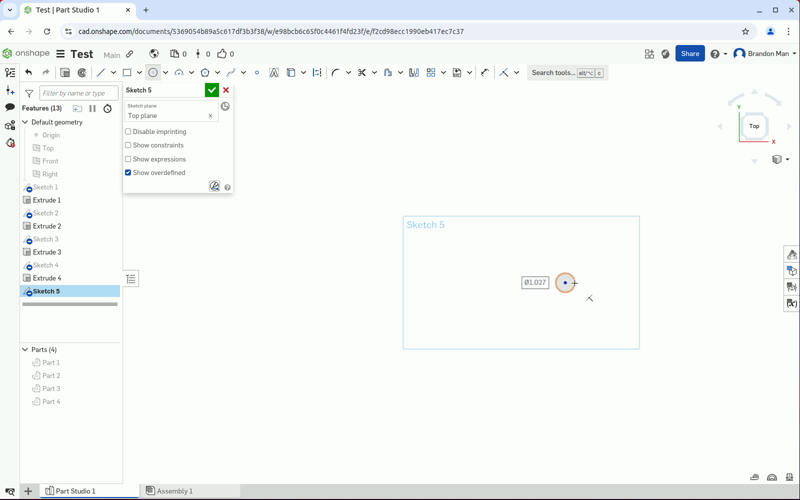
scroll(-6)
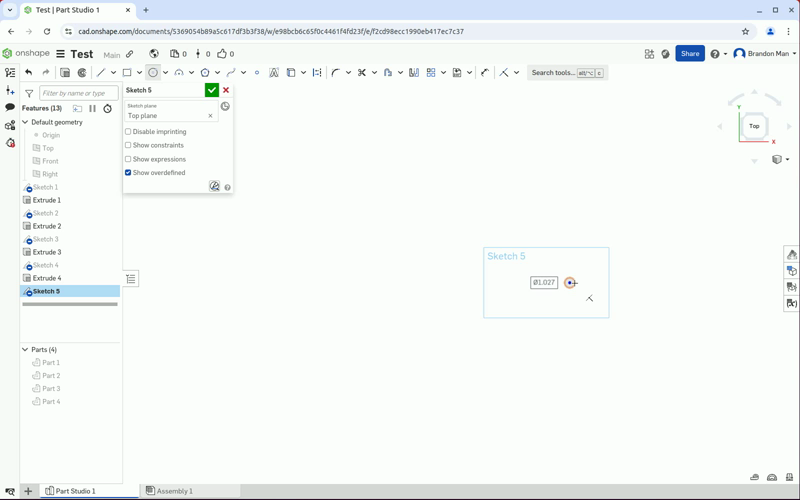
scroll(-6)
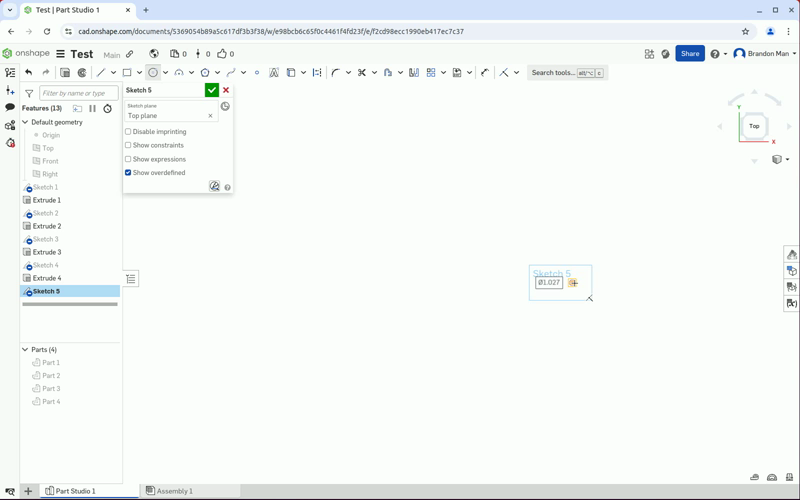
key(esc)
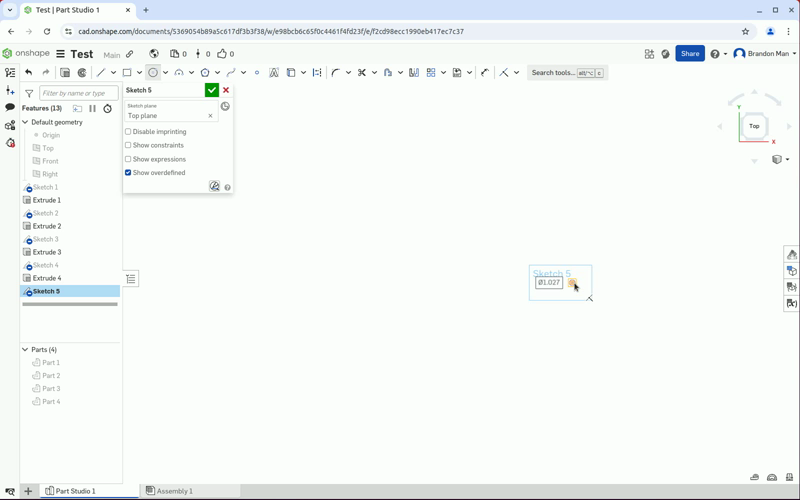
mouse_move(571, 282)
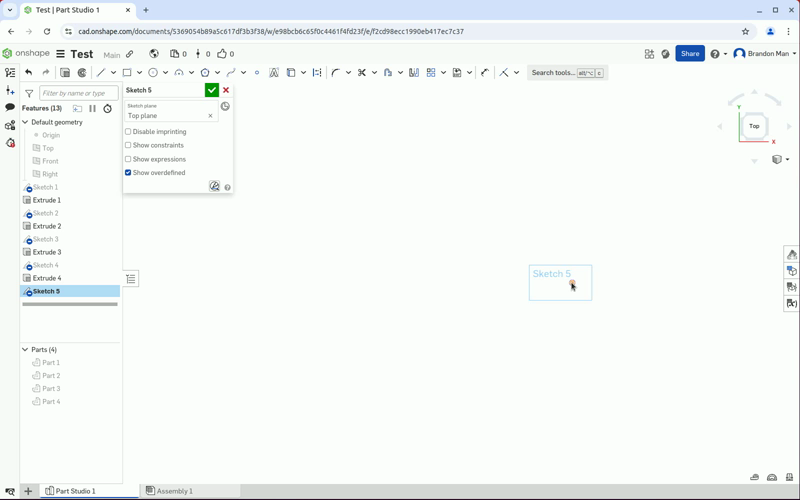
scroll(6)
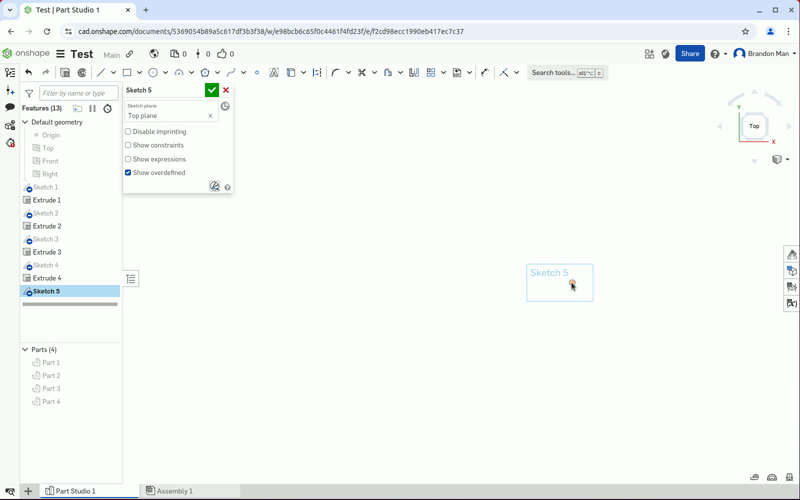
scroll(6)
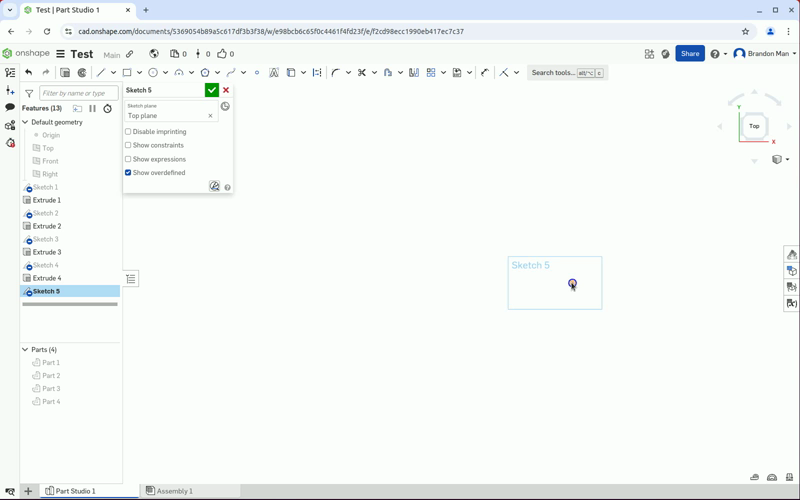
scroll(6)
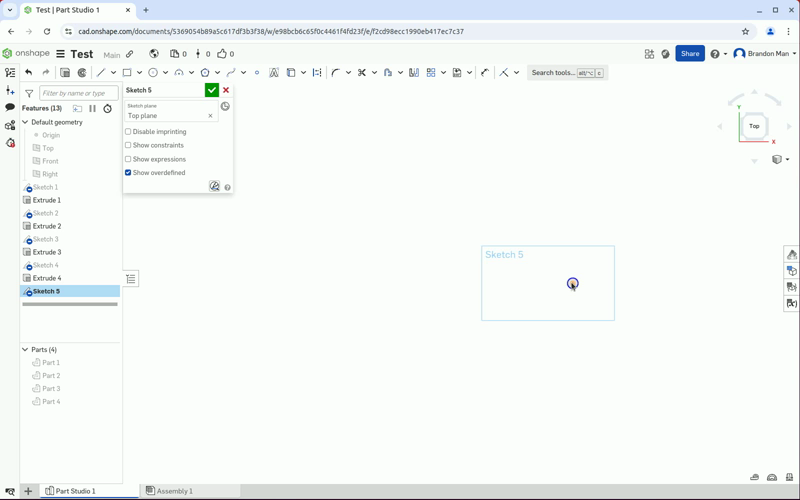
scroll(6)
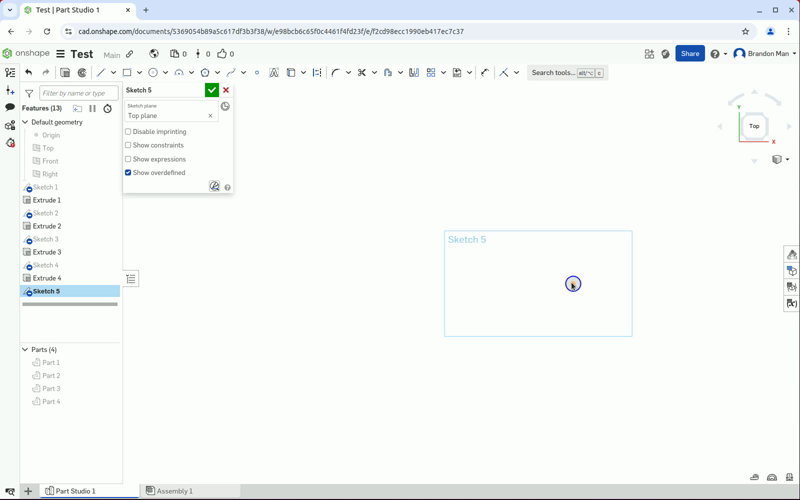
scroll(6)
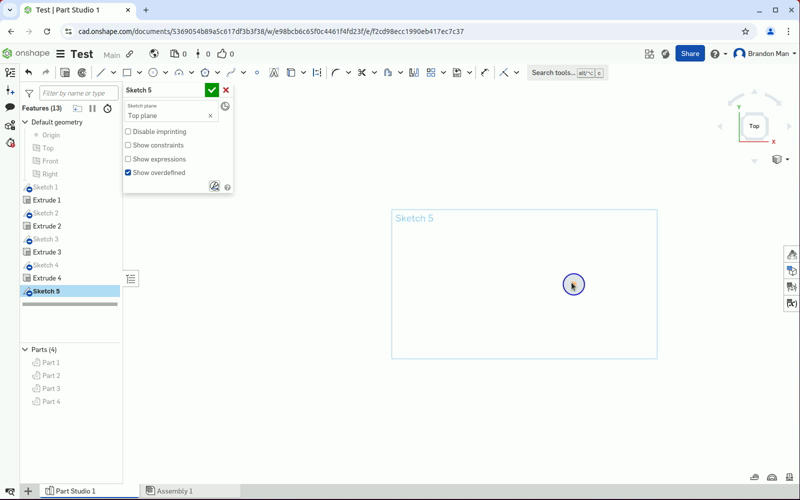
scroll(6)
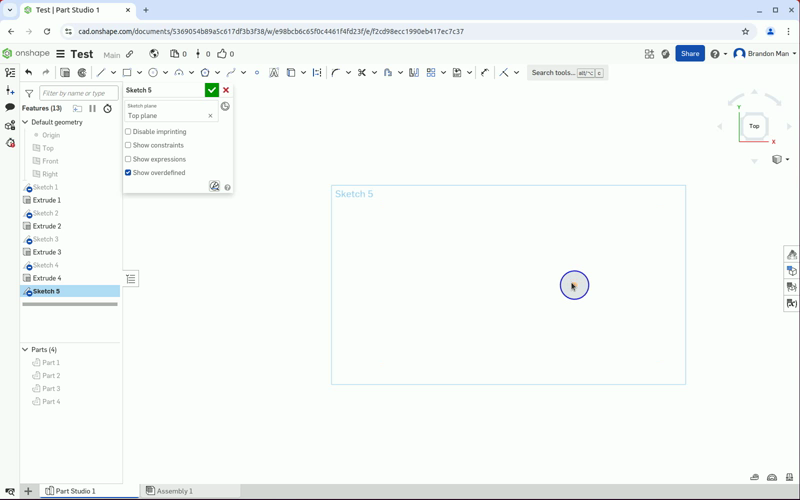
scroll(6)
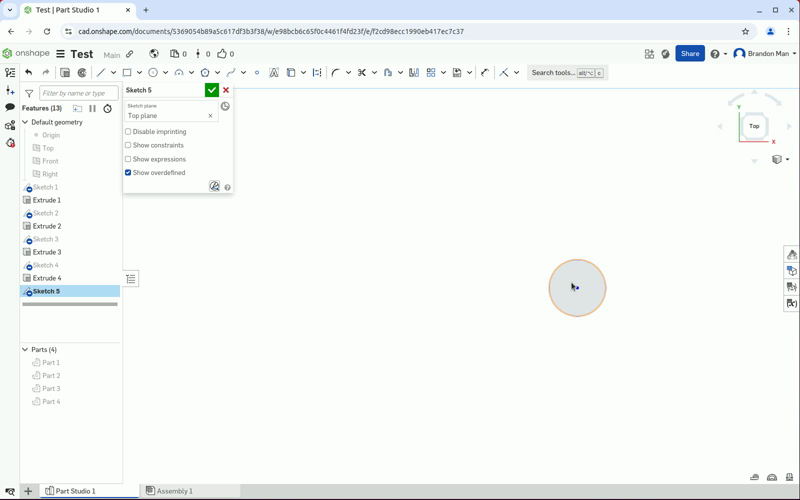
click(571, 282)
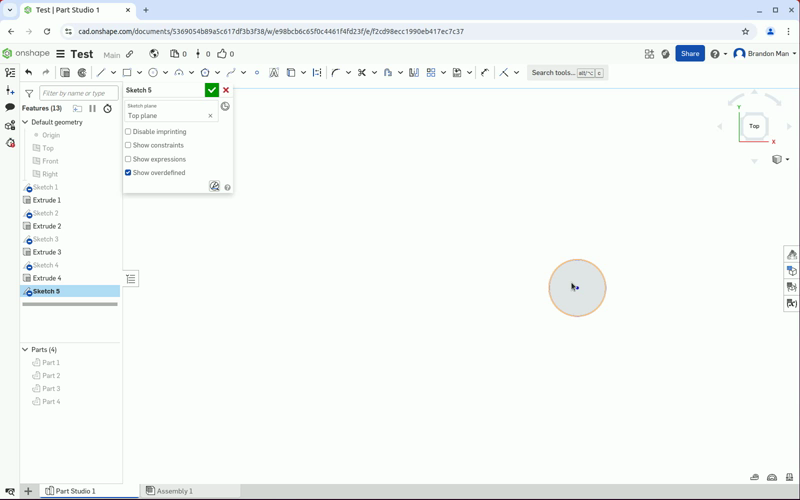
scroll(-6)
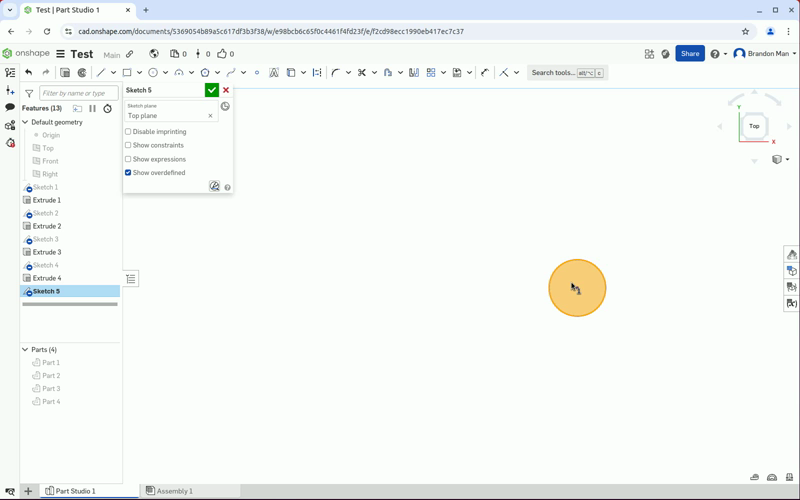
scroll(-6)
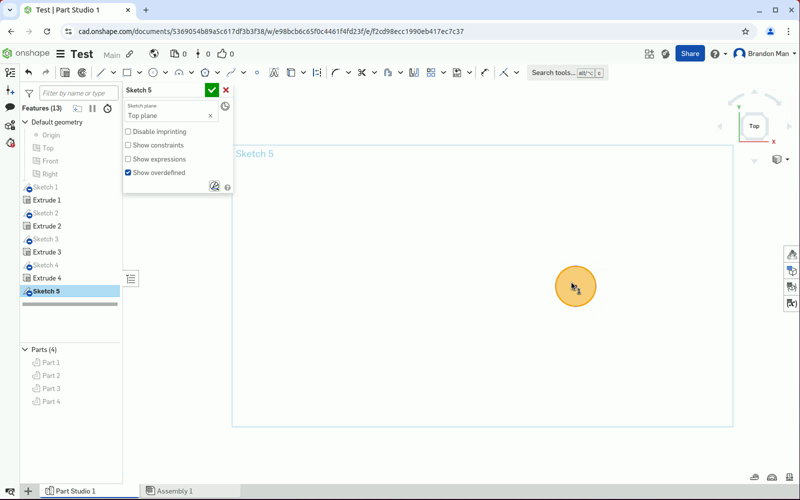
scroll(-6)
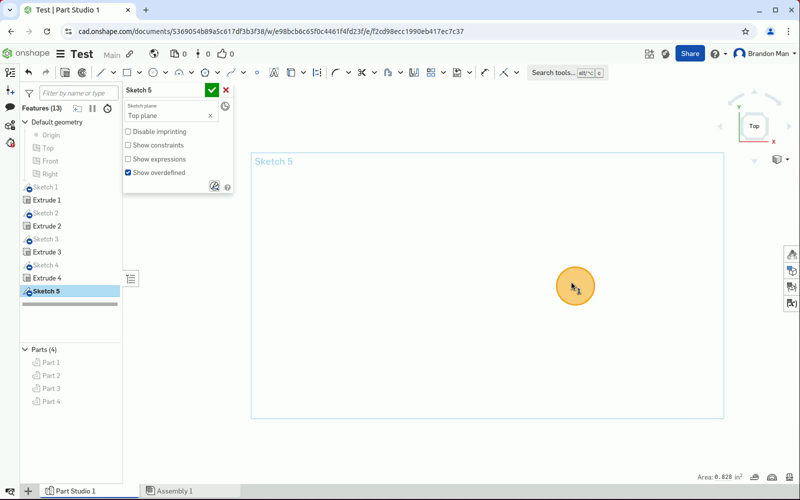
scroll(-6)
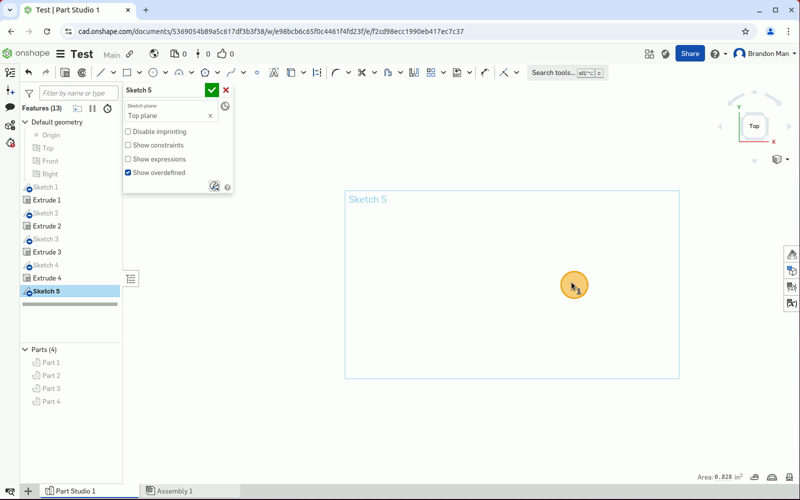
scroll(-6)
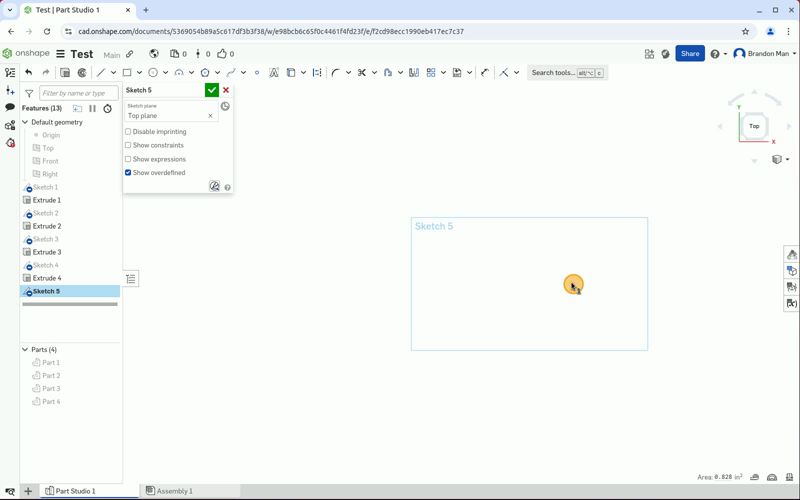
scroll(-6)
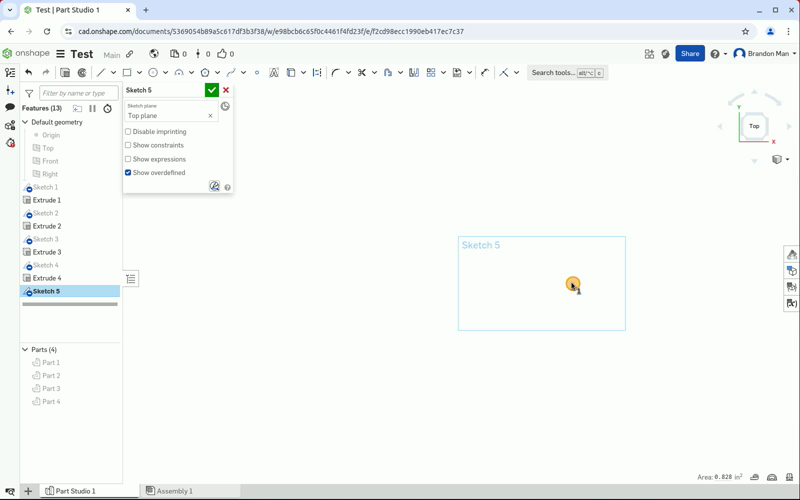
scroll(-6)
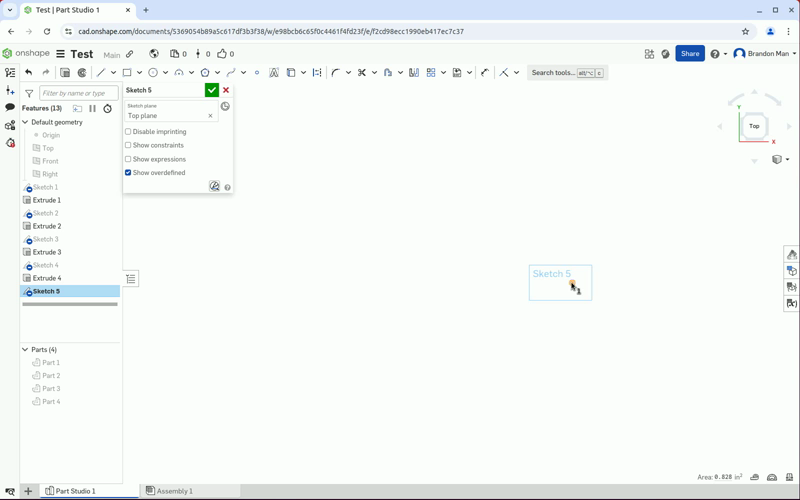
mouse_move(73, 352)
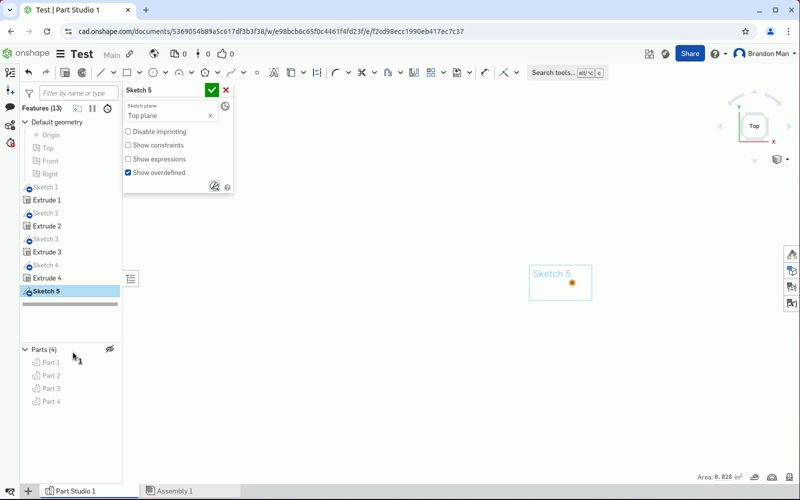
key(shift+y)
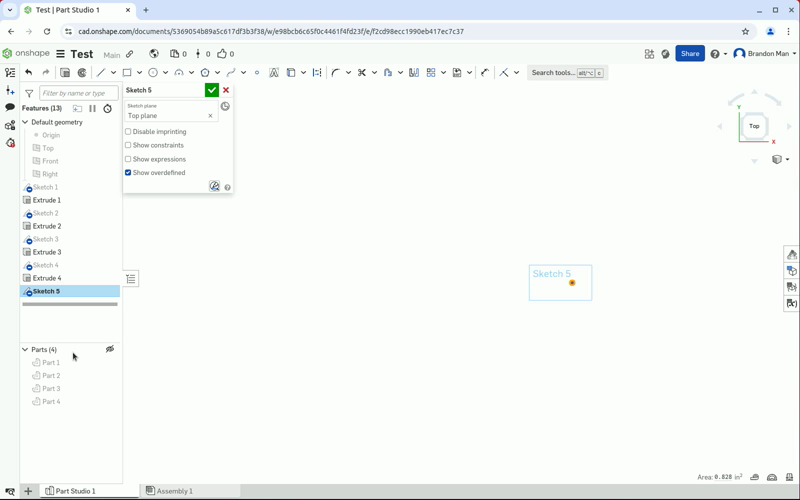
key(shift+e)
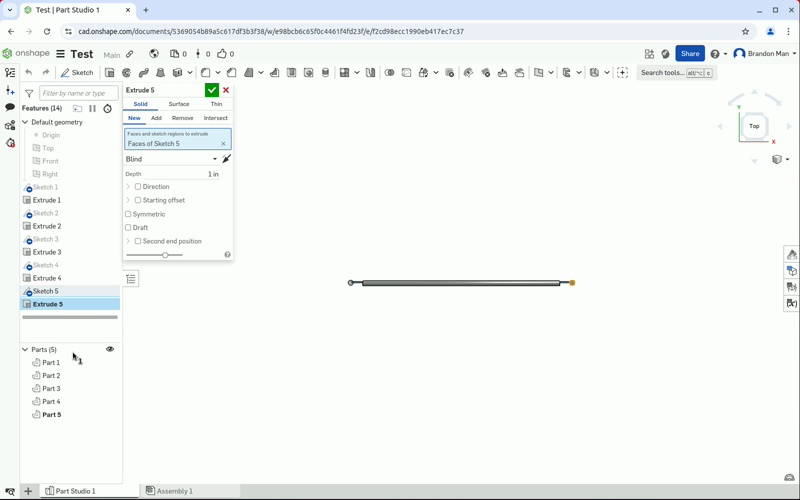
mouse_move(143, 106)
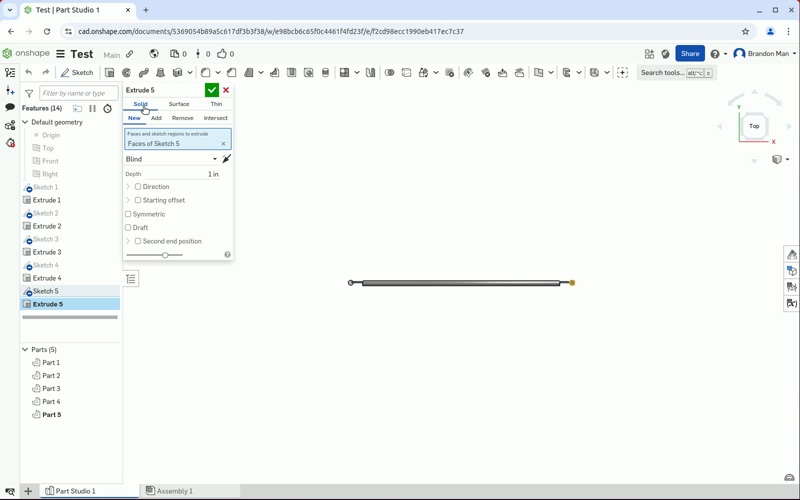
click(143, 106)
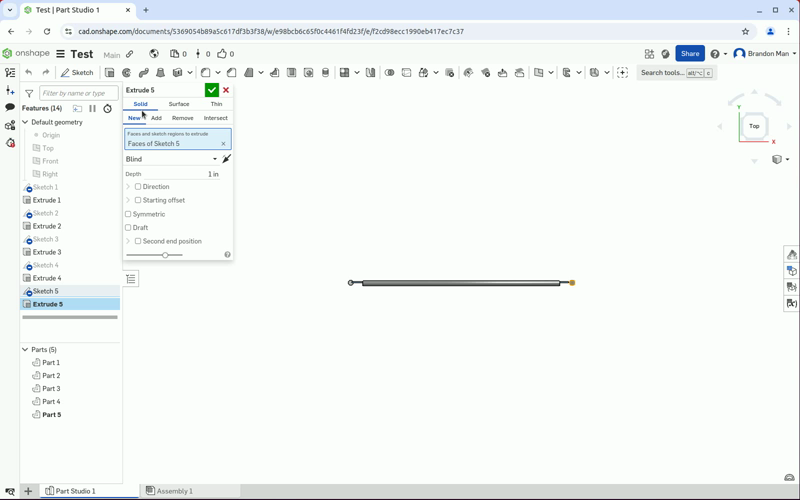
mouse_move(137, 120)
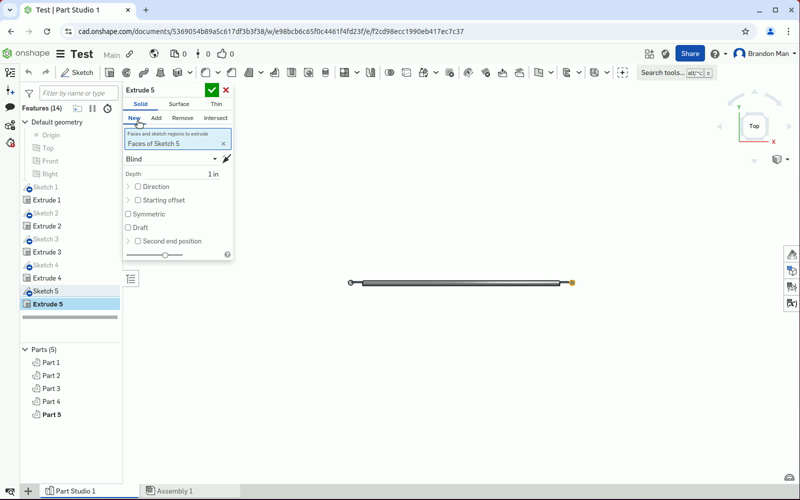
click(137, 120)
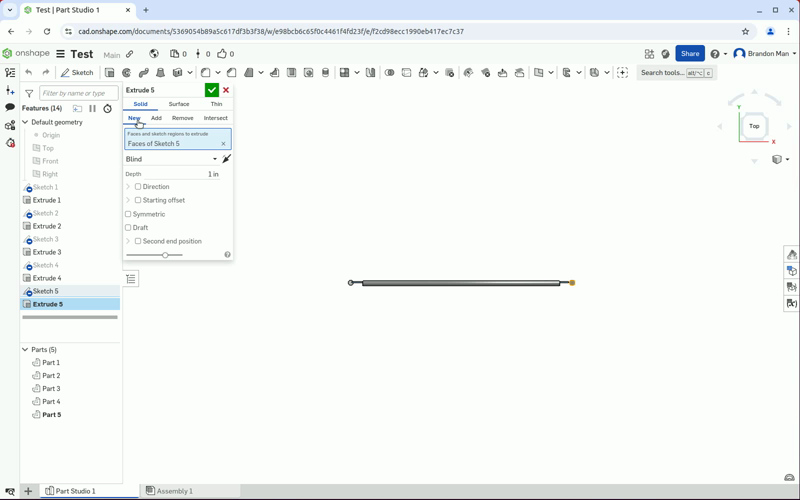
key(tab, 4)
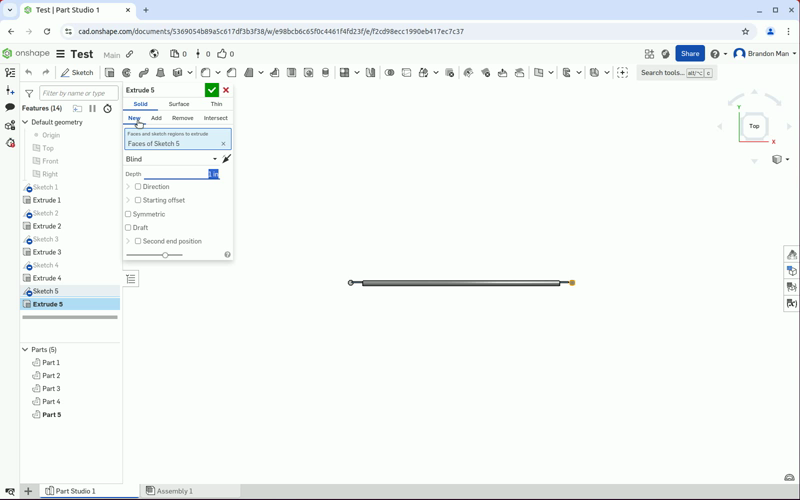
text(21.182)
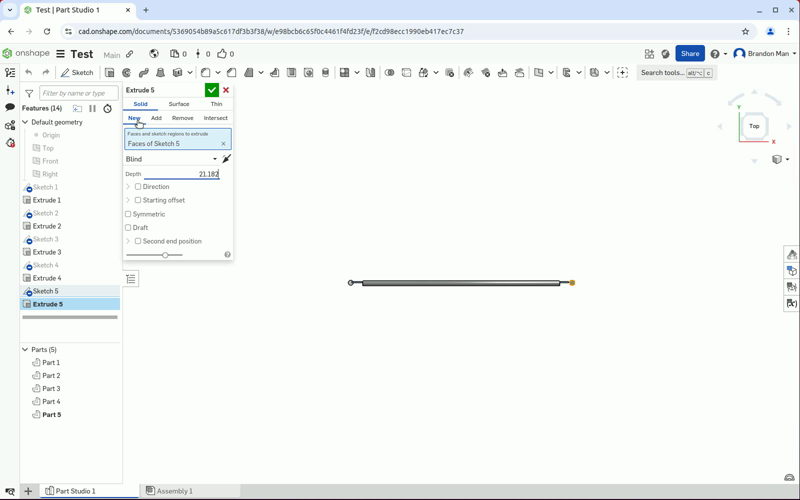
key(tab, 3)
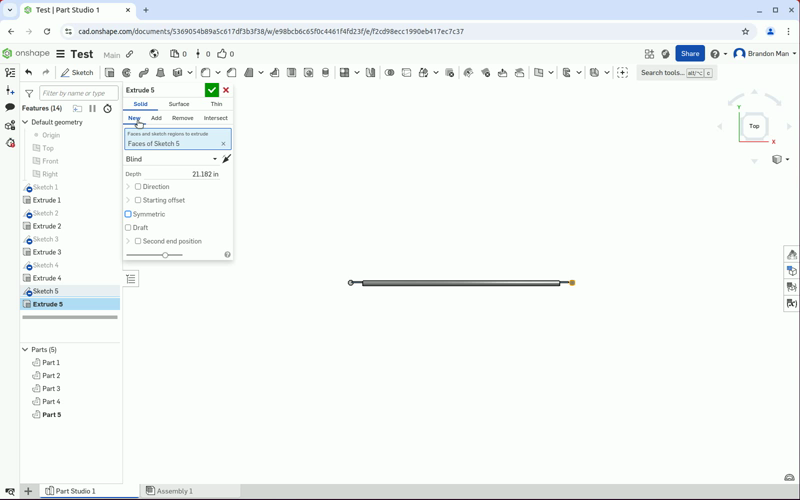
key(space)
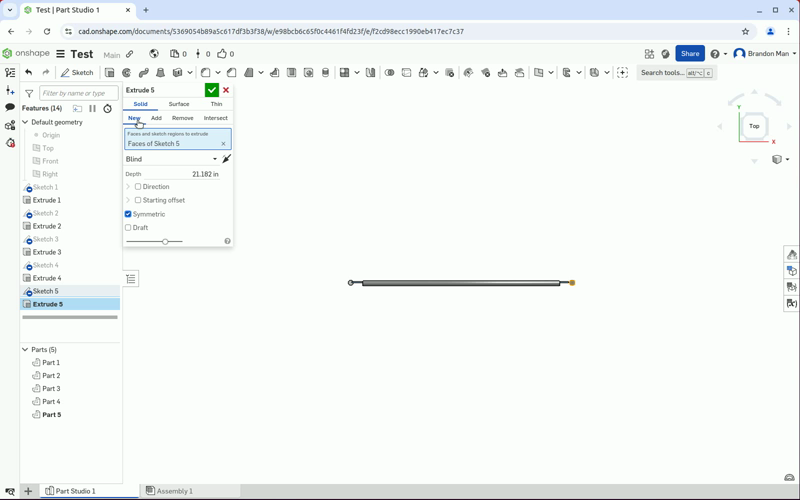
key(enter)
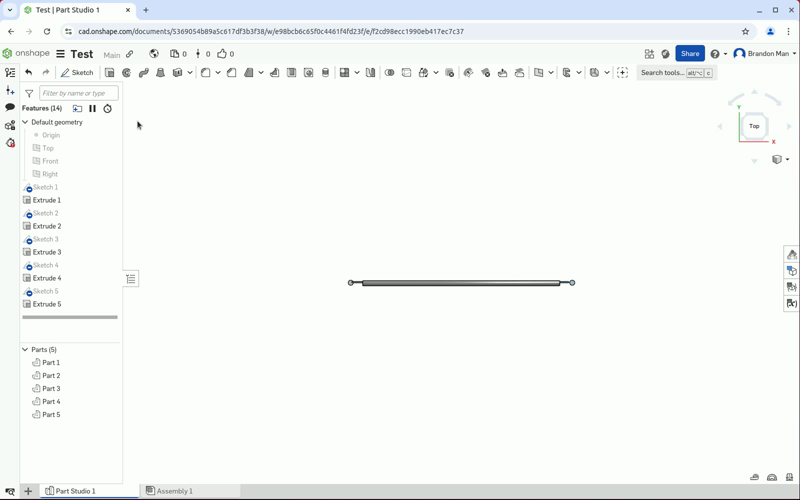
key(shift+h)
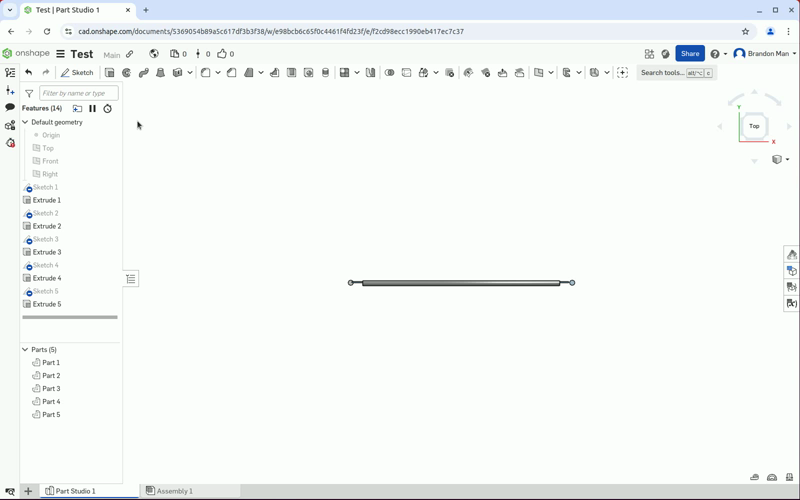
key(shift+h)
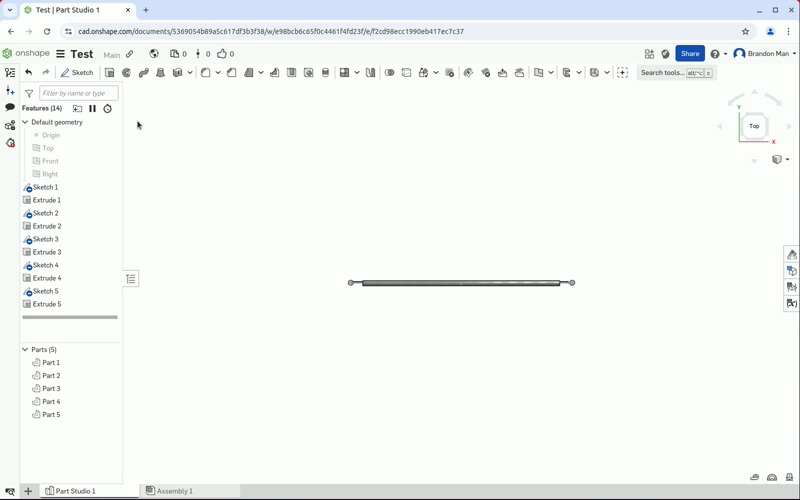
key(shift+7)
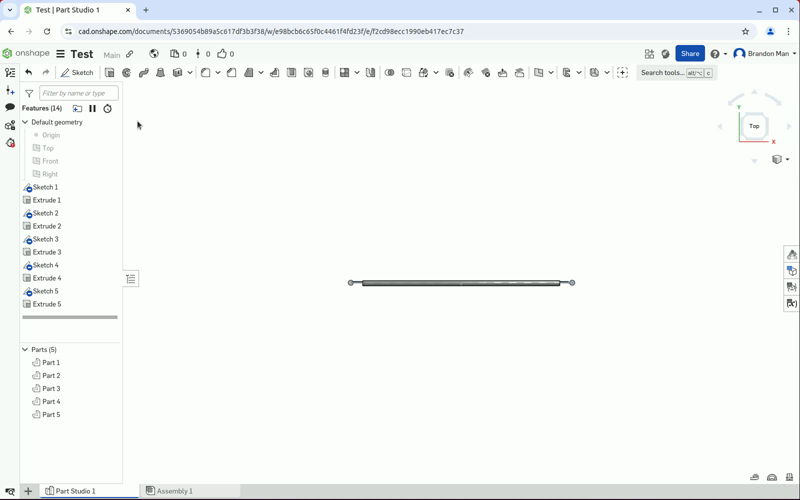
key(up, 3)
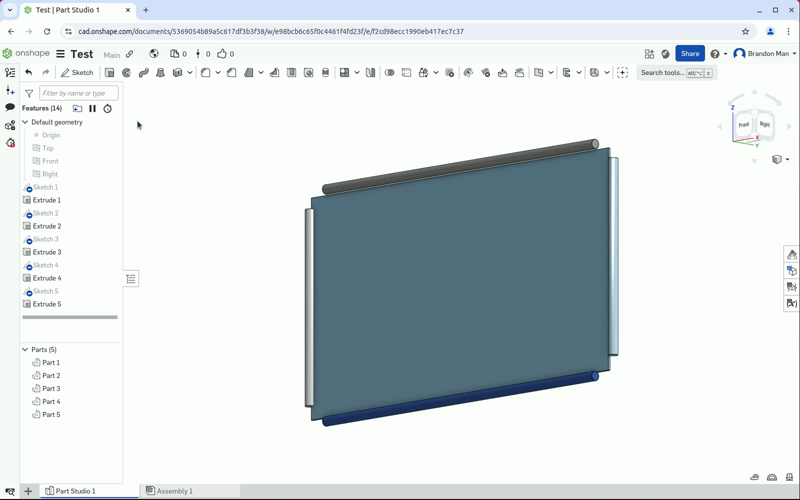
key(left, 3)
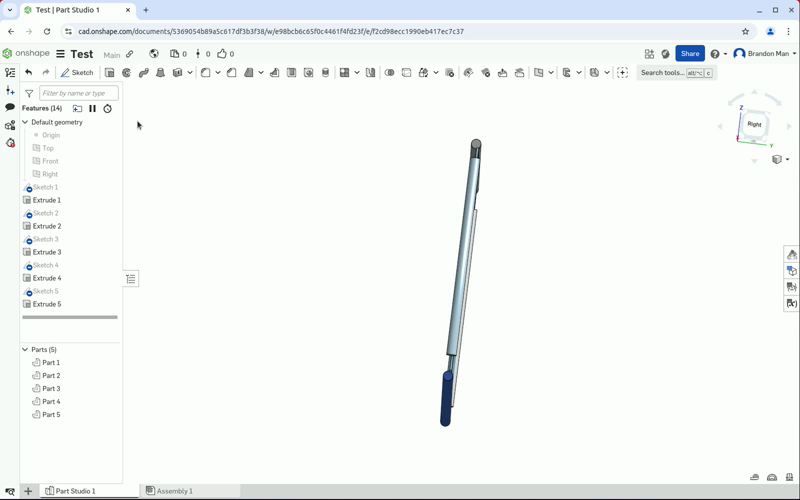
key(right, 3)
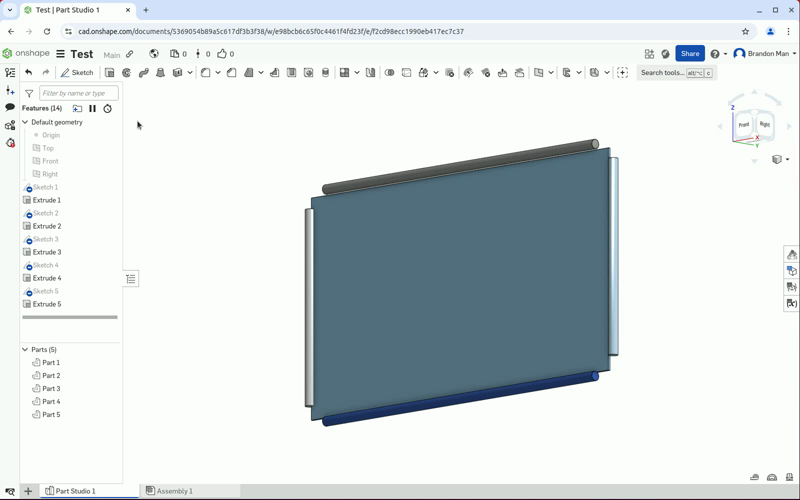
key(down, 3)
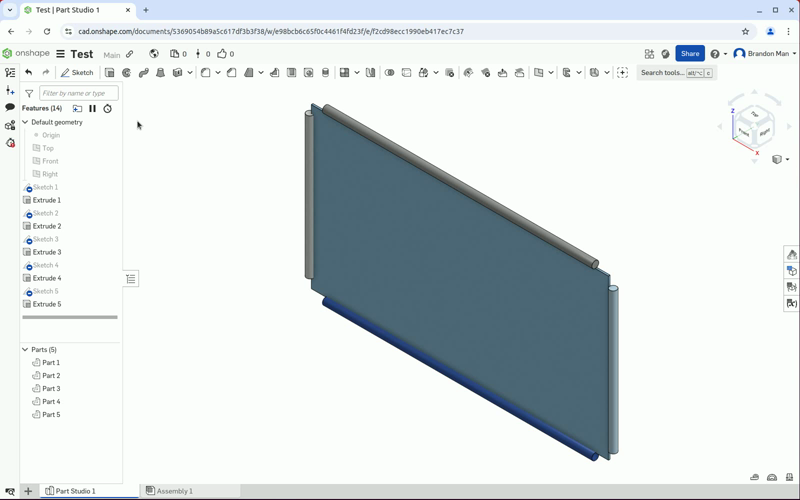
mouse_move(73, 189)
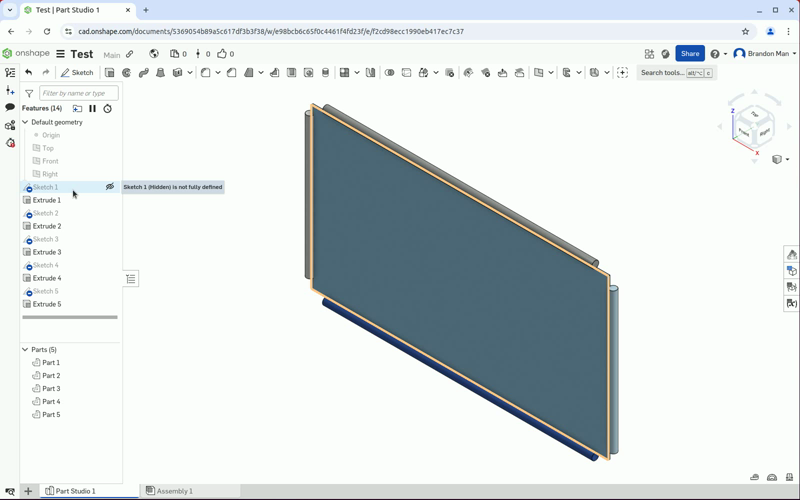
click(73, 189)